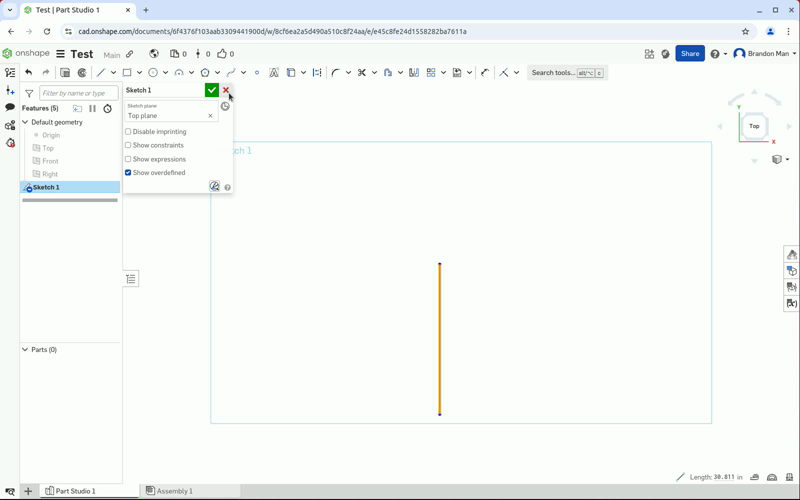
key(shift+h)
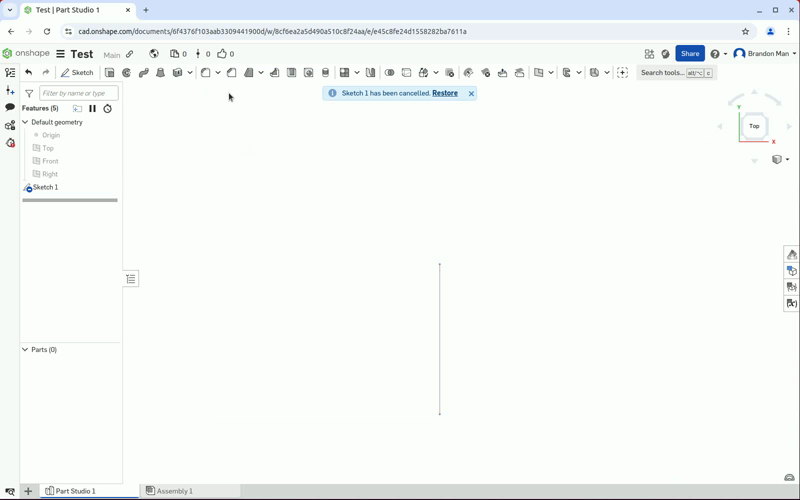
key(shift+s)
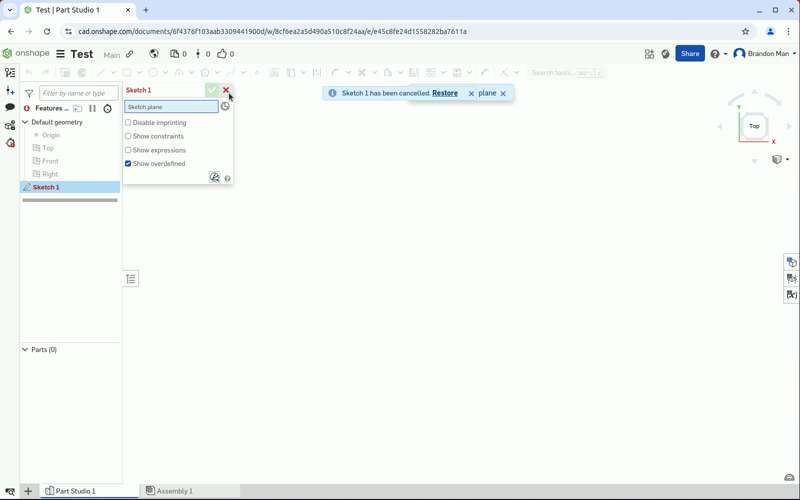
mouse_move(73, 150)
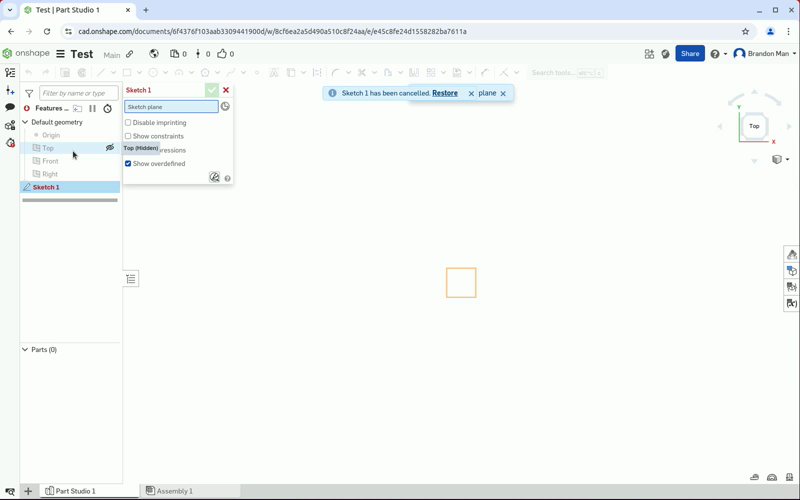
click(73, 150)
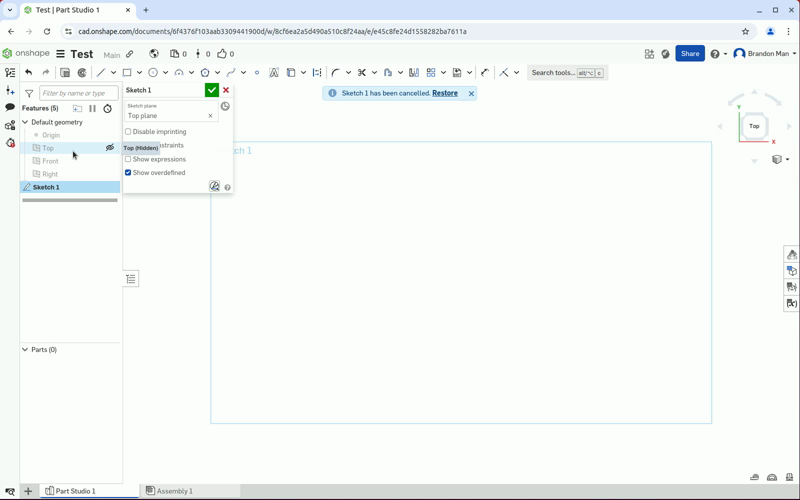
mouse_move(73, 352)
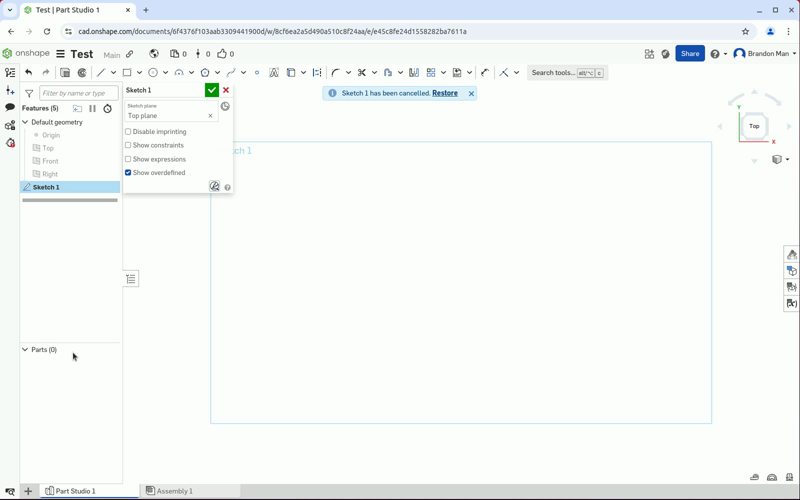
key(y)
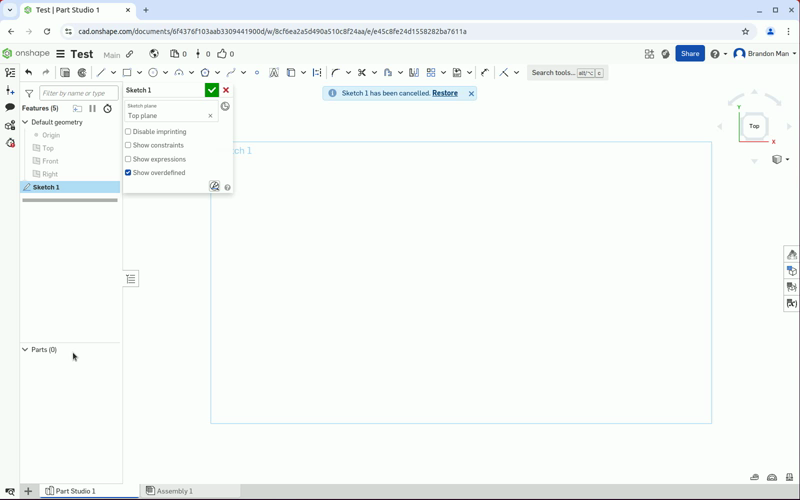
key(l)
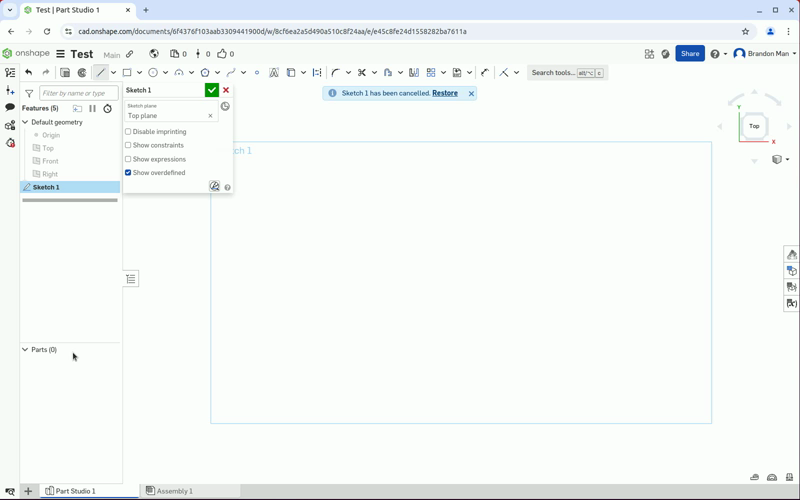
key_down(shift)
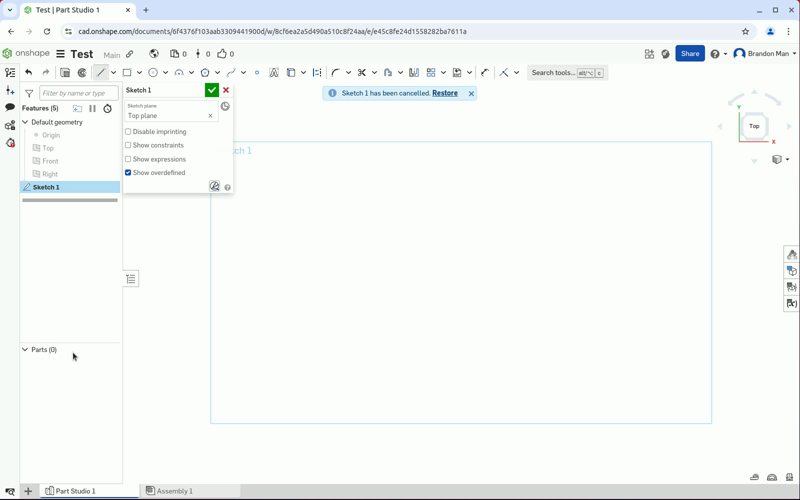
mouse_move(460, 304)
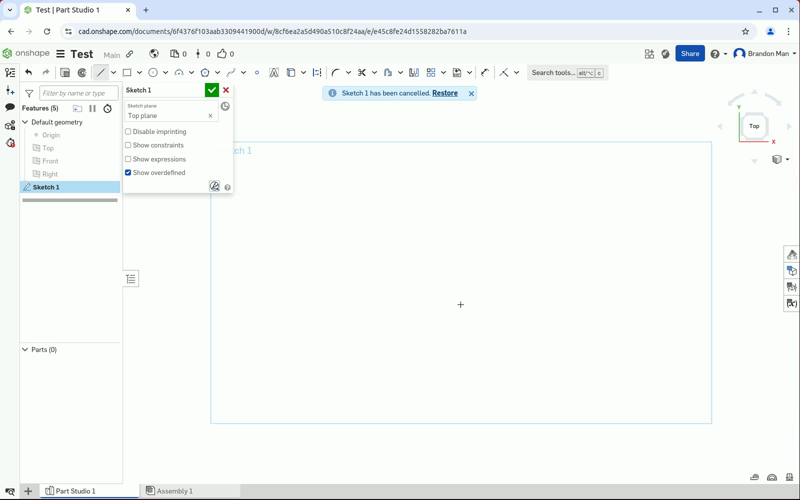
click(460, 304)
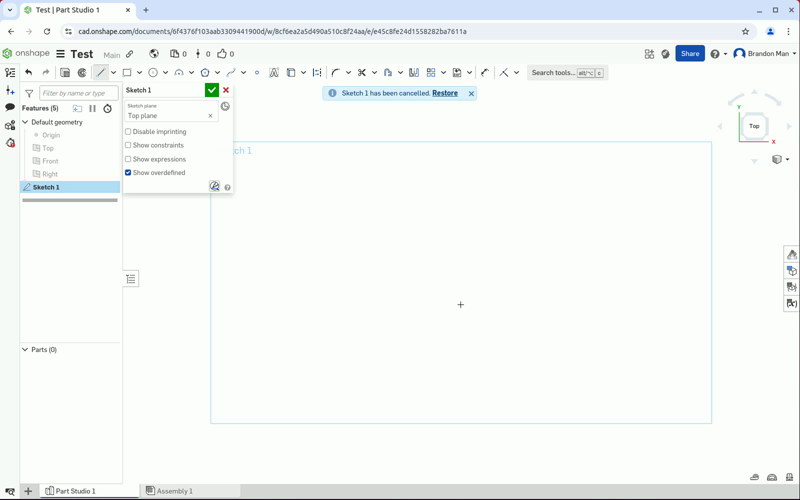
key_up(shift)
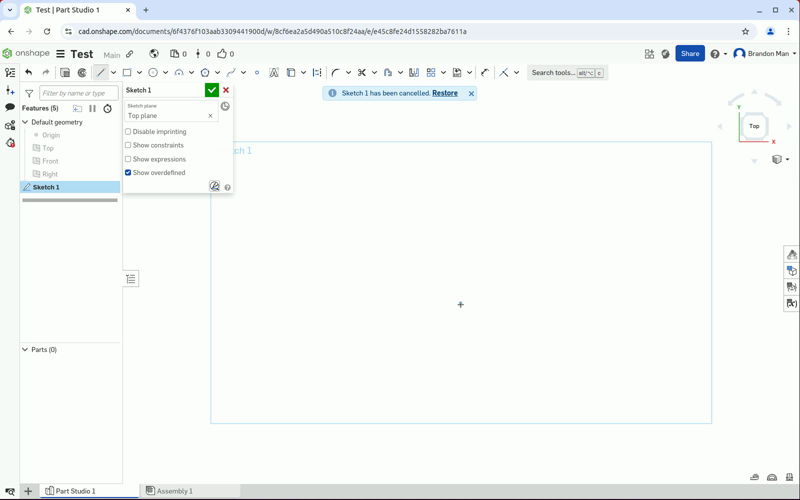
key_down(shift)
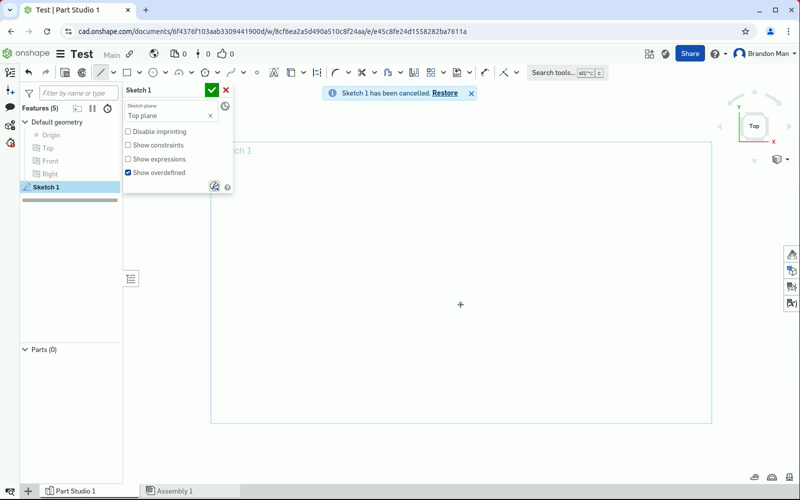
mouse_move(490, 304)
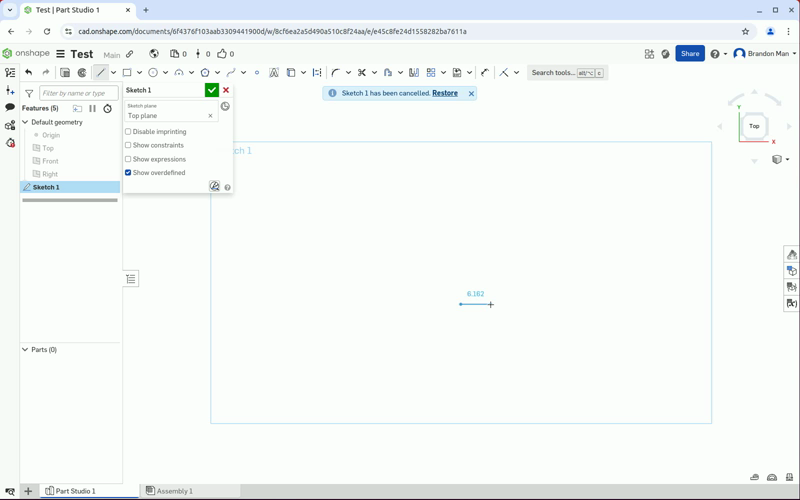
mouse_move(485, 304)
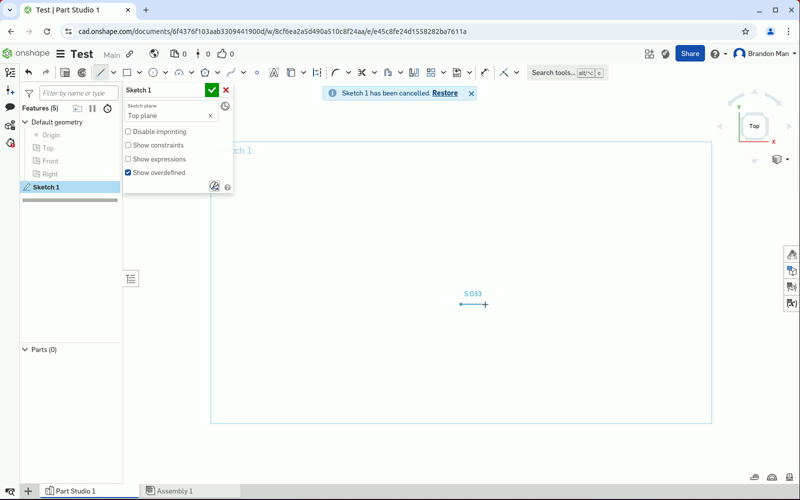
click(485, 304)
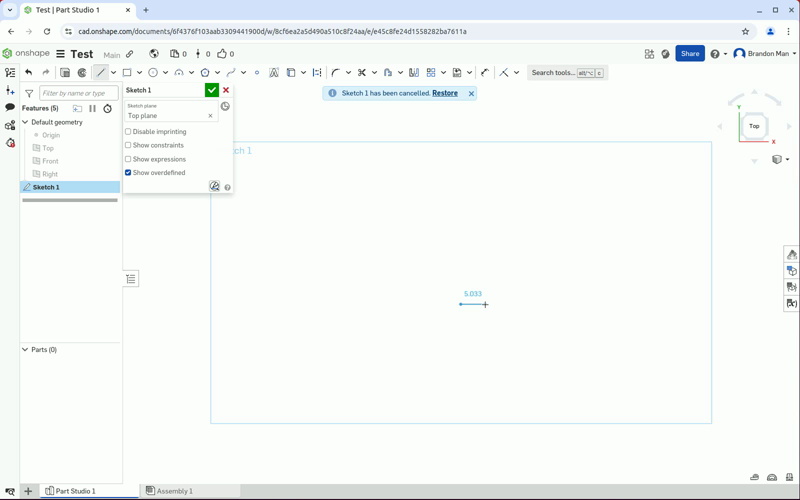
key_up(shift)
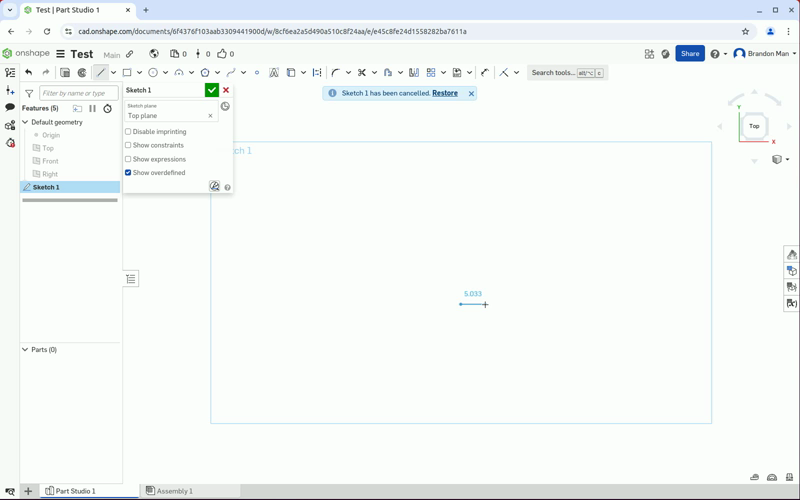
key_down(shift)
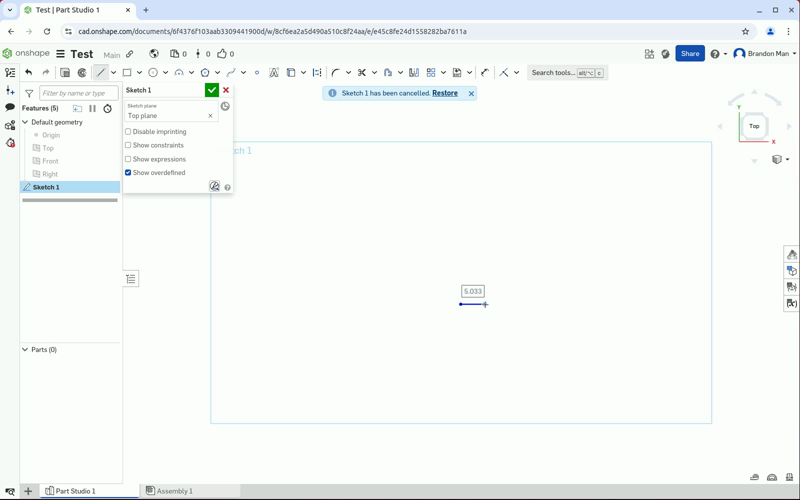
mouse_move(515, 304)
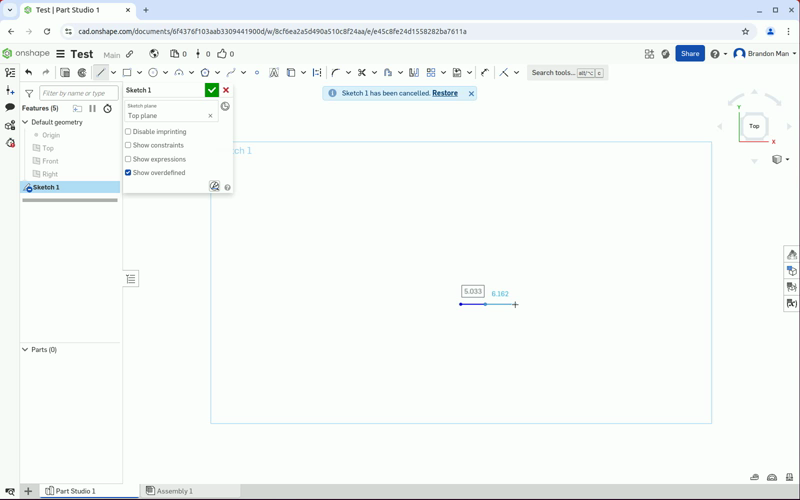
mouse_move(485, 281)
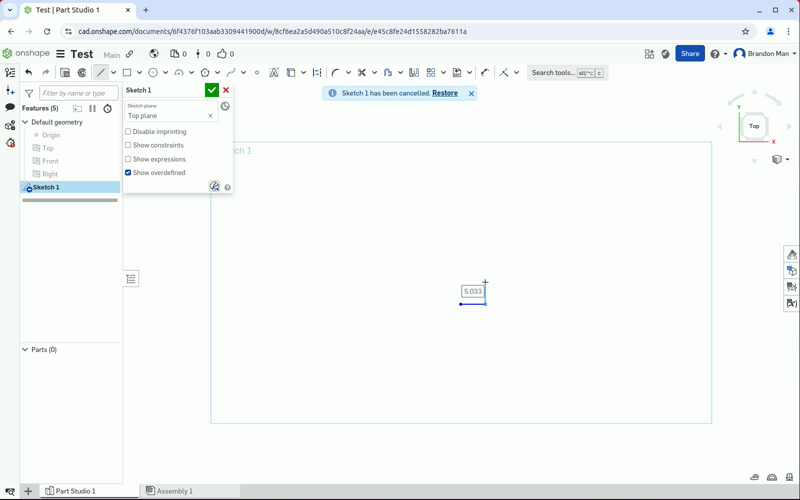
click(485, 281)
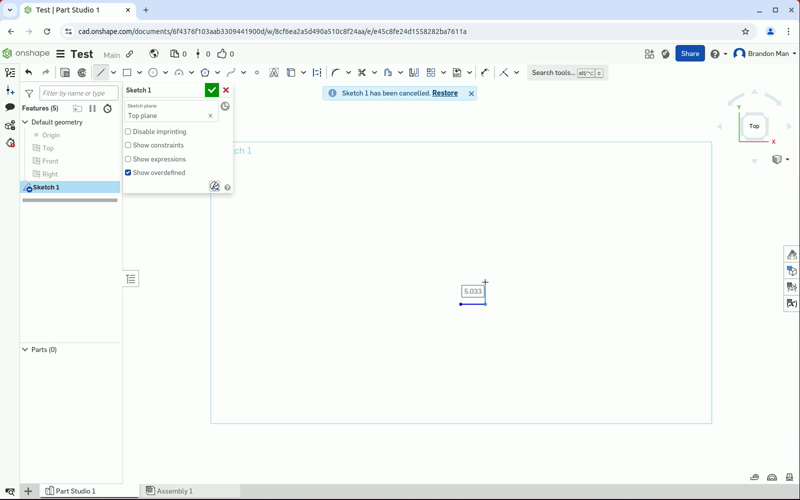
key_up(shift)
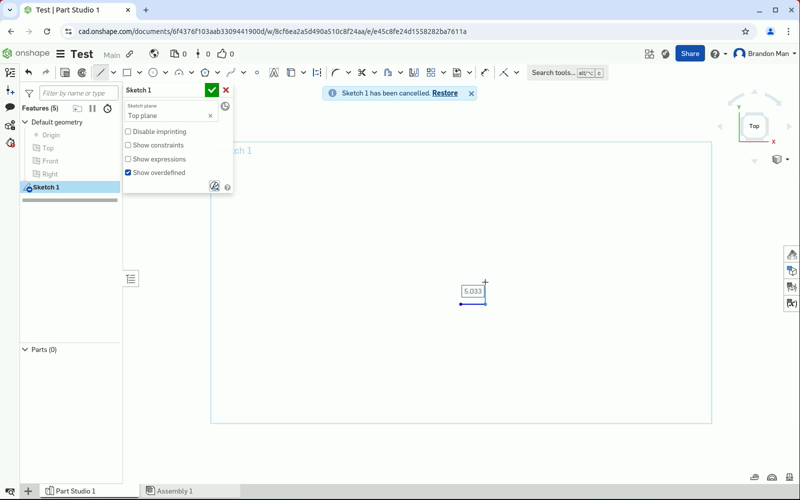
key_down(shift)
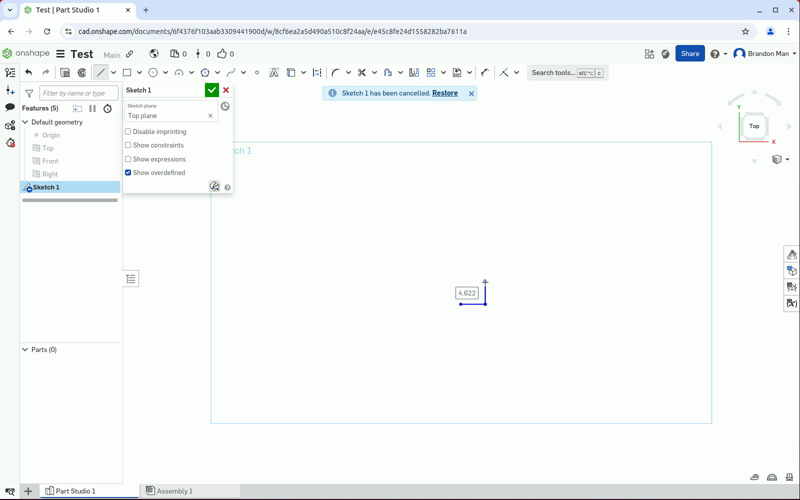
mouse_move(515, 281)
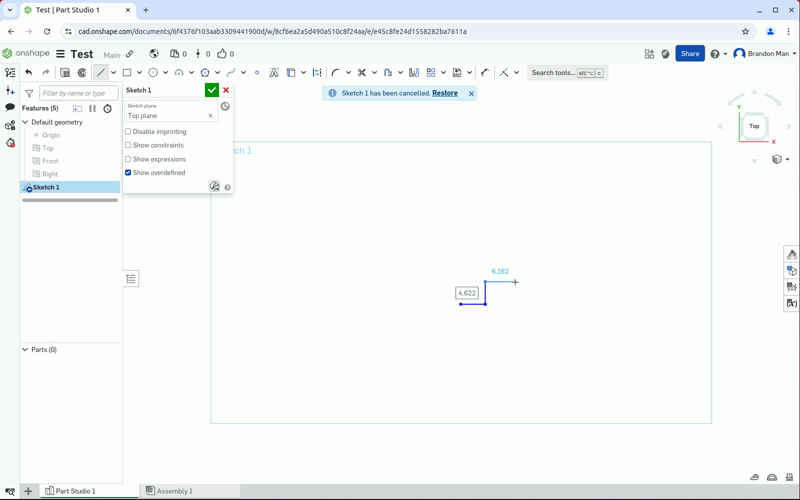
mouse_move(460, 281)
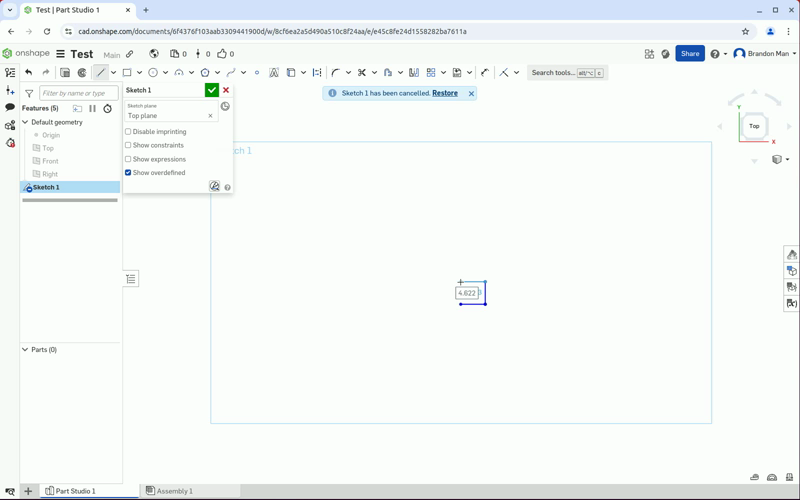
click(460, 281)
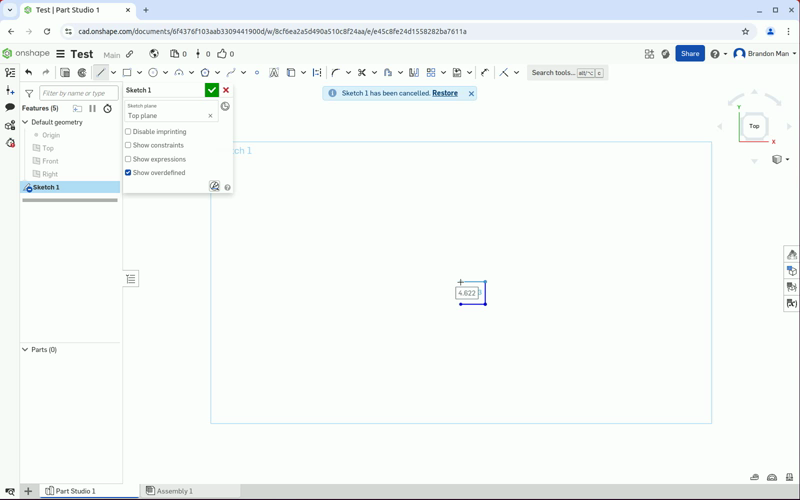
key_up(shift)
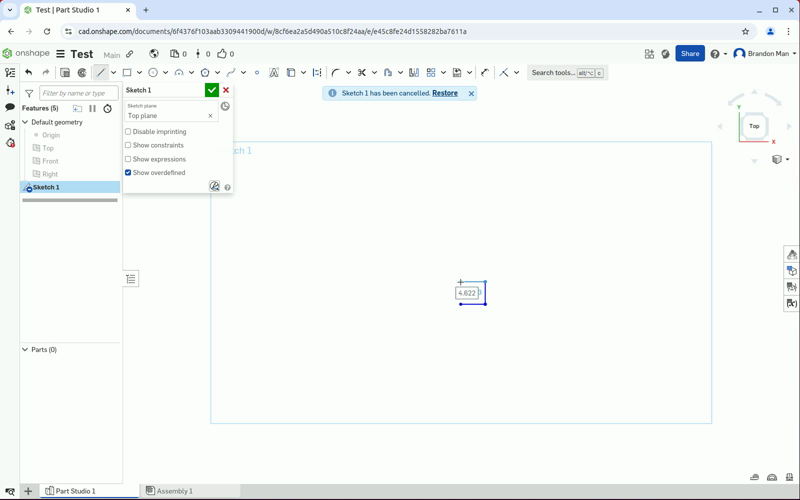
mouse_move(490, 281)
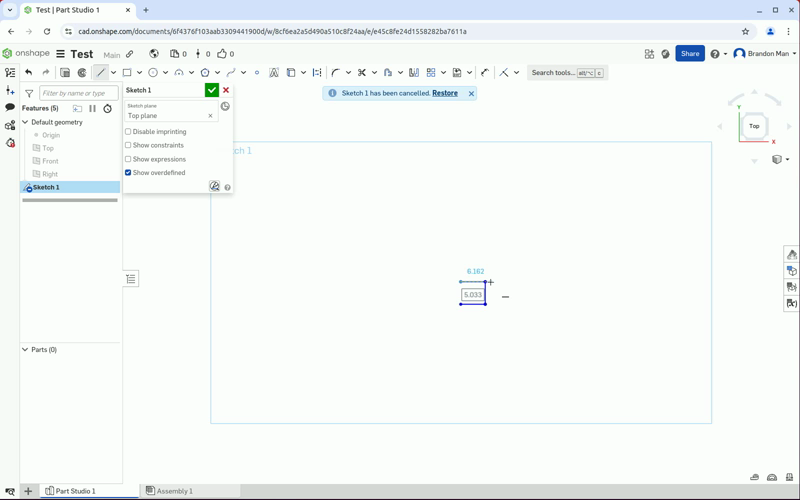
key_down(shift)
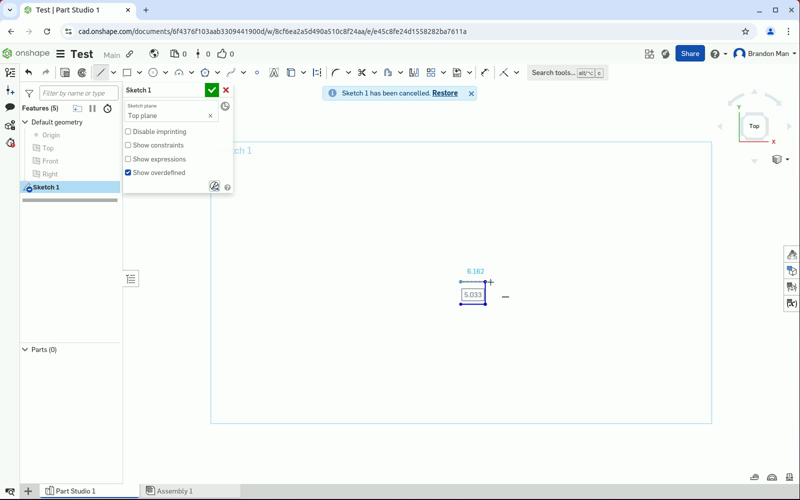
mouse_move(460, 304)
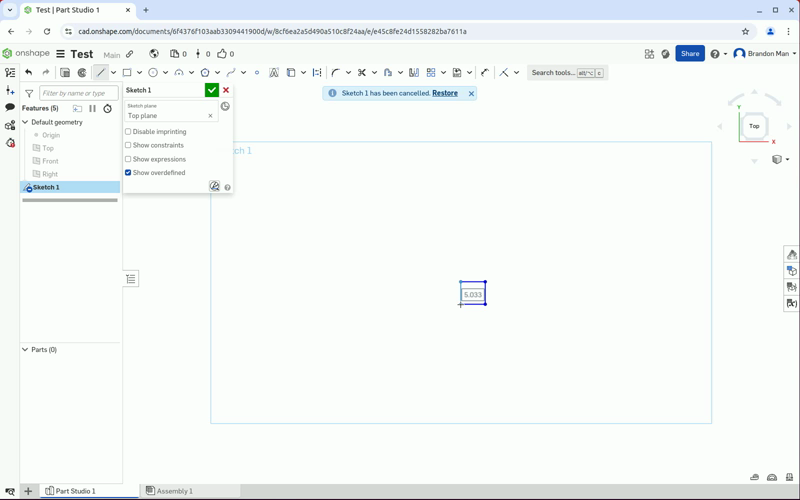
key_up(shift)
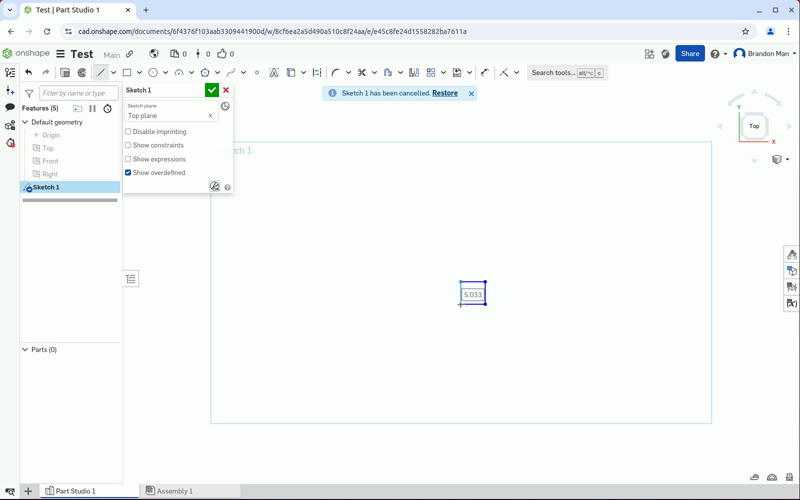
click(460, 304)
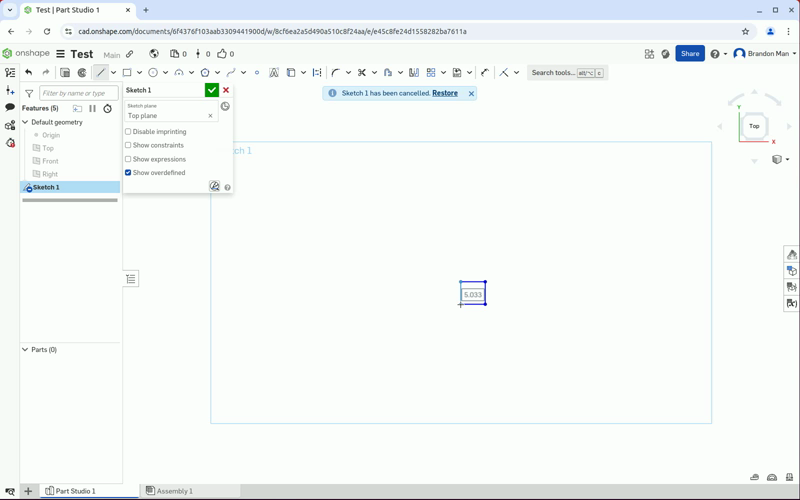
key(esc)
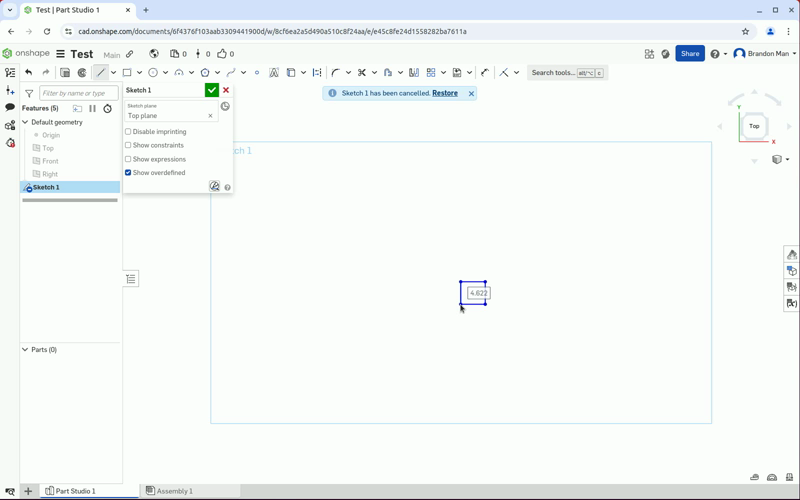
mouse_move(462, 285)
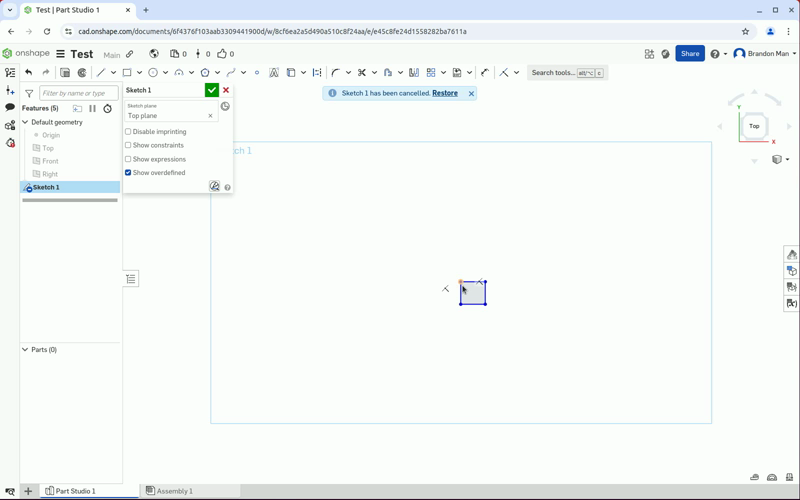
scroll(6)
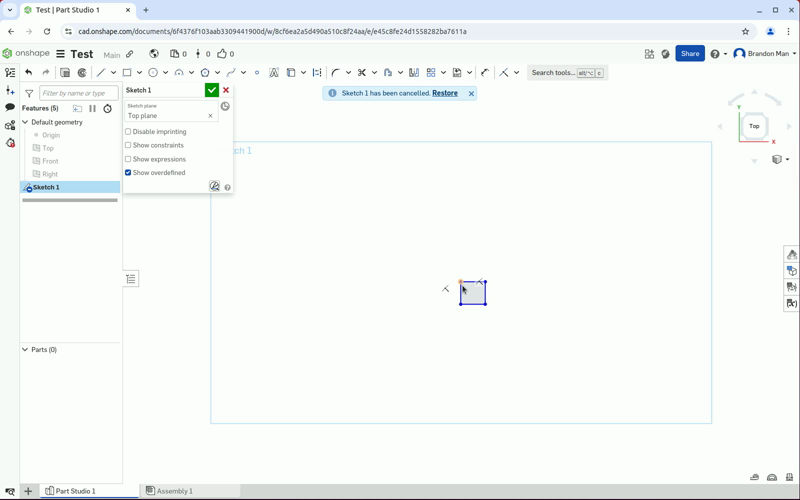
scroll(6)
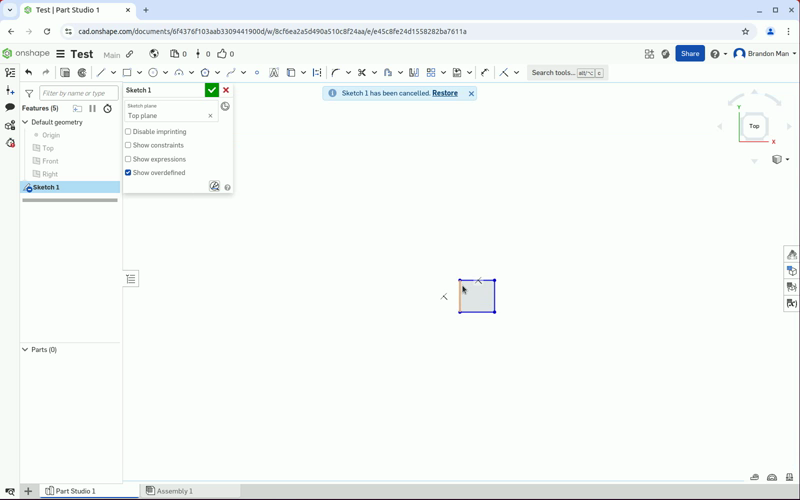
scroll(6)
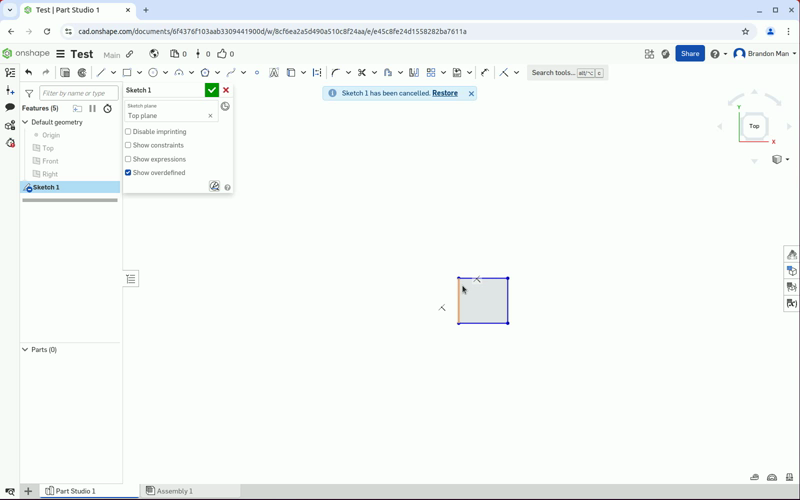
scroll(6)
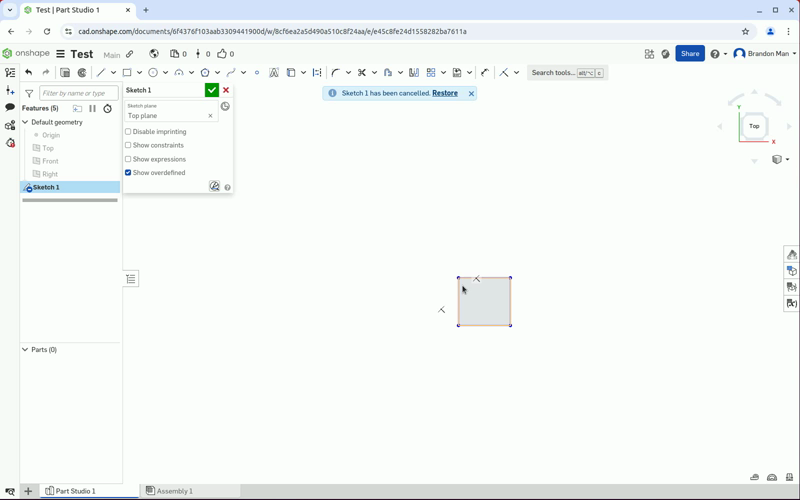
scroll(6)
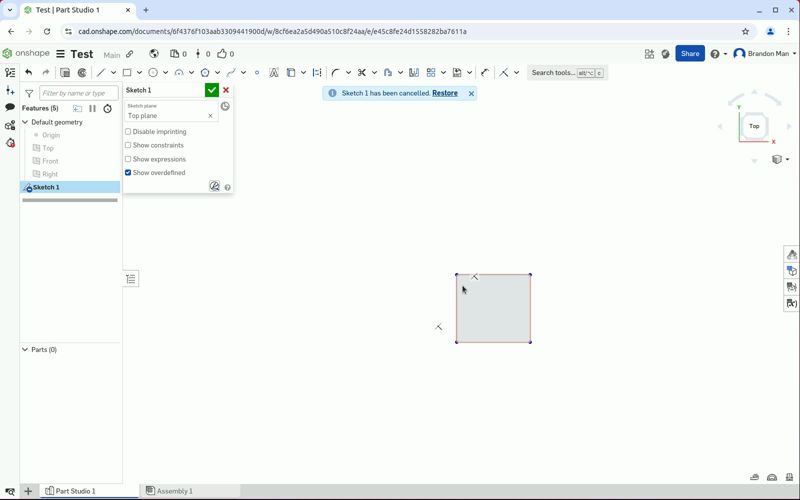
scroll(6)
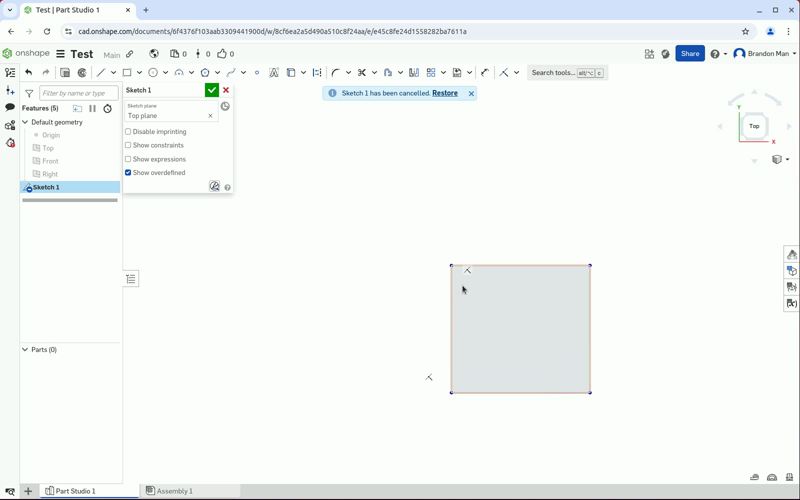
scroll(6)
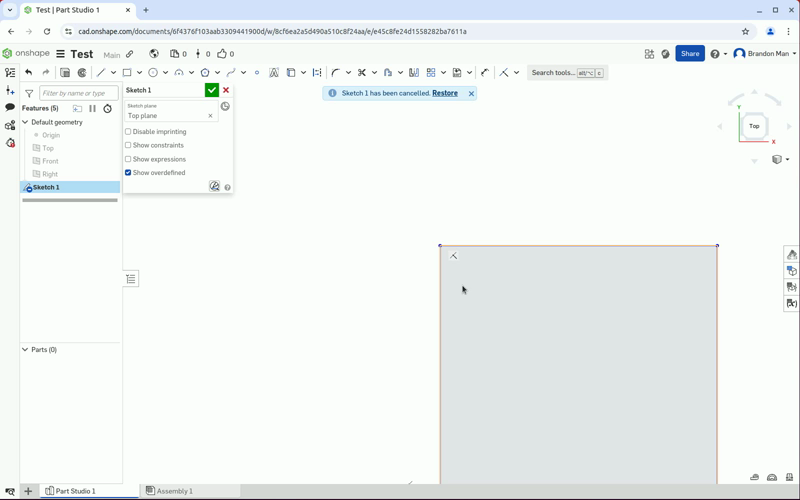
click(462, 285)
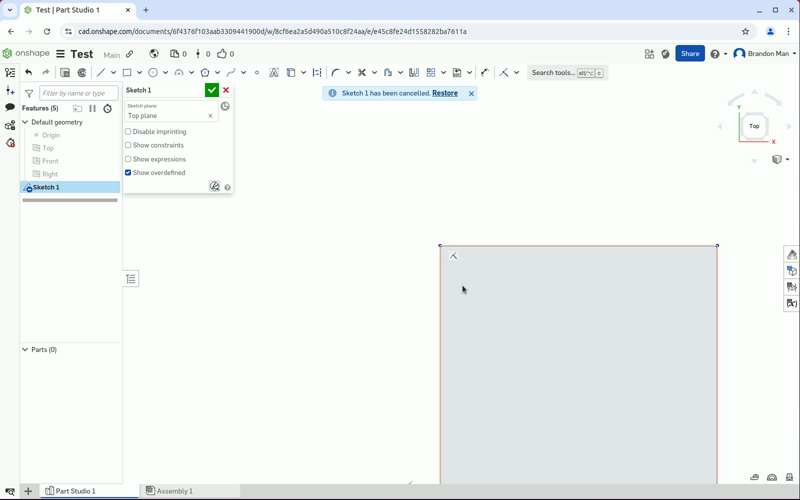
scroll(-6)
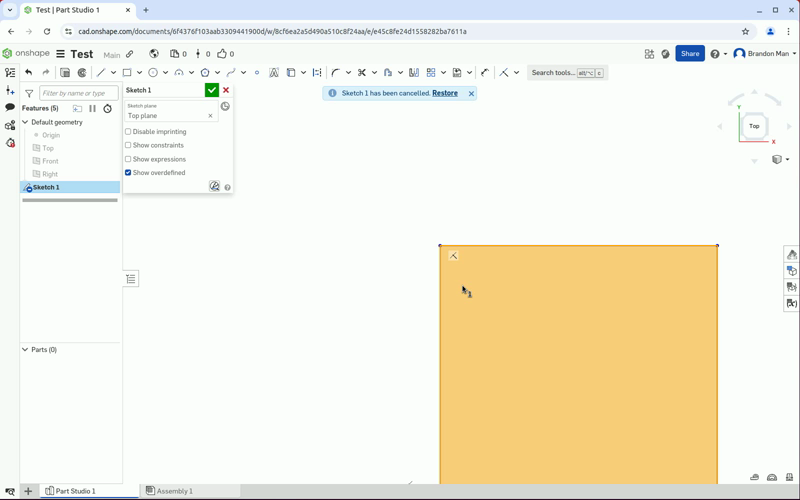
scroll(-6)
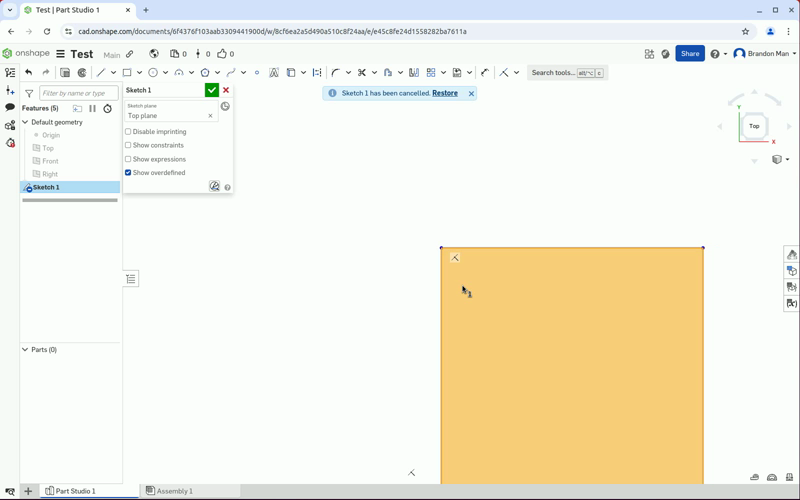
scroll(-6)
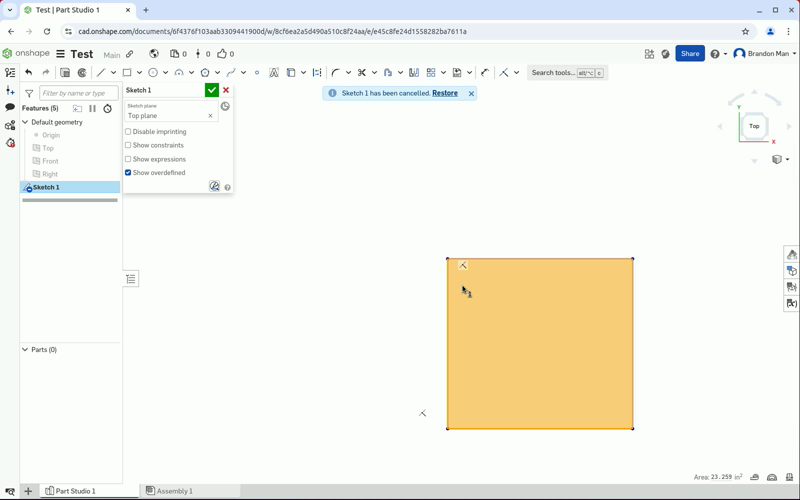
scroll(-6)
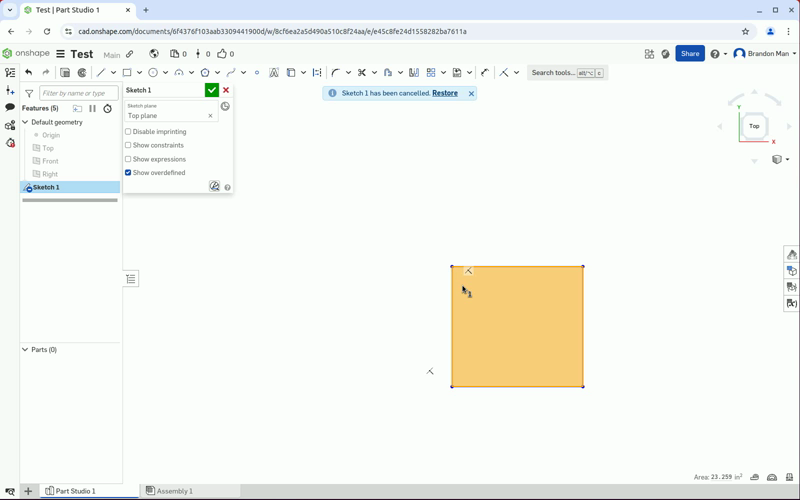
scroll(-6)
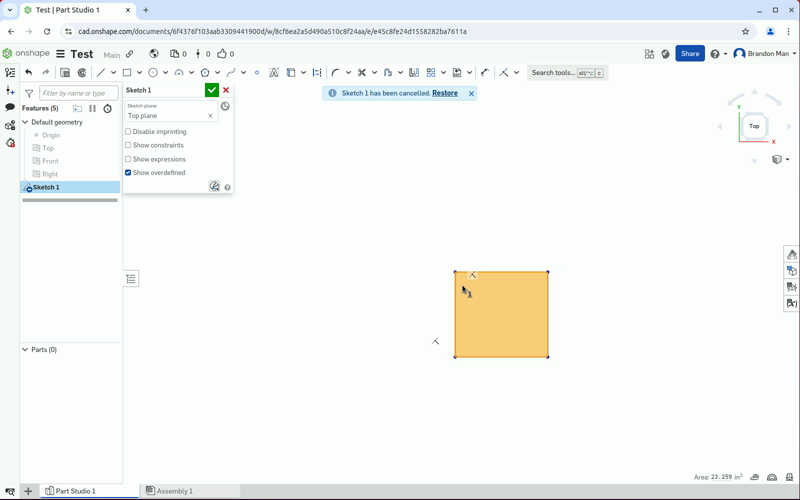
scroll(-6)
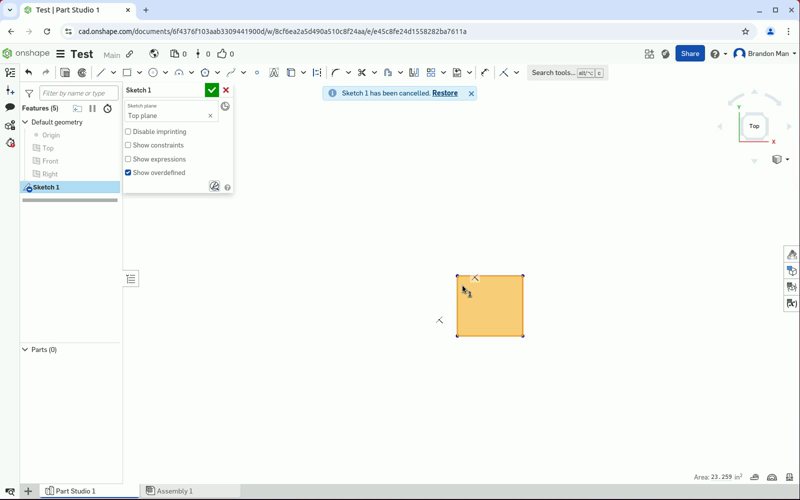
scroll(-6)
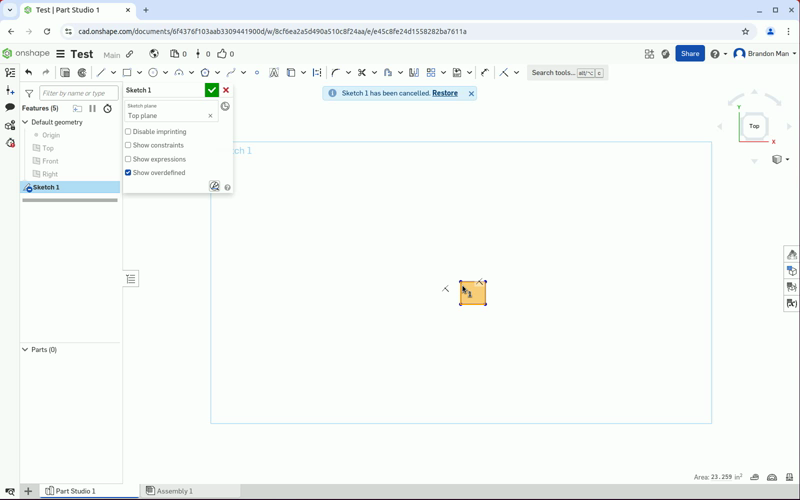
mouse_move(73, 352)
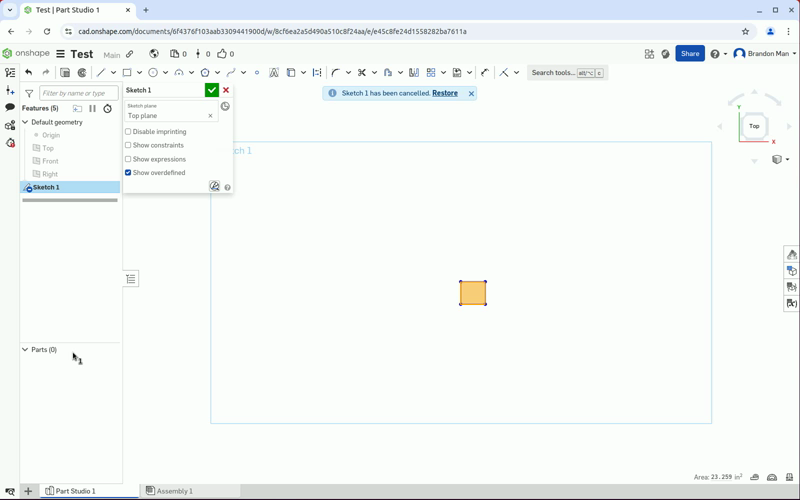
key(shift+y)
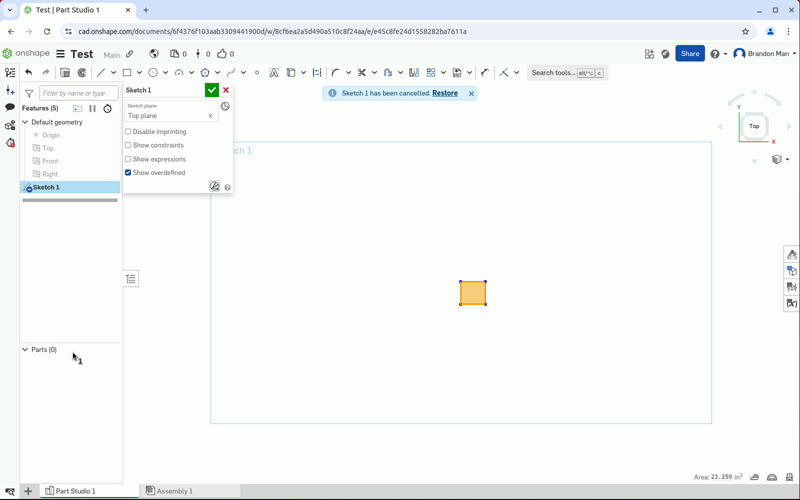
key(shift+e)
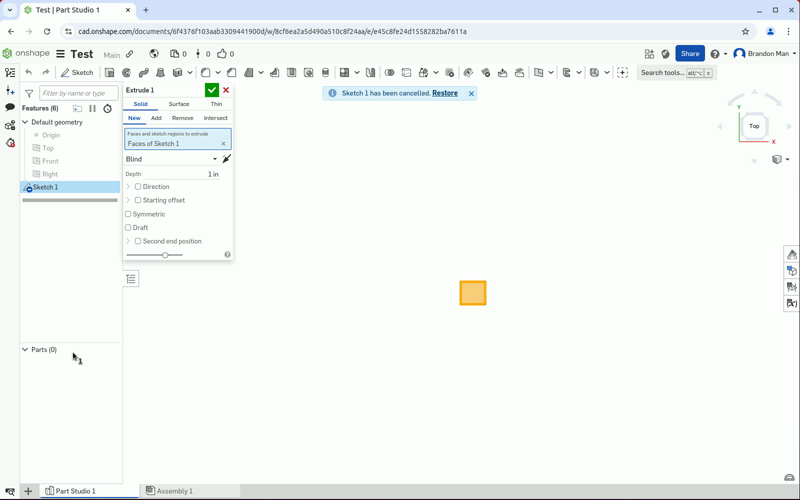
mouse_move(143, 106)
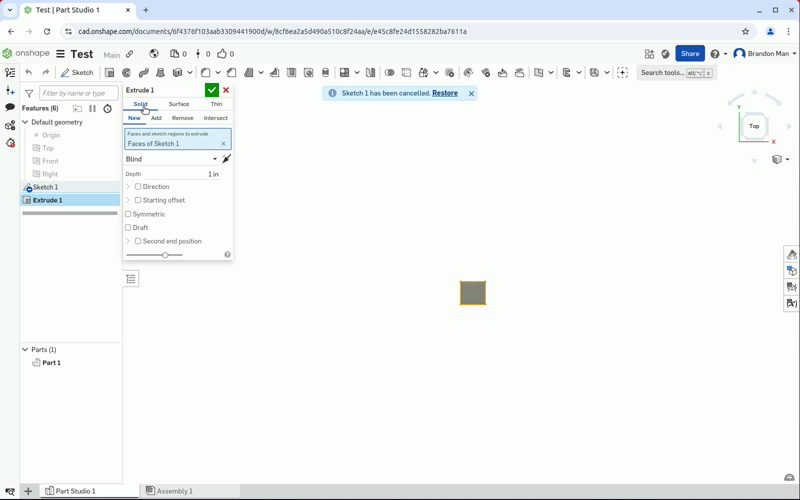
click(143, 106)
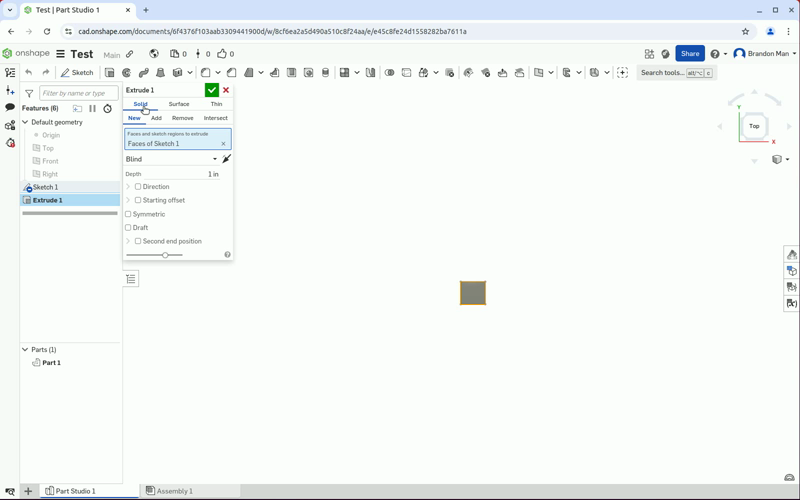
mouse_move(137, 120)
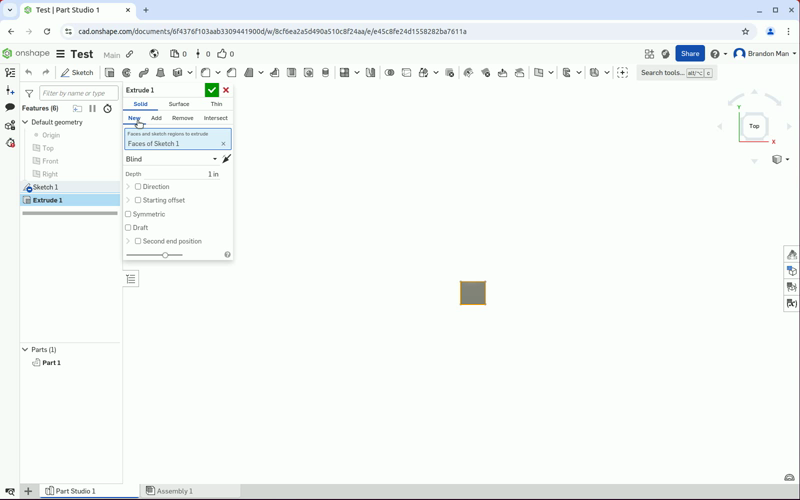
click(137, 120)
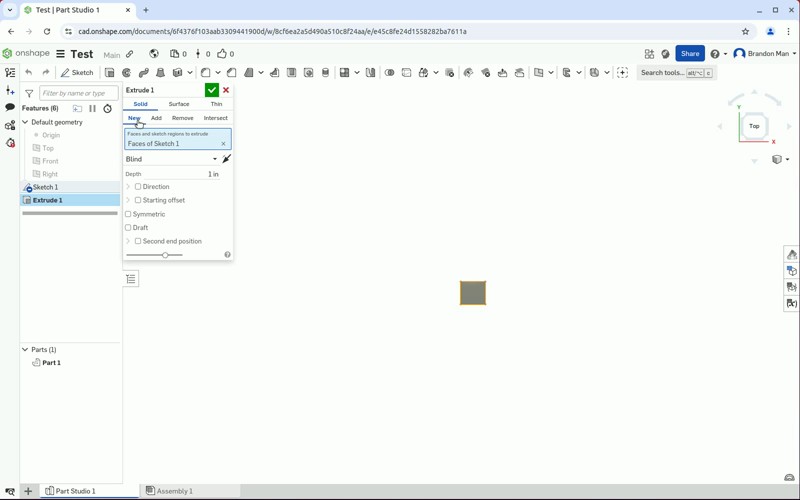
key(tab, 4)
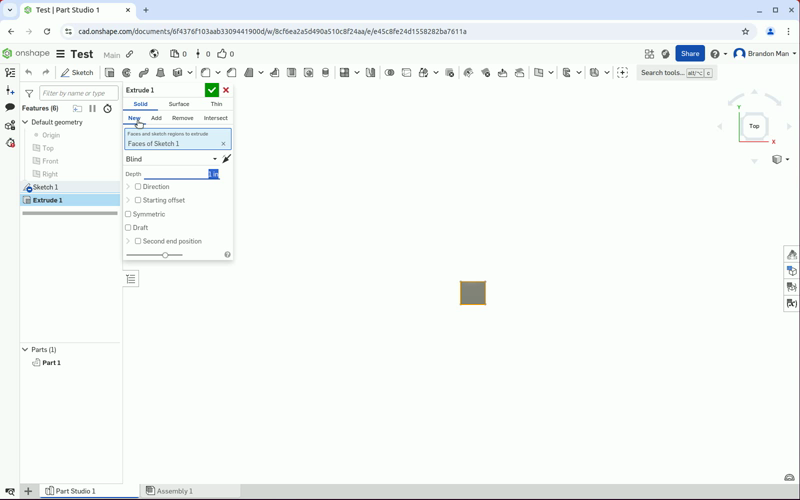
text(-0.241)
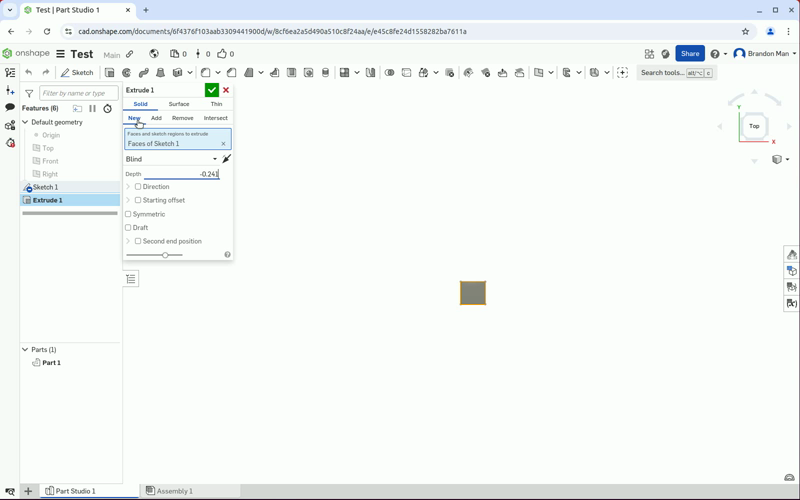
key(enter)
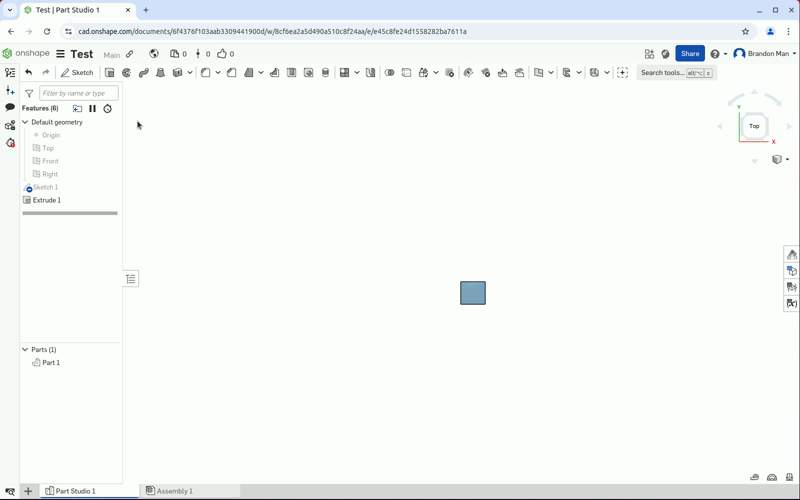
key(shift+h)
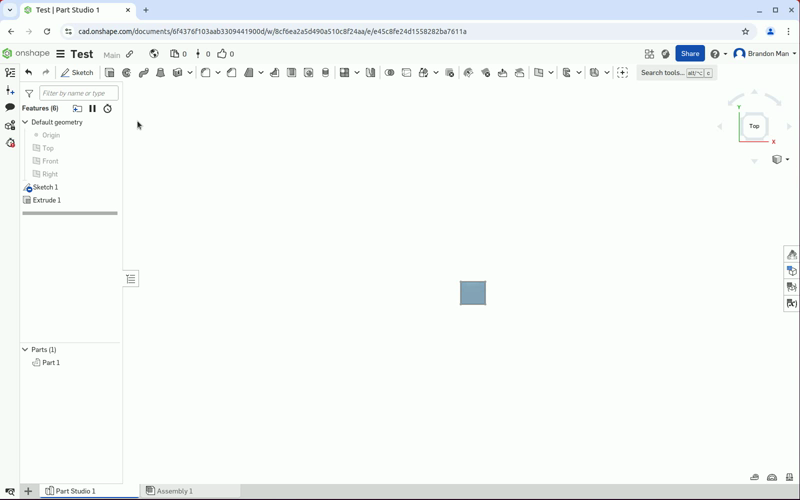
key(shift+h)
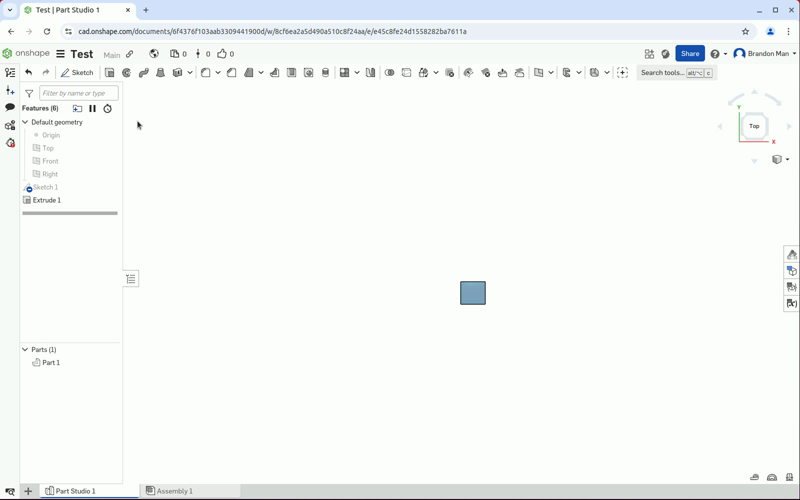
mouse_move(73, 189)
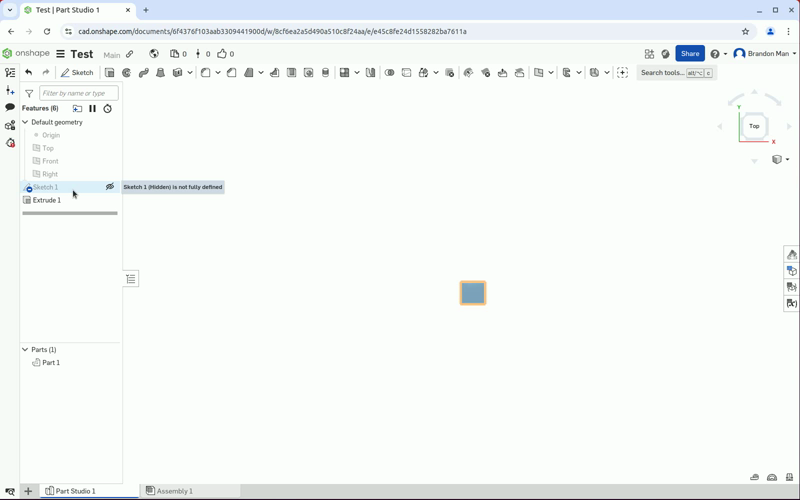
click(73, 189)
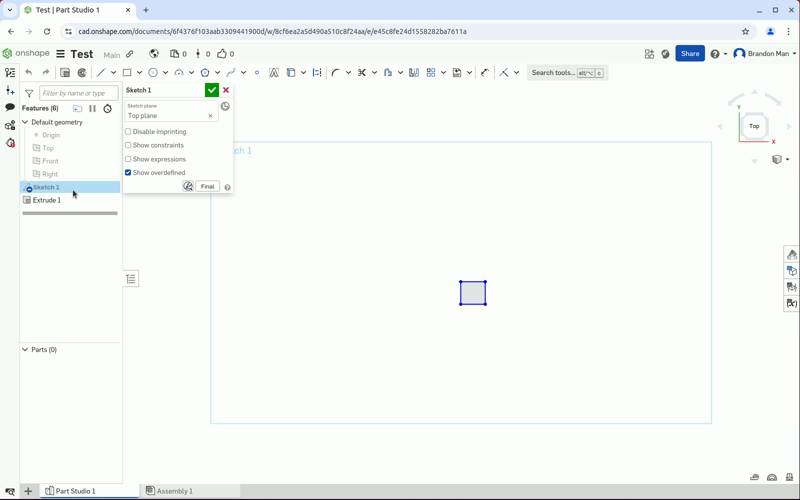
mouse_move(229, 92)
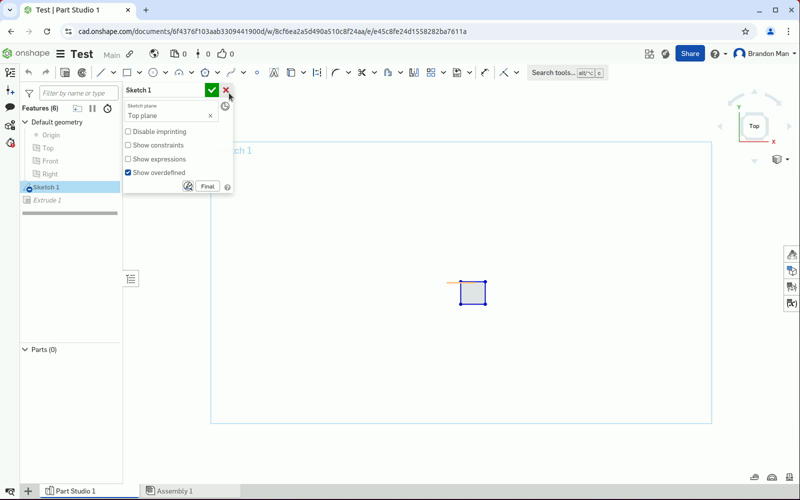
click(229, 92)
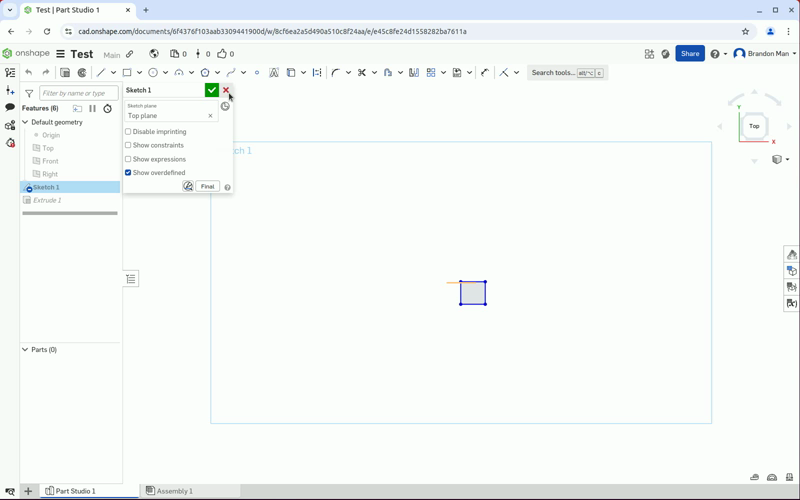
key(shift+s)
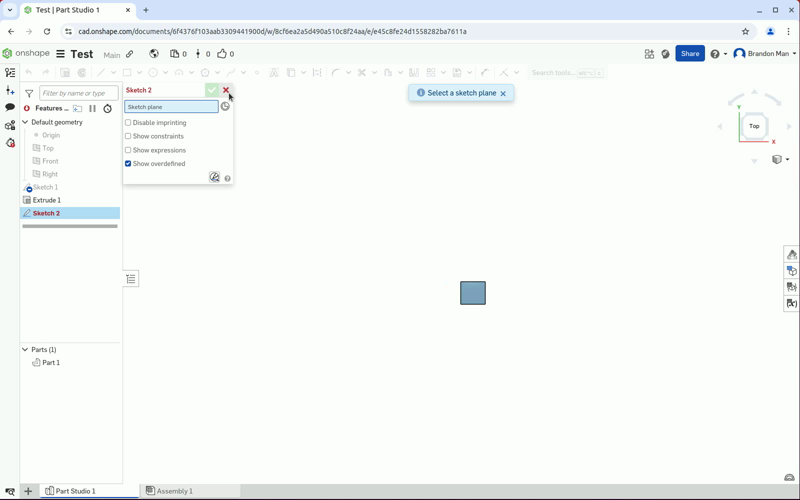
mouse_move(73, 150)
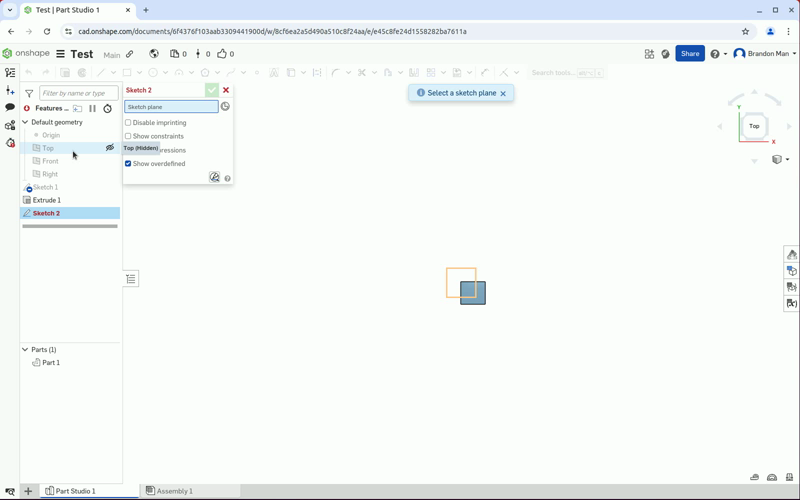
click(73, 150)
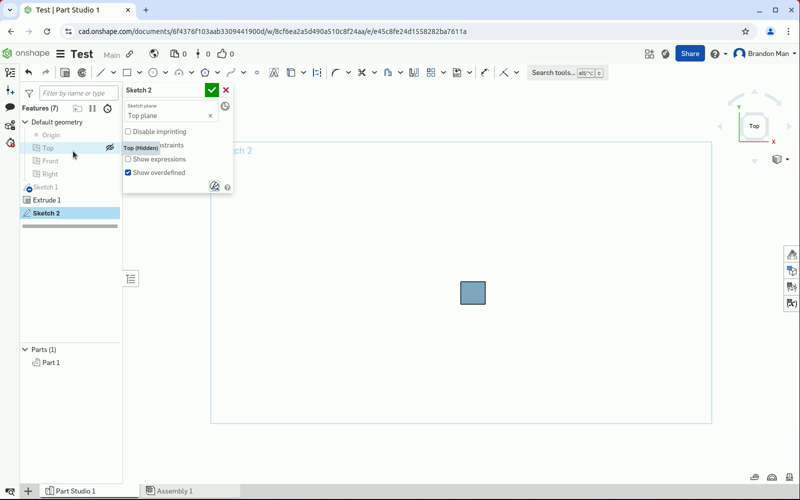
mouse_move(73, 352)
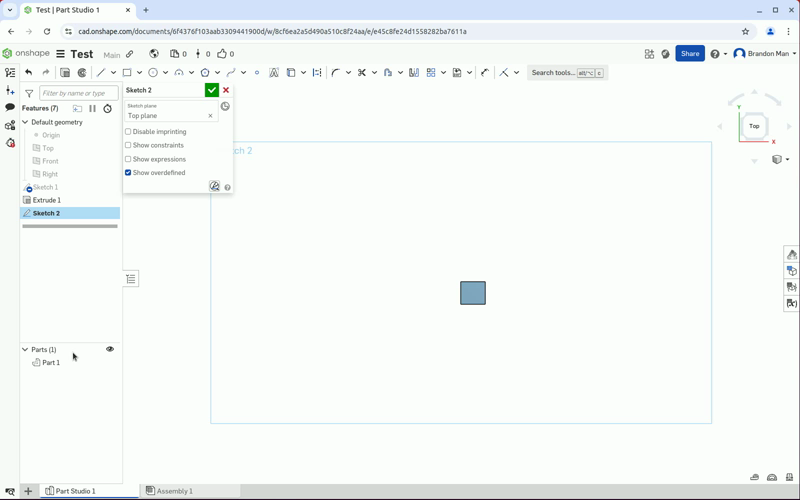
key(y)
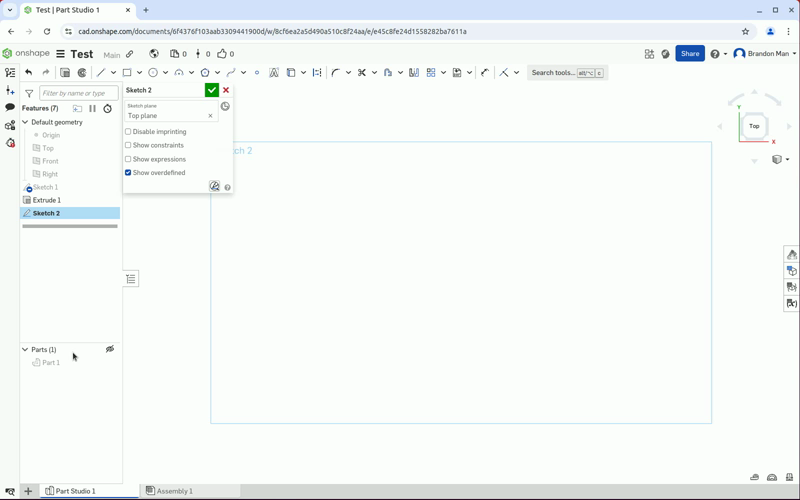
key(l)
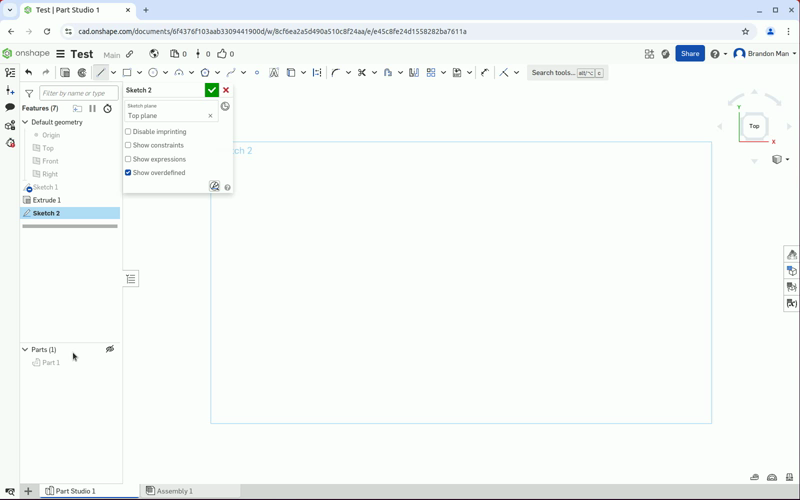
key_down(shift)
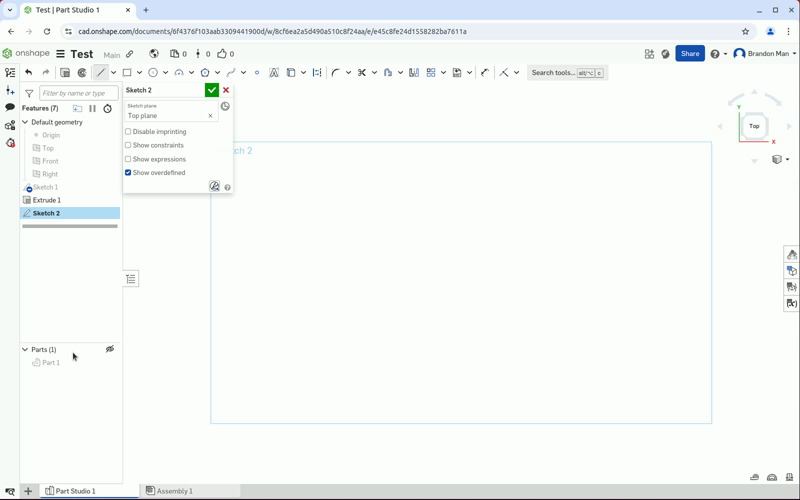
mouse_move(484, 304)
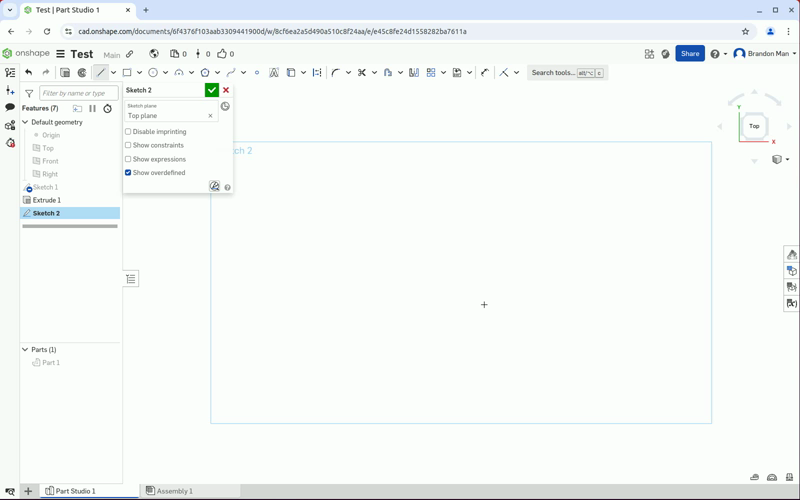
click(484, 304)
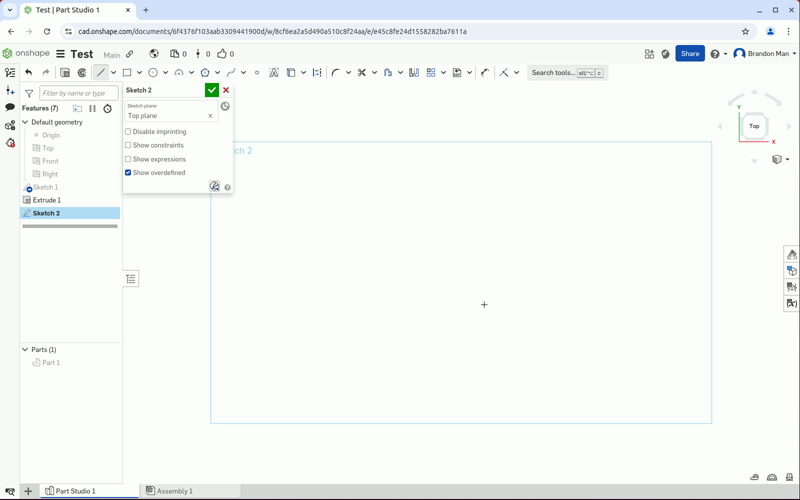
key_up(shift)
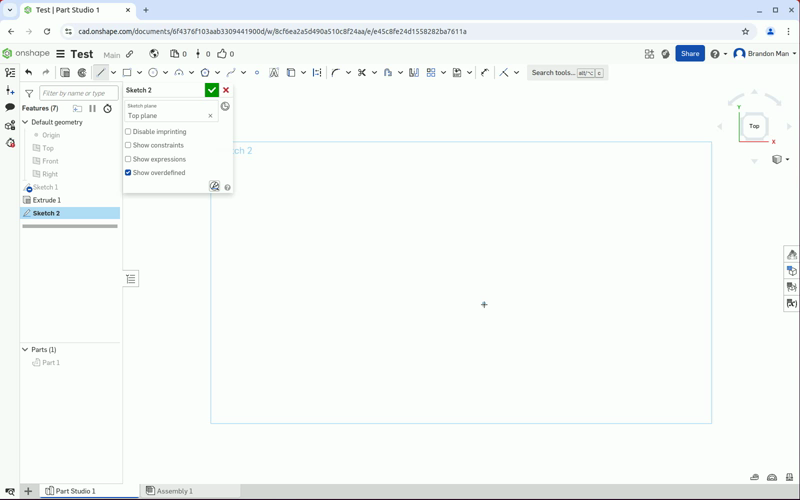
key_down(shift)
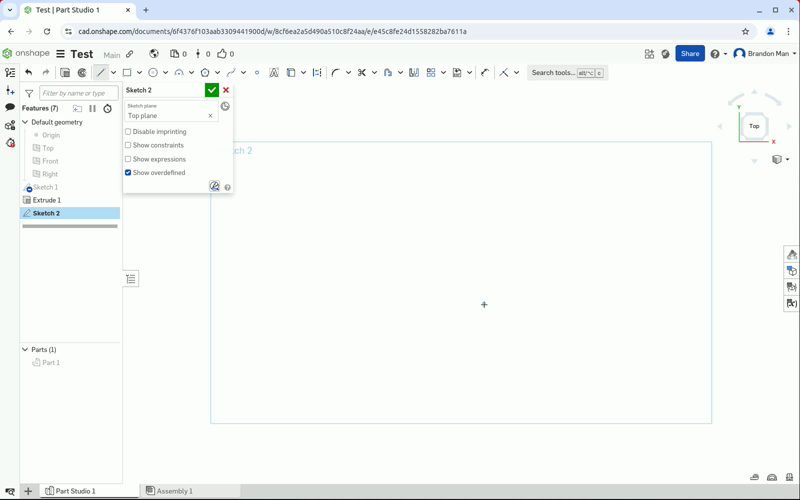
mouse_move(514, 304)
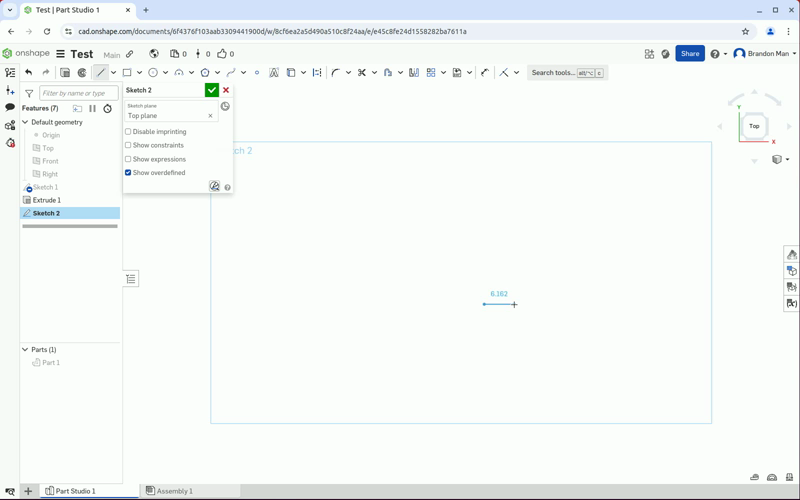
mouse_move(508, 304)
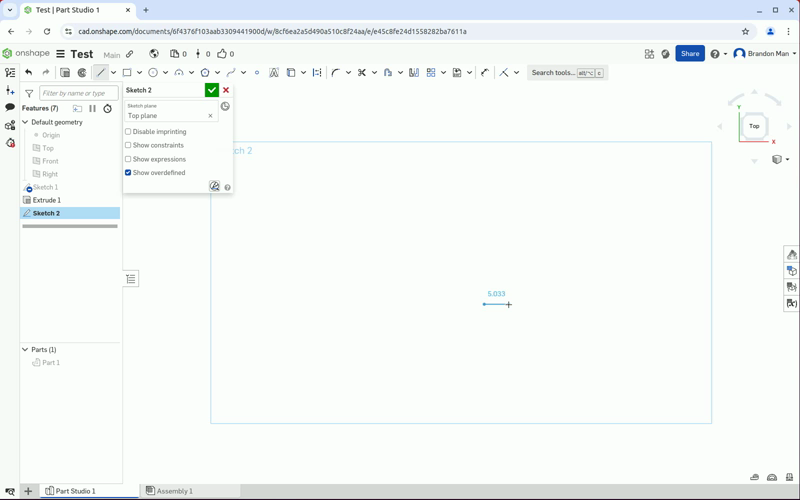
click(508, 304)
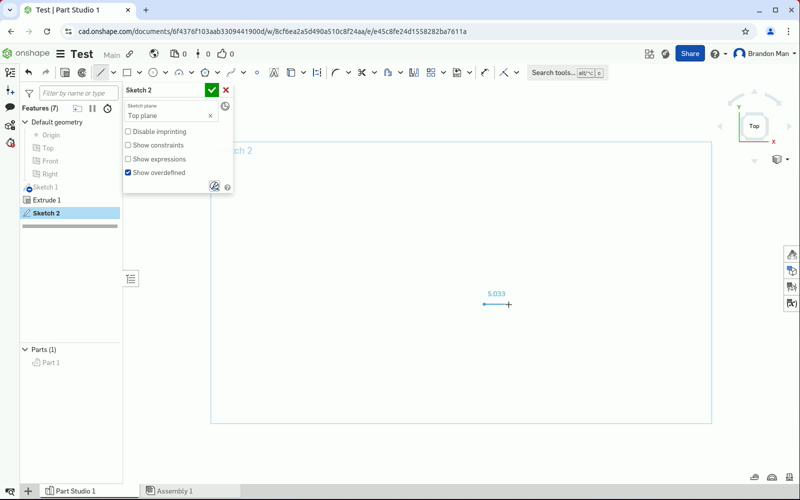
key_up(shift)
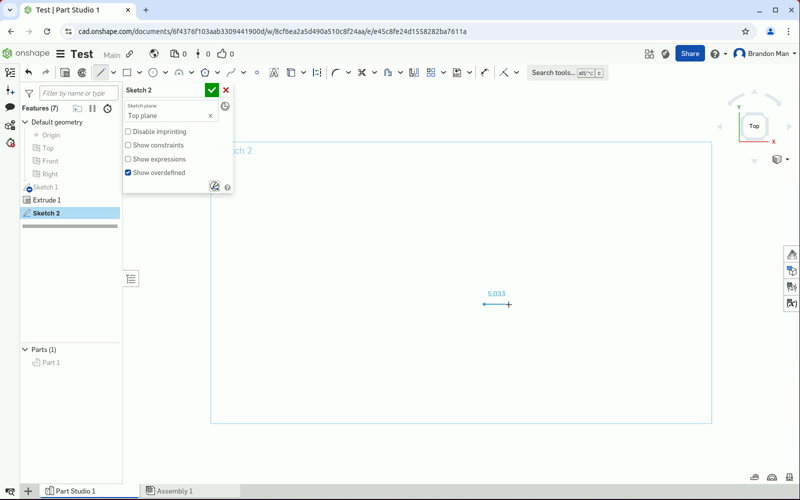
key_down(shift)
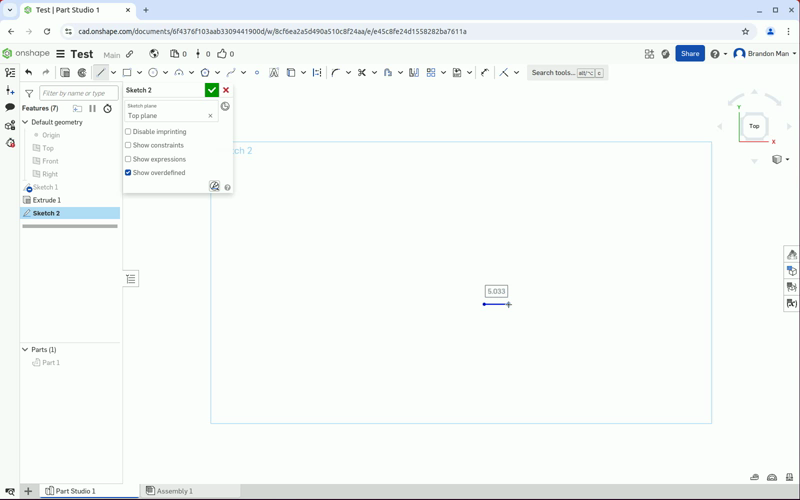
mouse_move(538, 304)
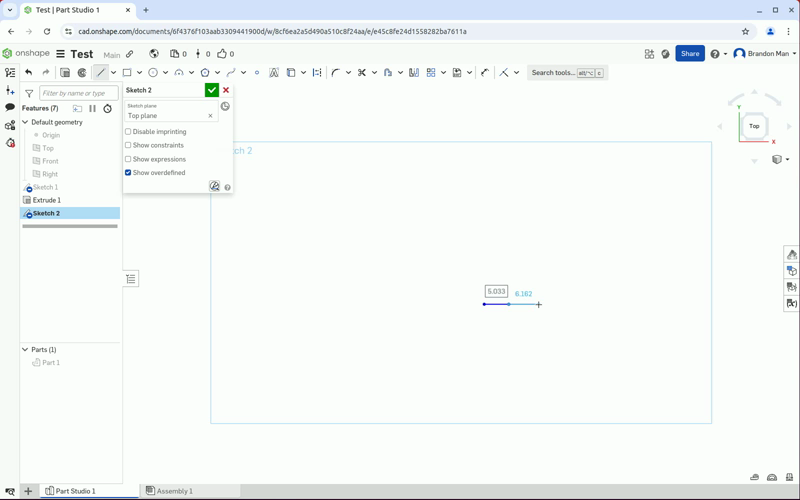
mouse_move(508, 282)
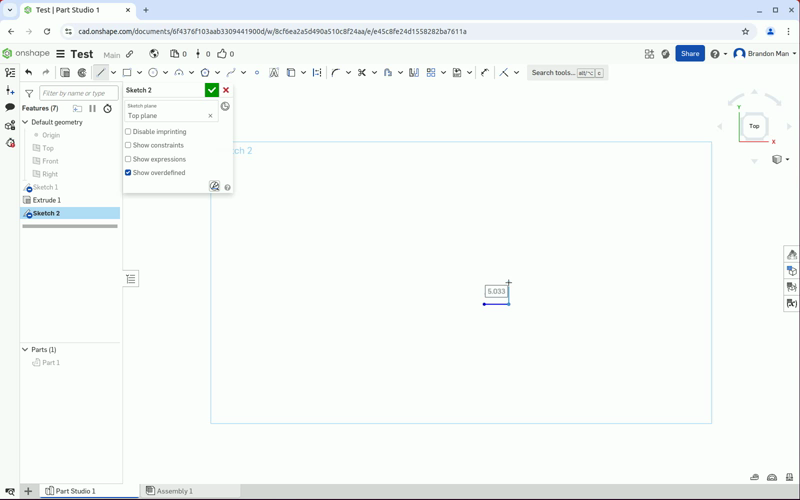
click(508, 282)
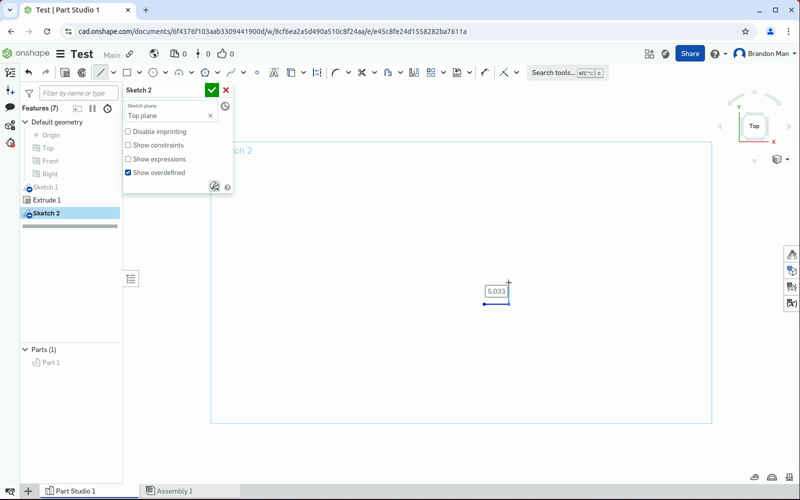
key_up(shift)
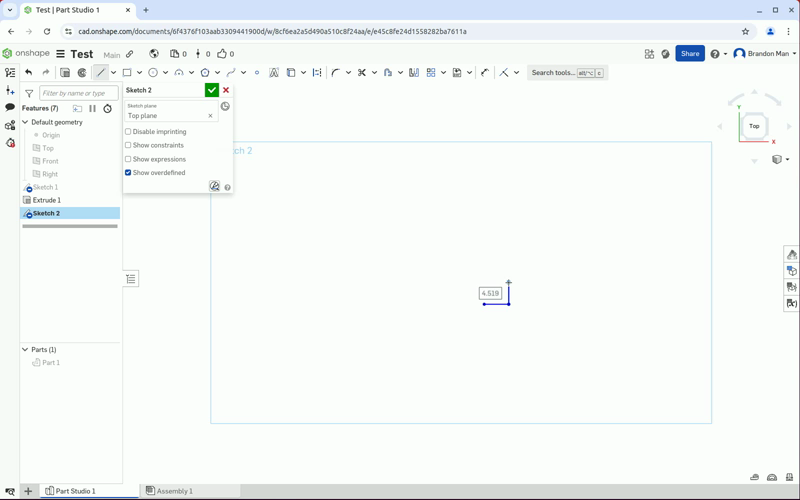
key_down(shift)
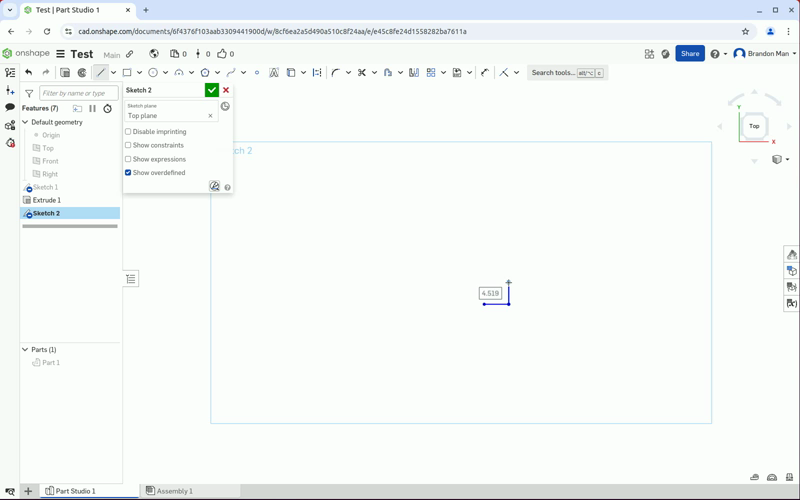
mouse_move(538, 282)
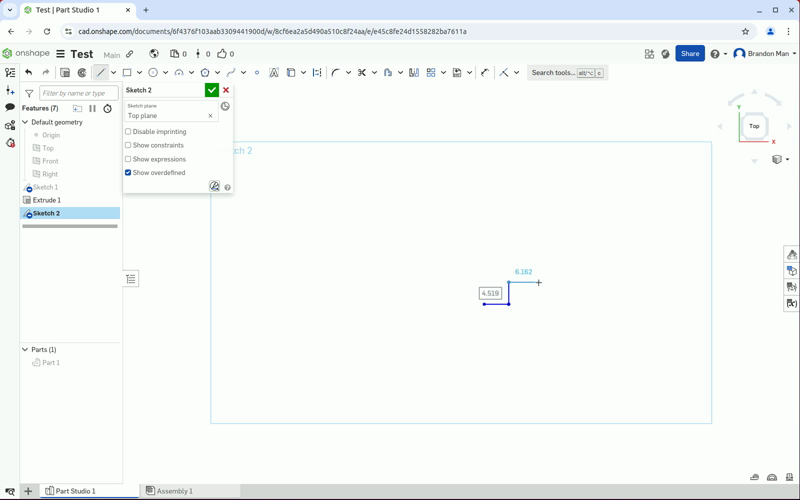
mouse_move(484, 282)
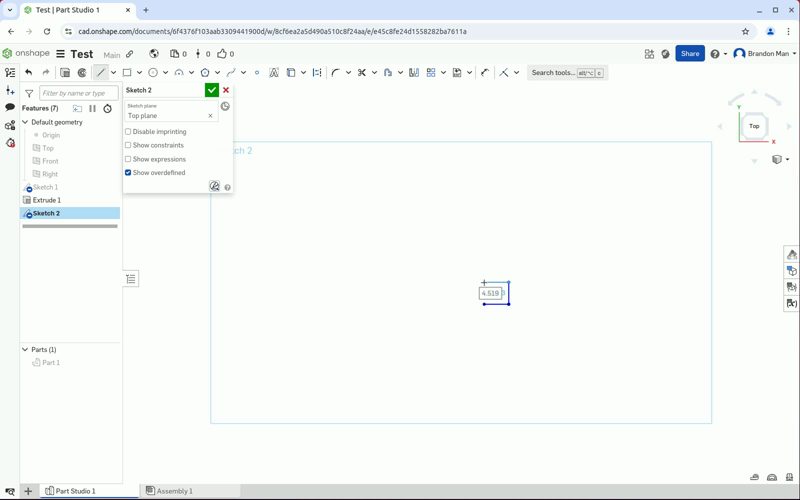
click(484, 282)
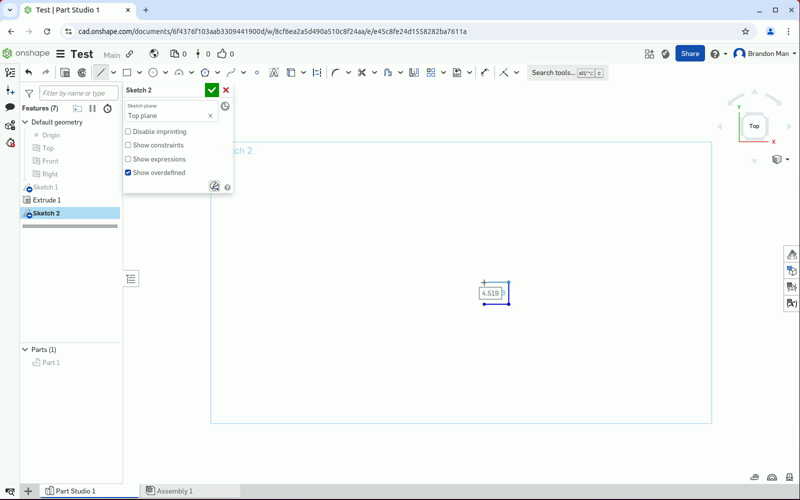
key_up(shift)
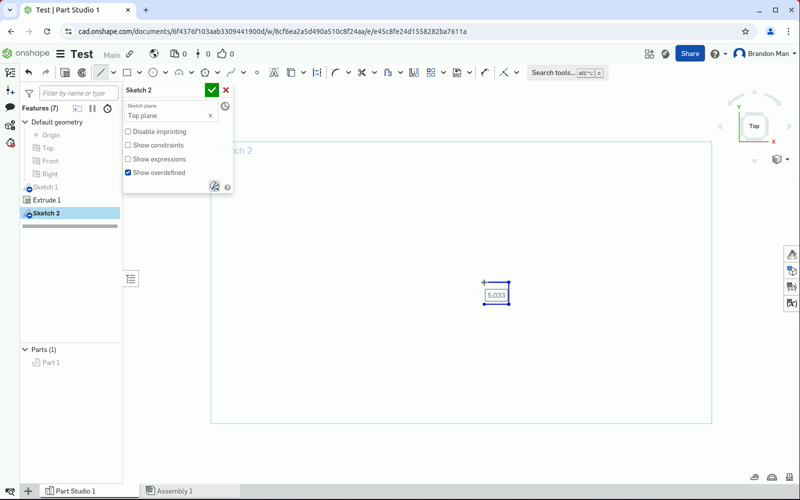
mouse_move(514, 282)
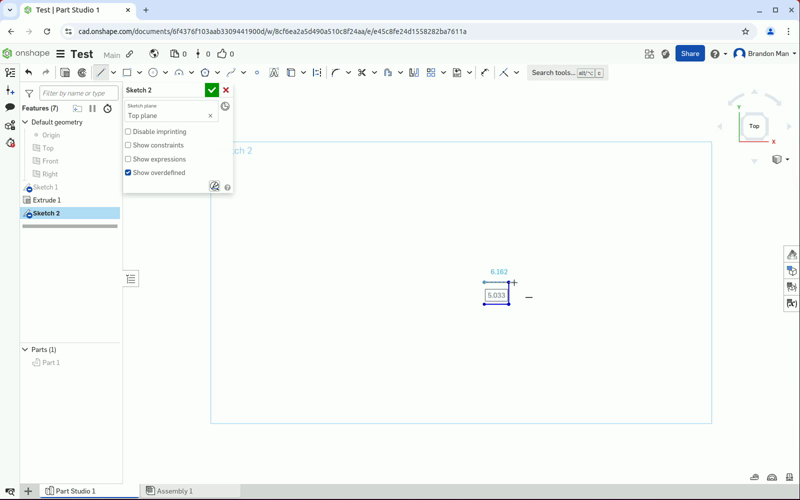
key_down(shift)
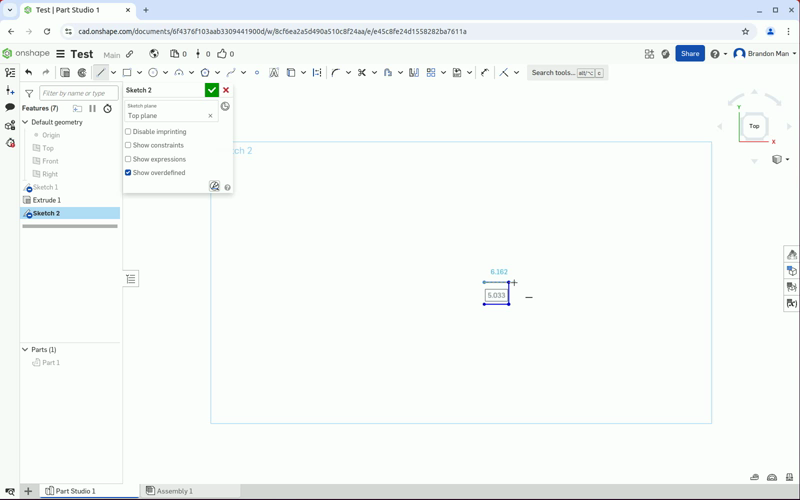
mouse_move(484, 304)
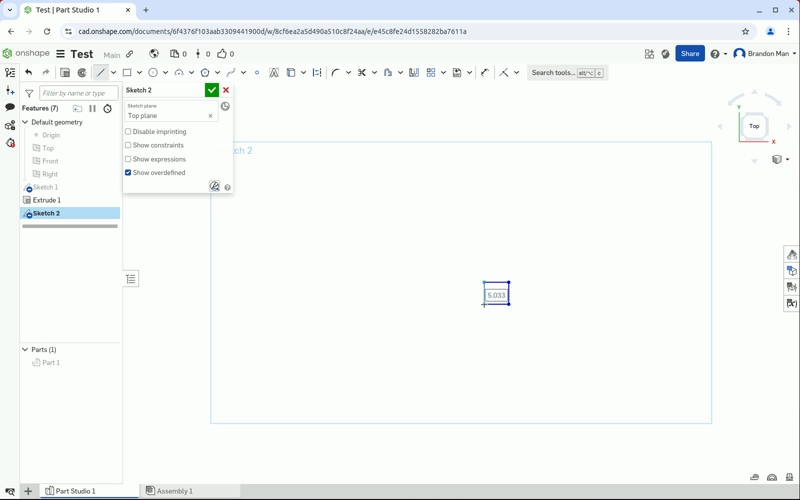
key_up(shift)
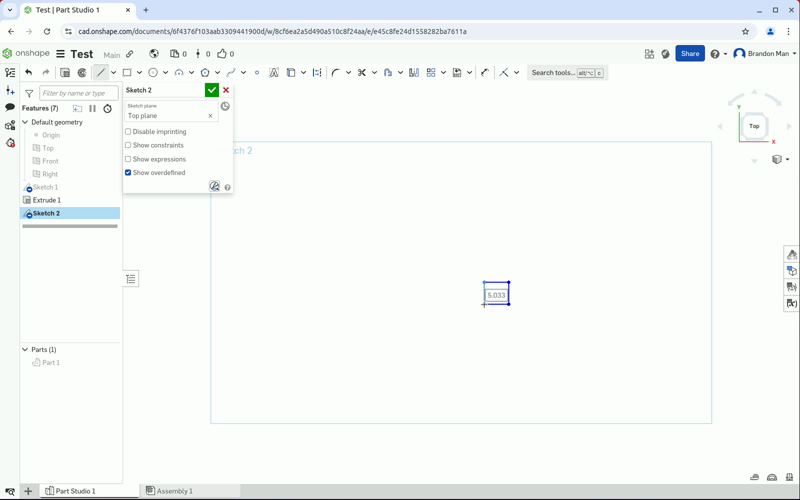
click(484, 304)
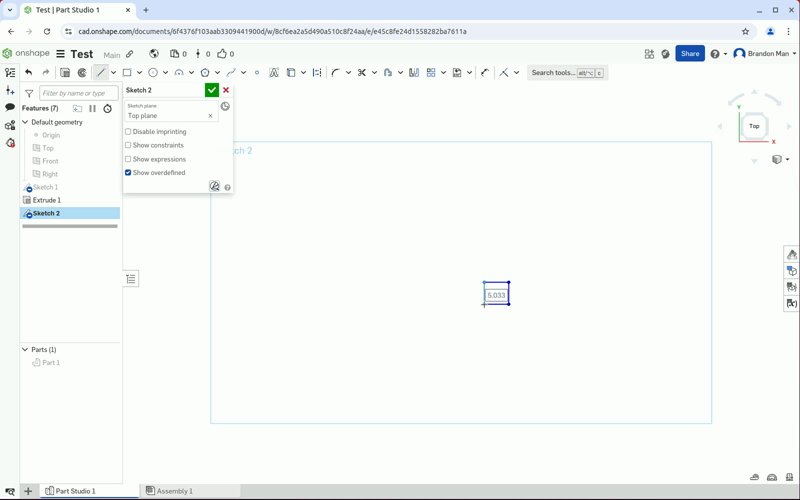
key(esc)
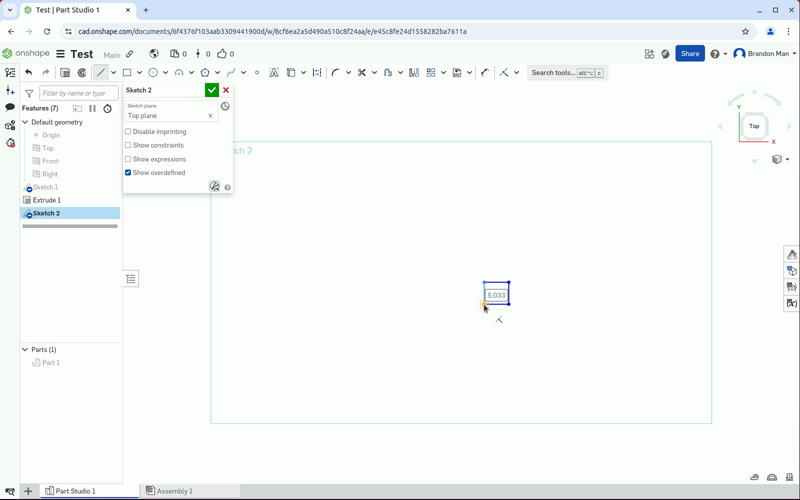
mouse_move(488, 290)
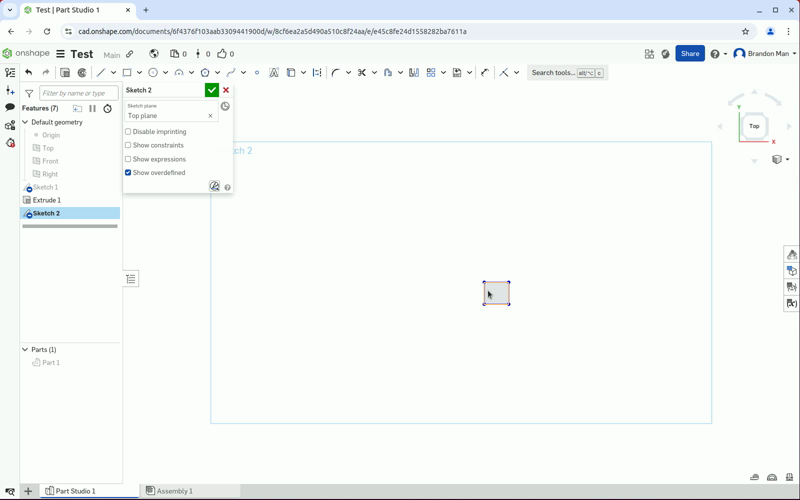
scroll(6)
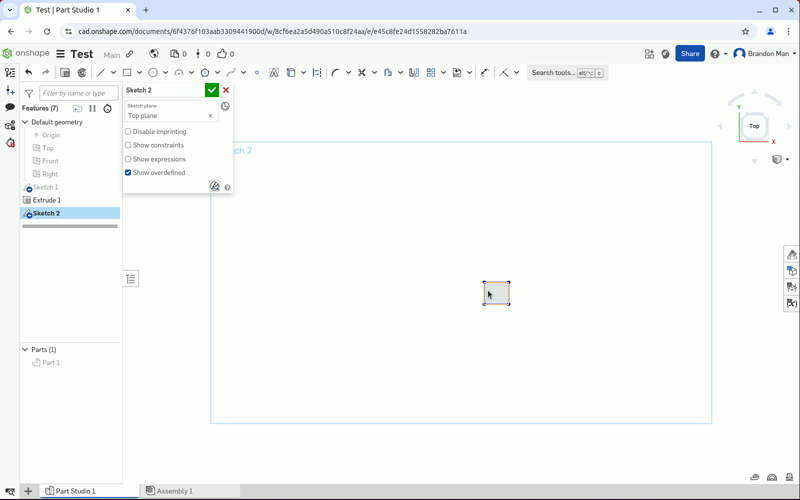
scroll(6)
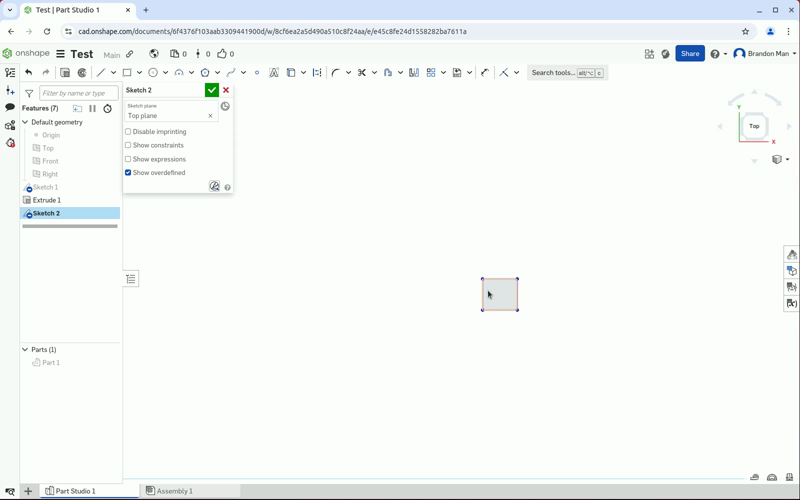
scroll(6)
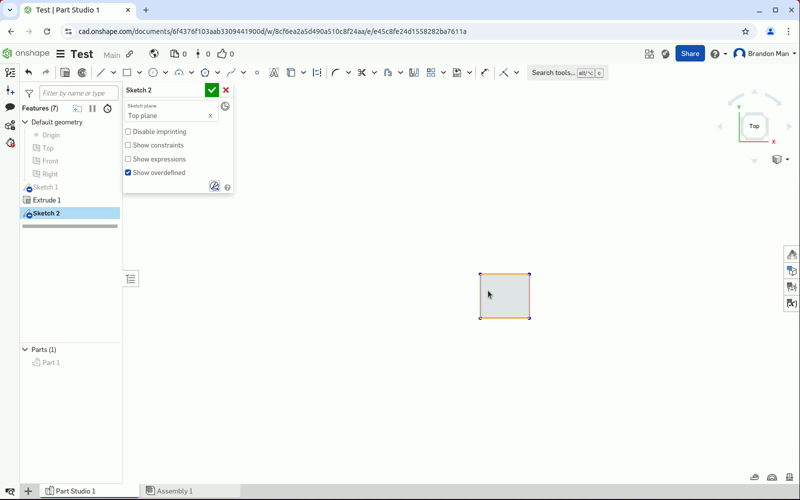
scroll(6)
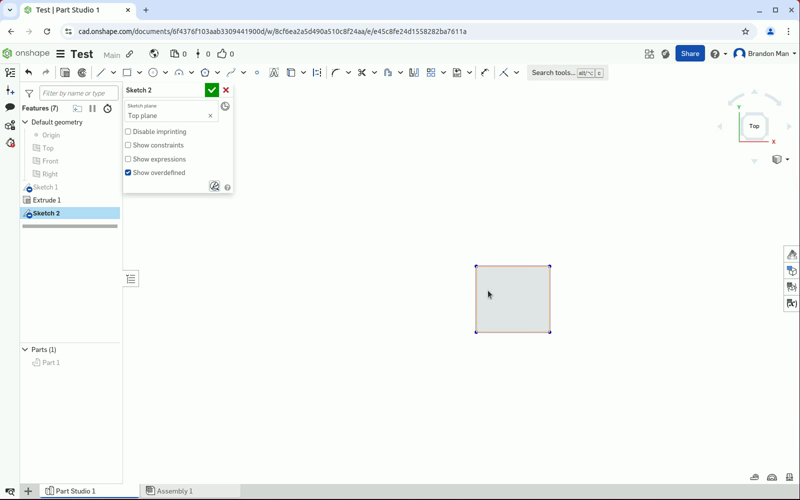
scroll(6)
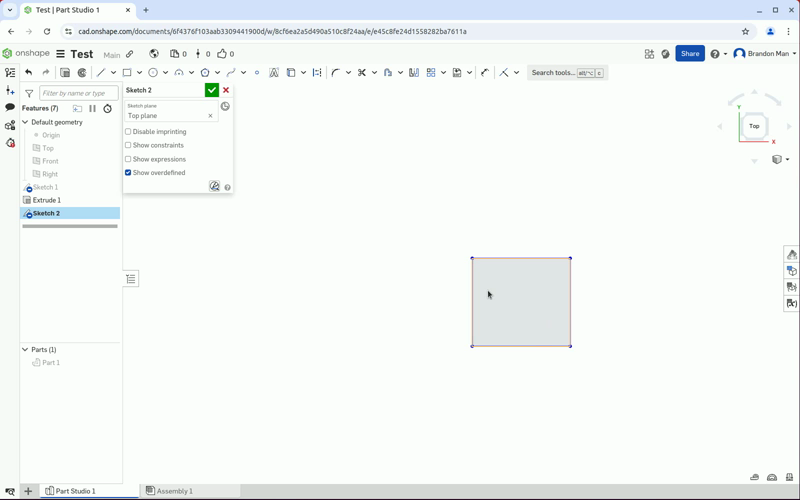
scroll(6)
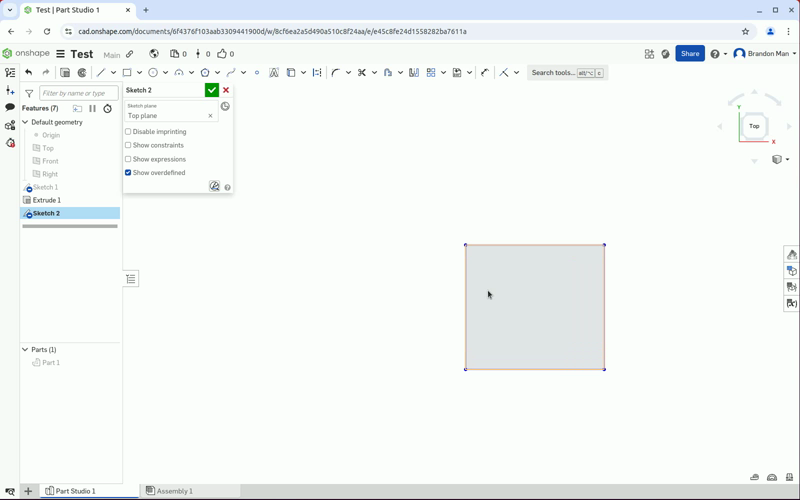
scroll(6)
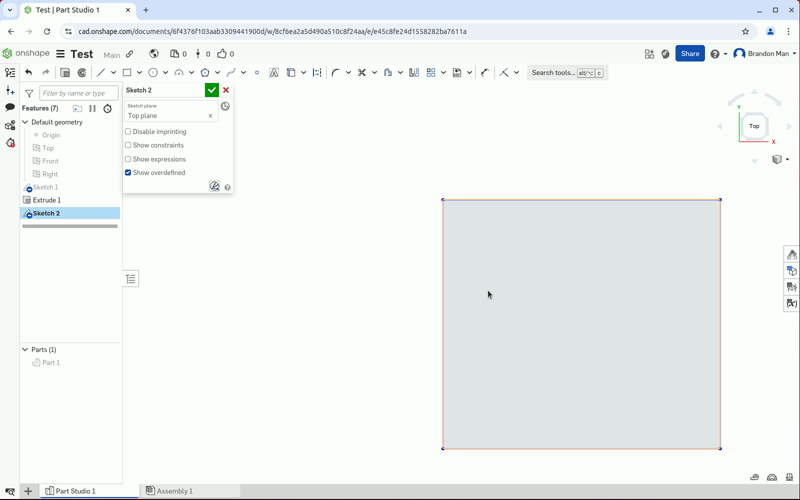
click(488, 290)
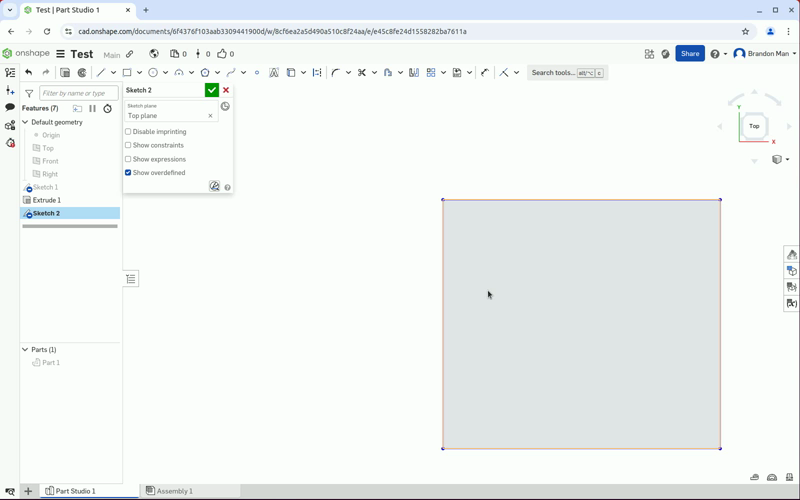
scroll(-6)
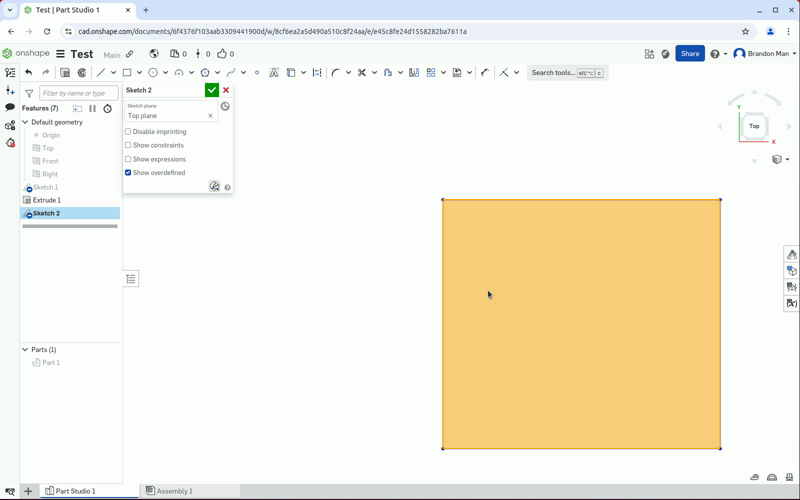
scroll(-6)
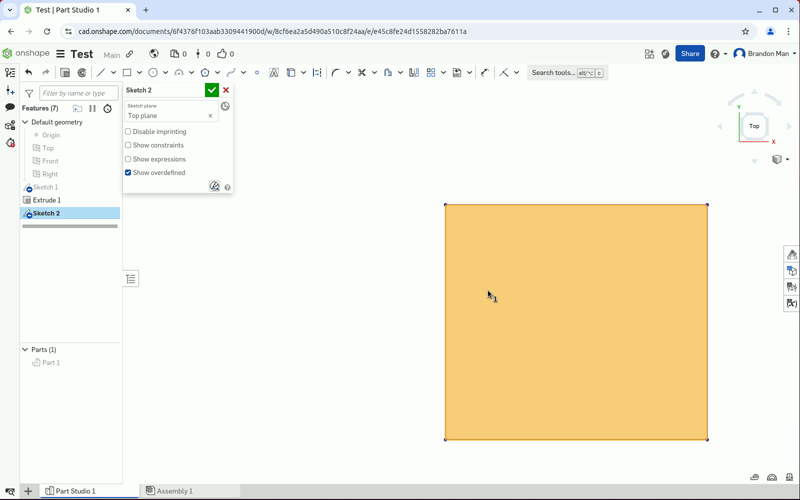
scroll(-6)
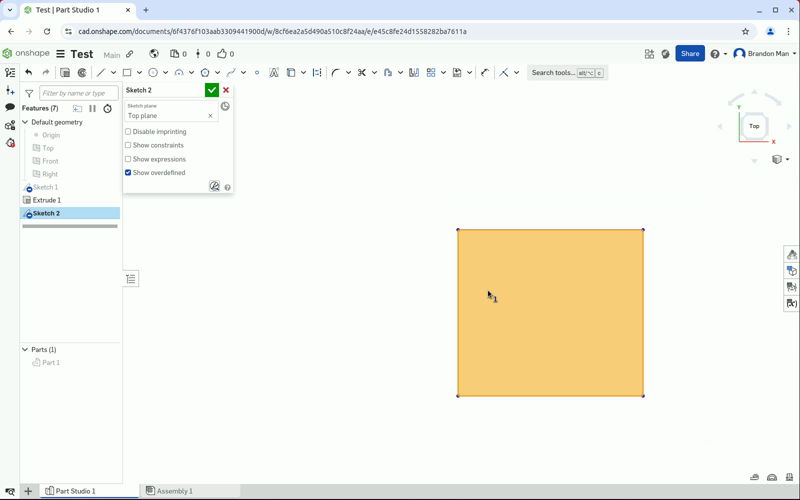
scroll(-6)
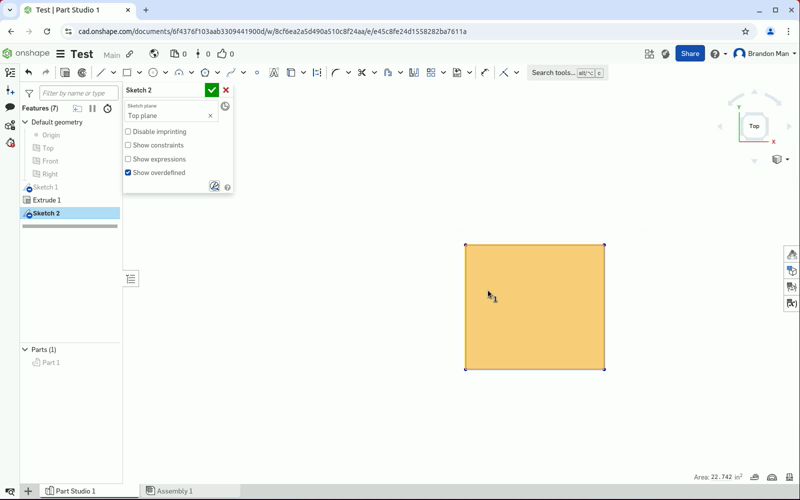
scroll(-6)
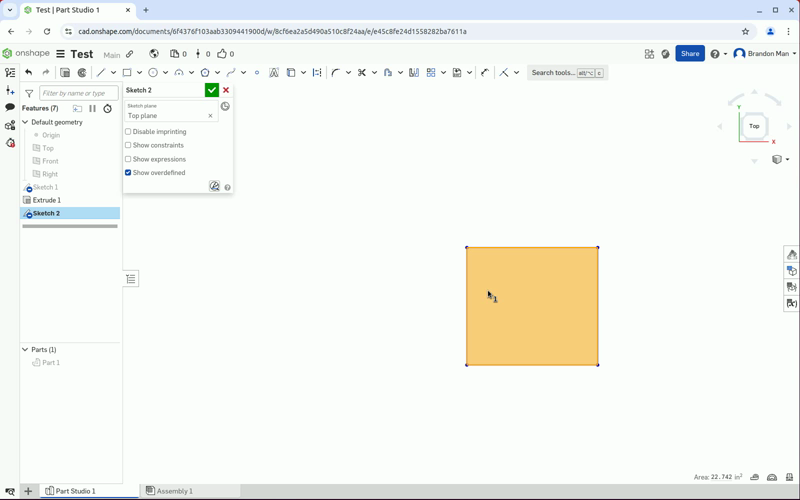
scroll(-6)
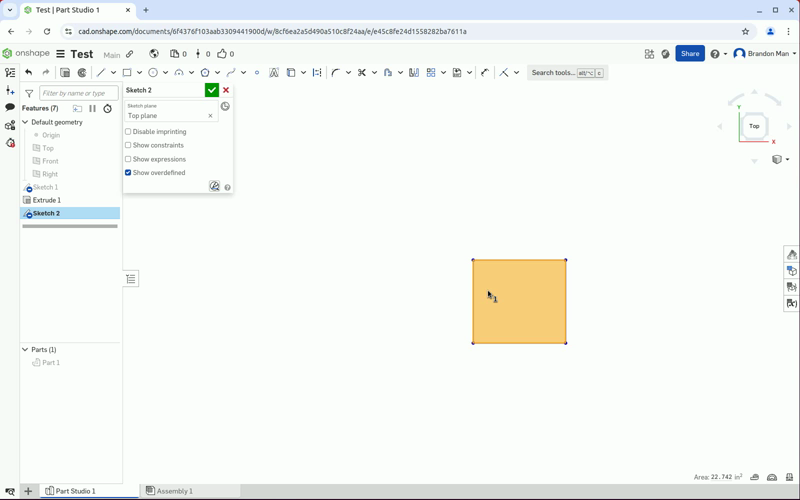
scroll(-6)
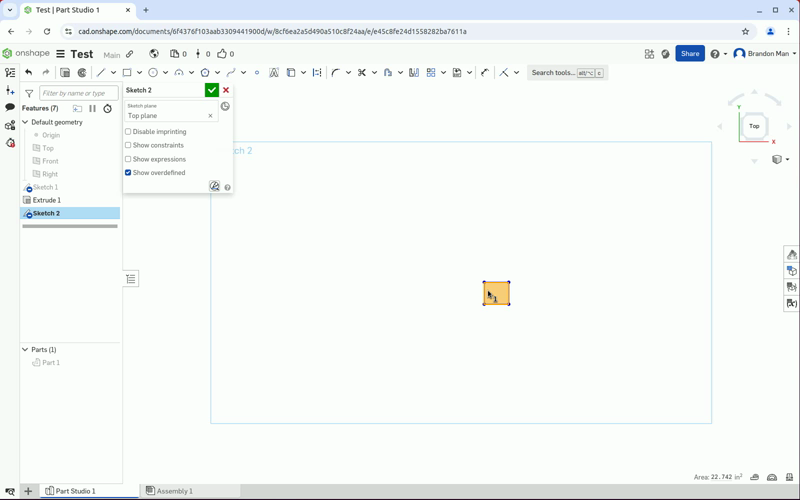
mouse_move(73, 352)
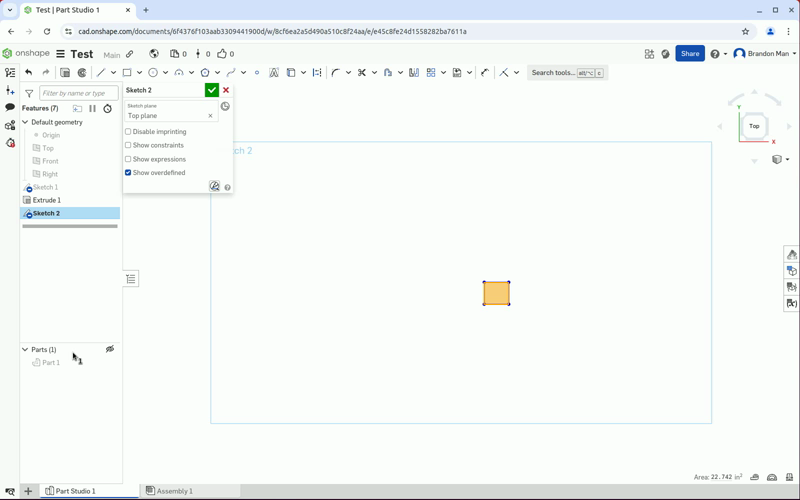
key(shift+y)
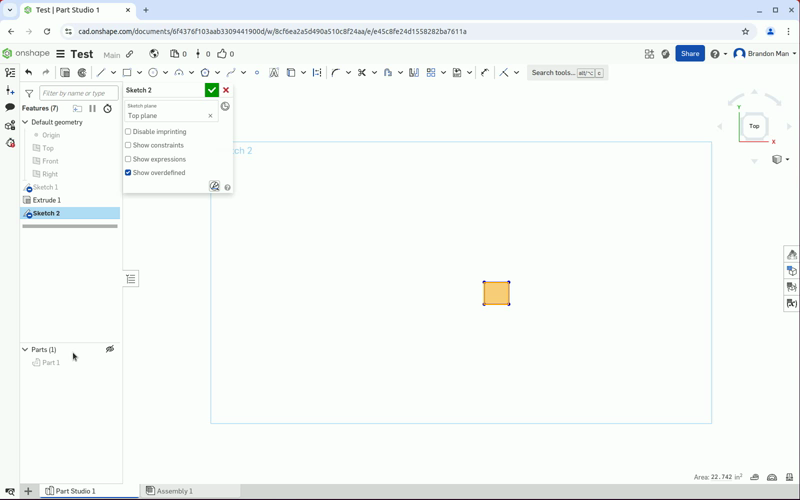
key(shift+e)
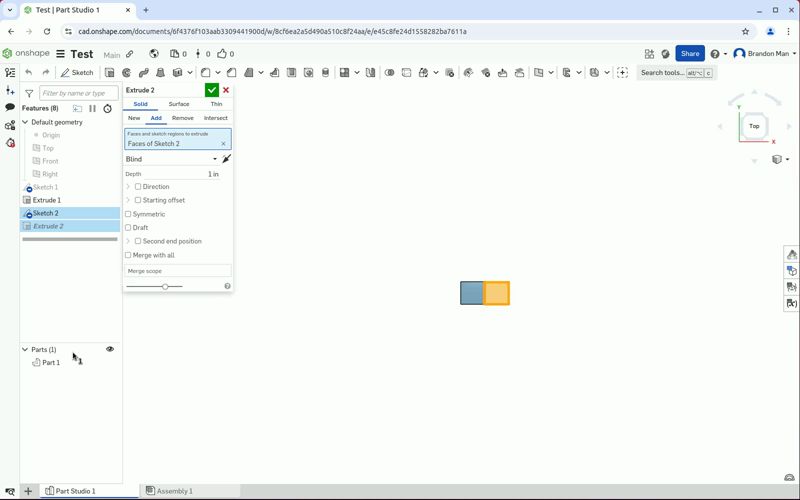
mouse_move(143, 106)
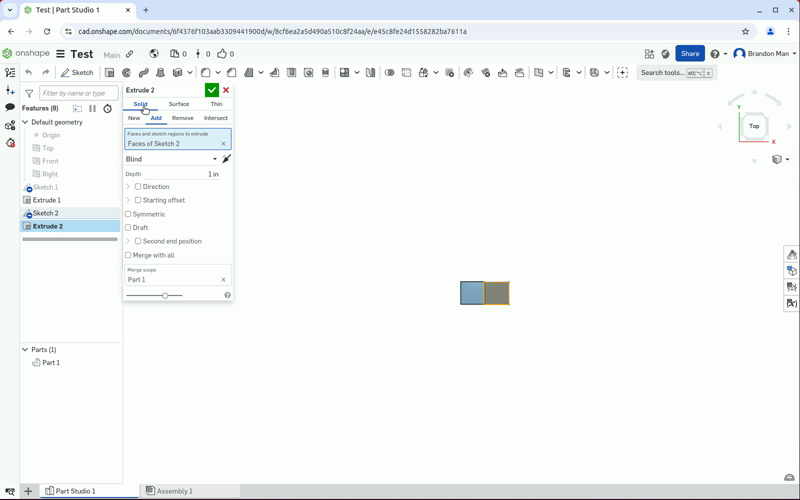
click(143, 106)
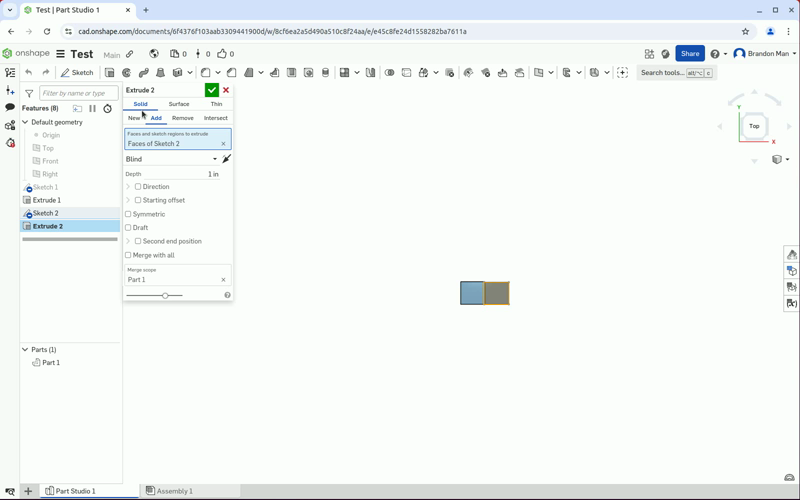
mouse_move(137, 120)
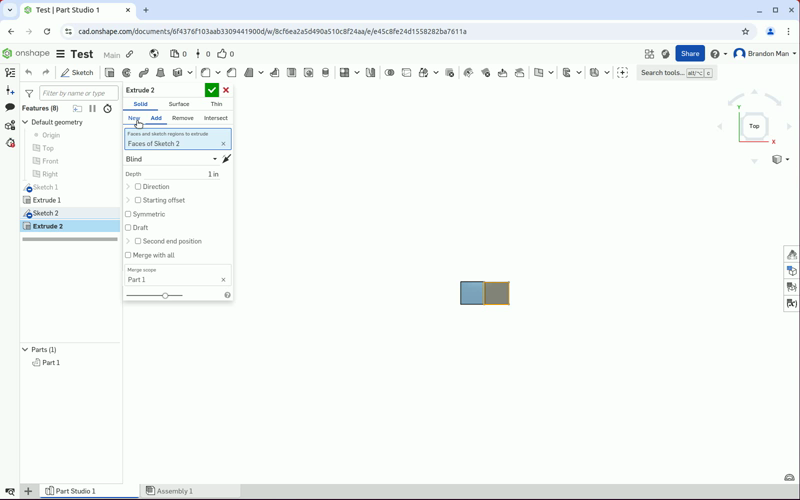
click(137, 120)
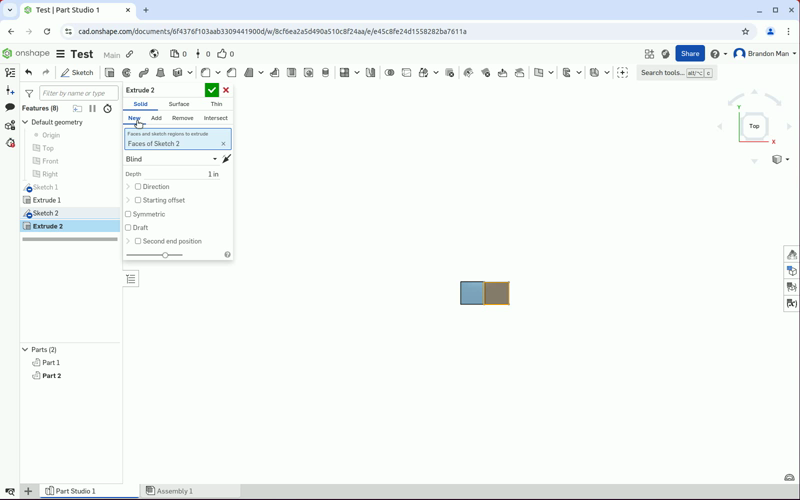
key(tab, 4)
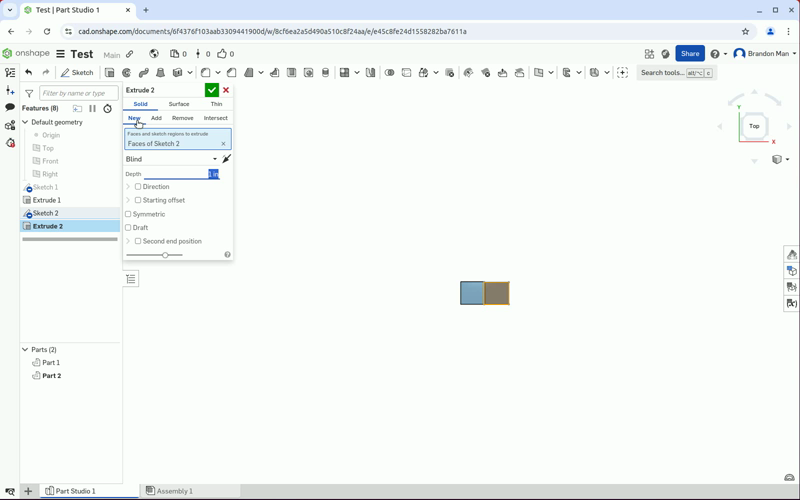
text(-0.241)
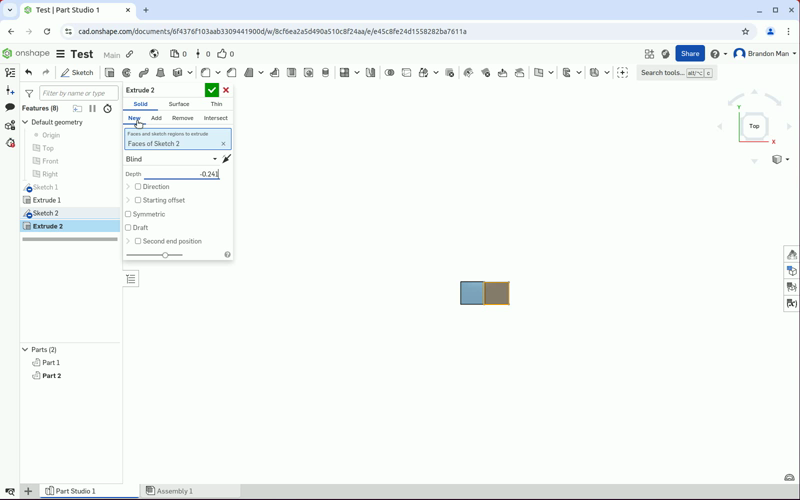
key(enter)
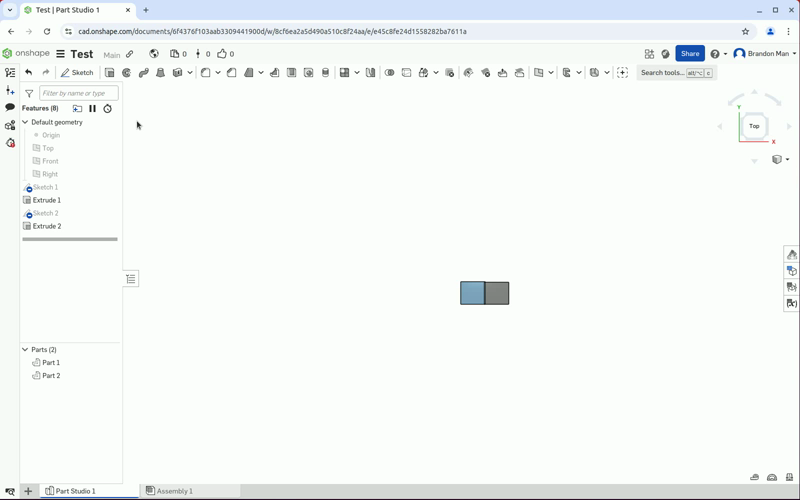
key(shift+h)
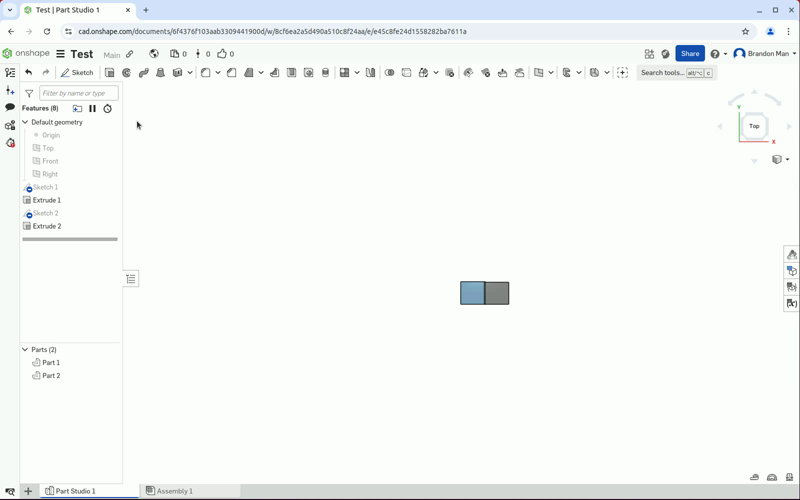
key(shift+h)
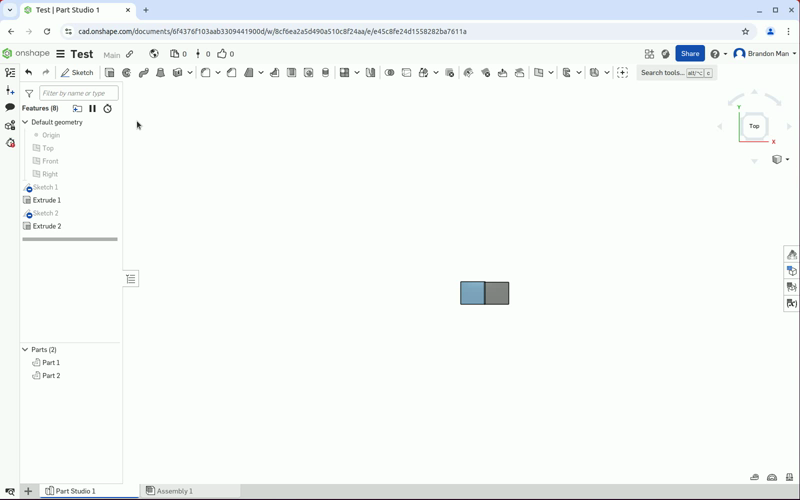
mouse_move(73, 189)
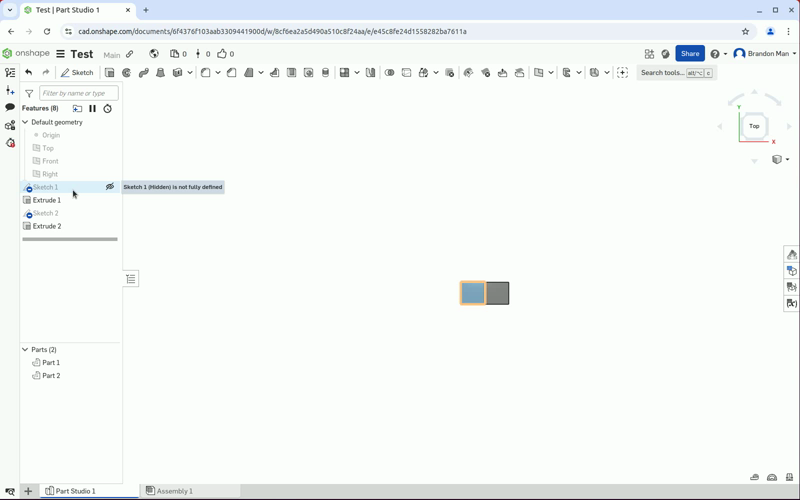
click(73, 189)
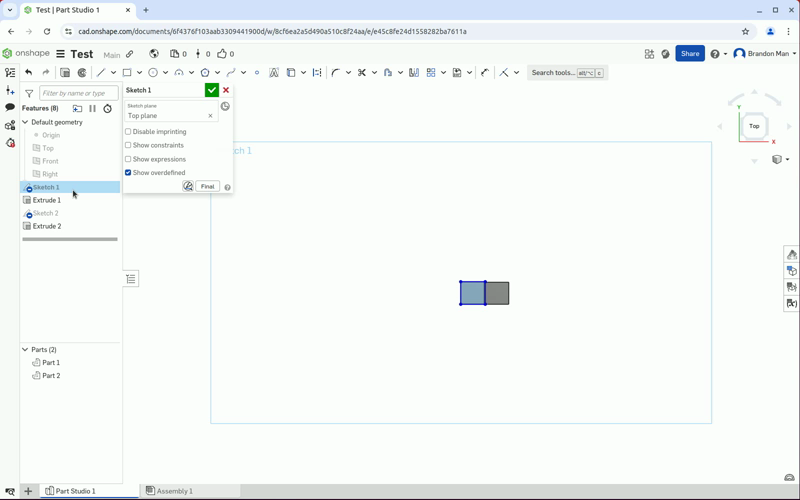
mouse_move(229, 92)
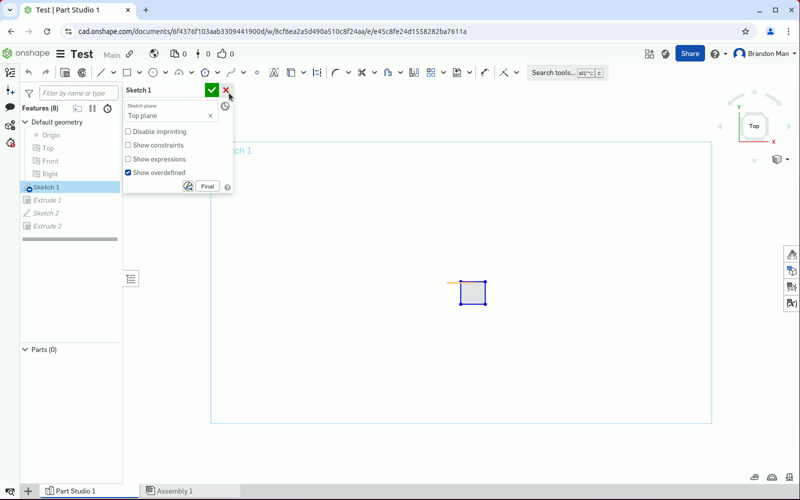
click(229, 92)
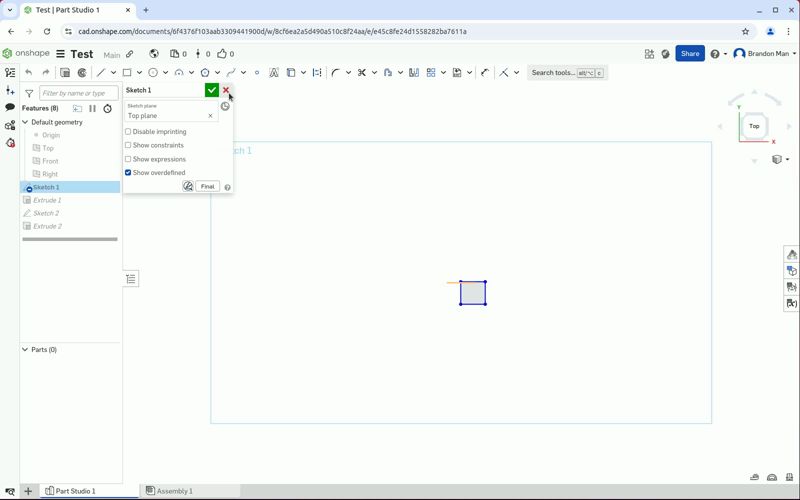
key(shift+s)
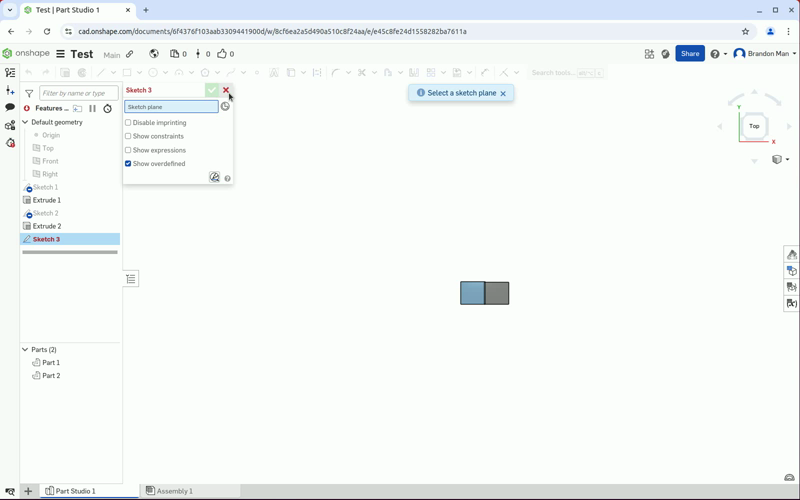
mouse_move(73, 150)
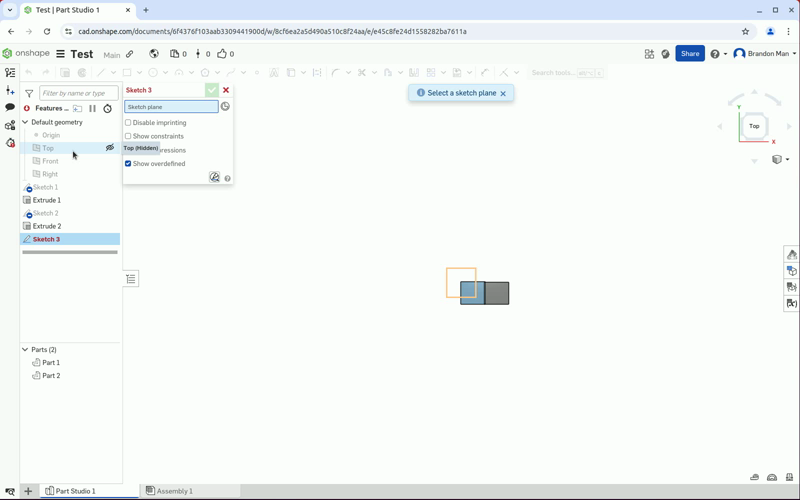
click(73, 150)
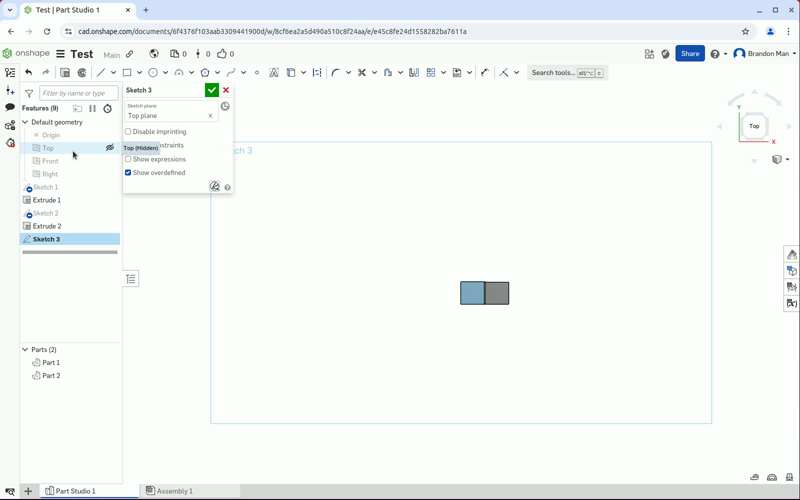
mouse_move(73, 352)
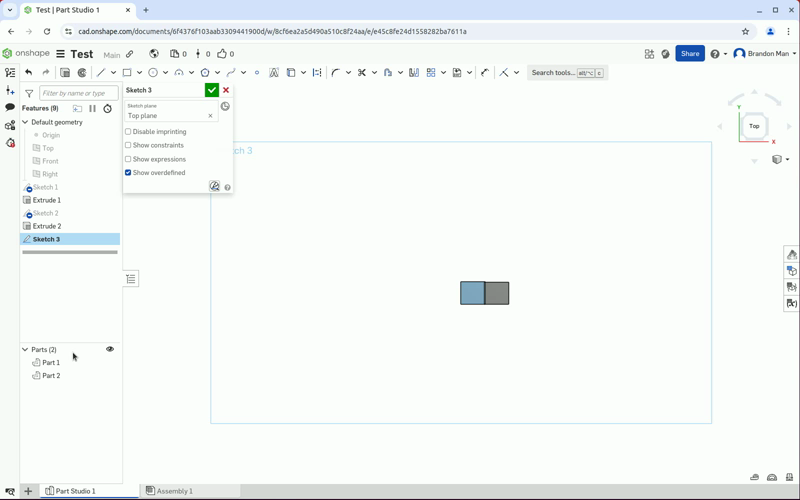
key(y)
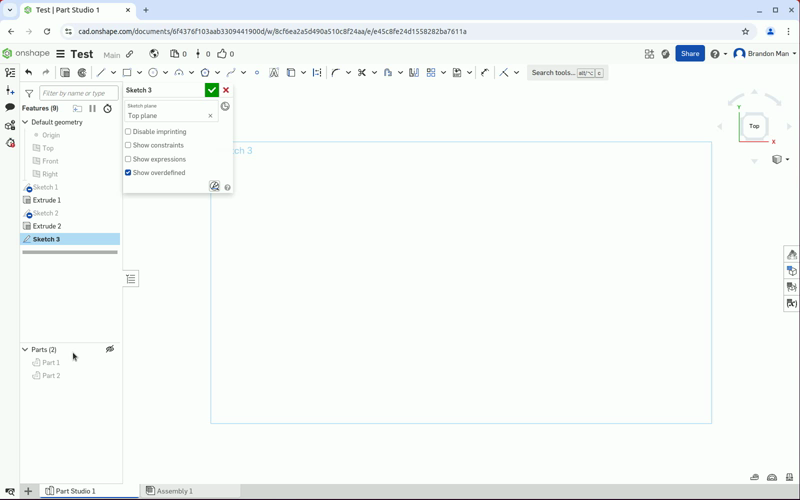
key(l)
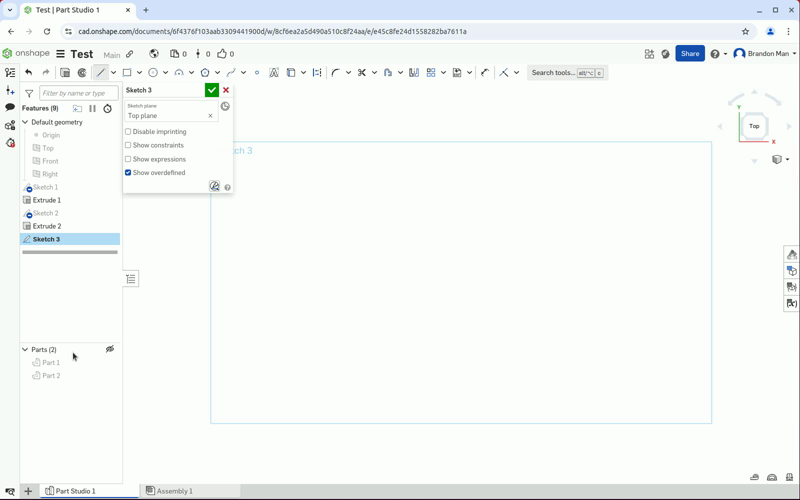
key_down(shift)
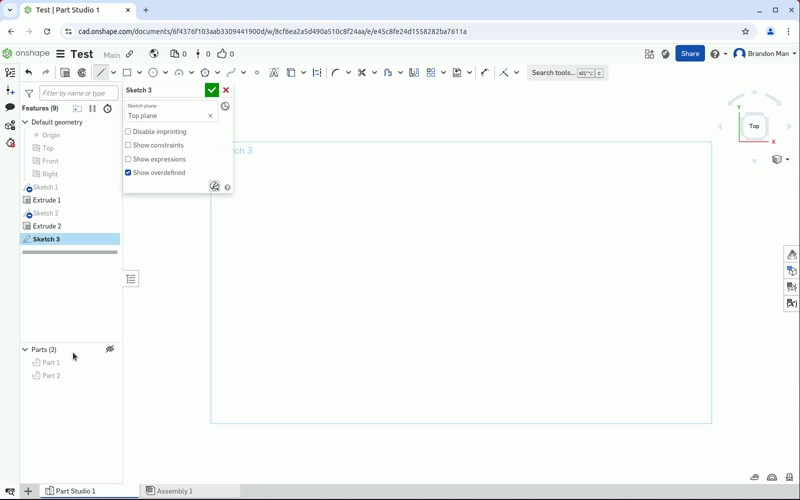
mouse_move(506, 304)
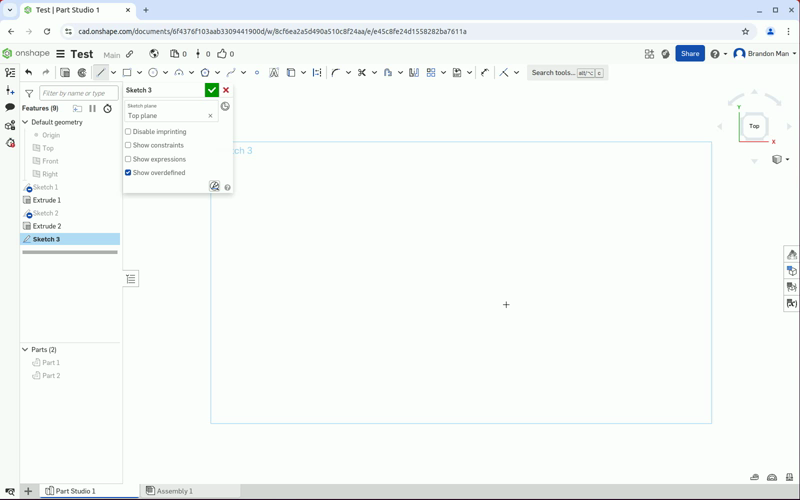
click(506, 304)
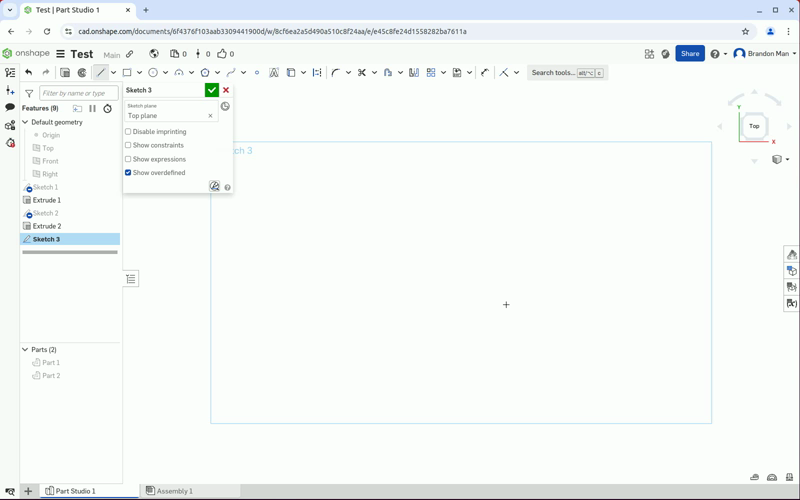
key_up(shift)
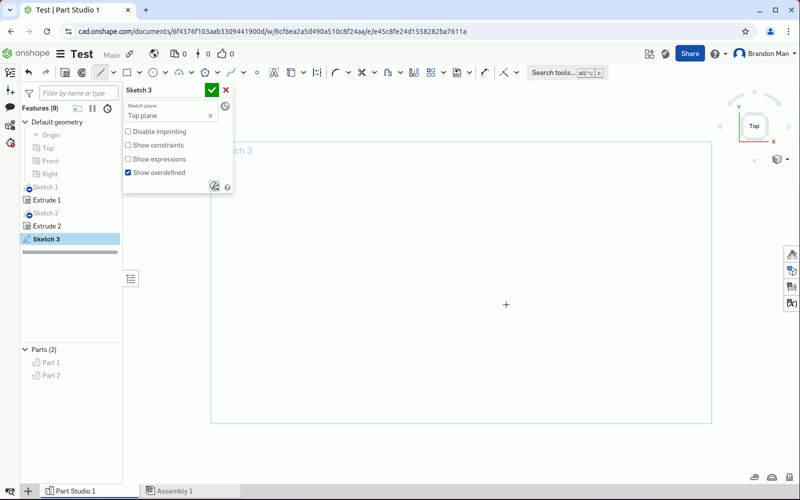
key_down(shift)
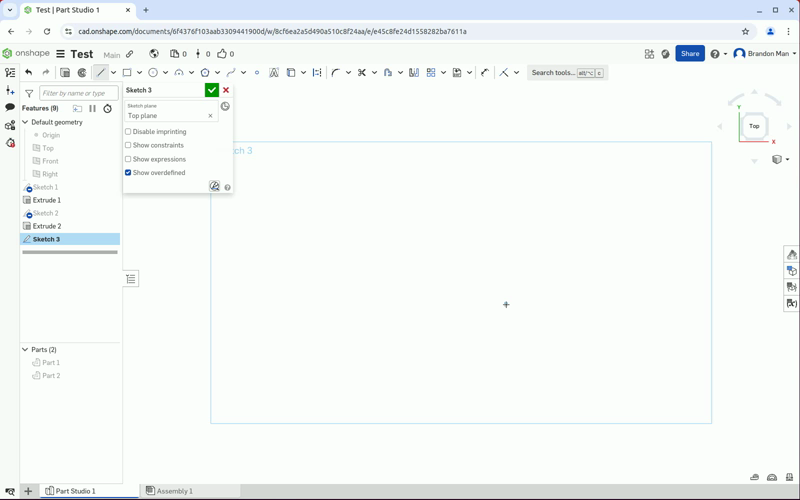
mouse_move(536, 304)
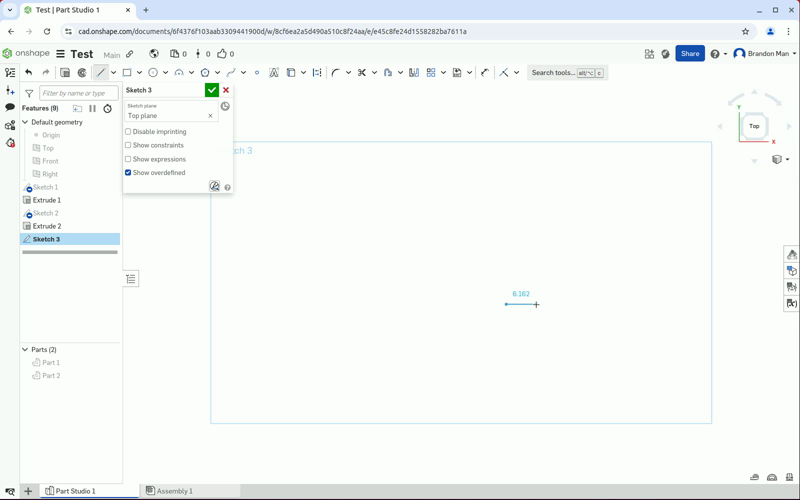
mouse_move(529, 304)
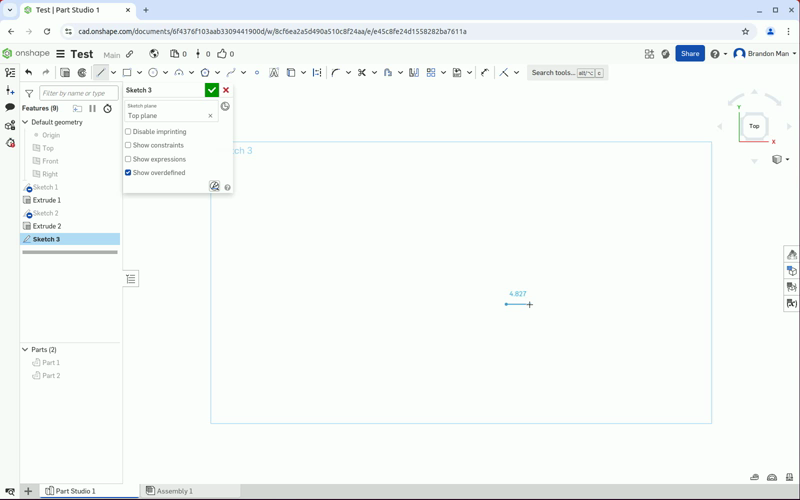
click(529, 304)
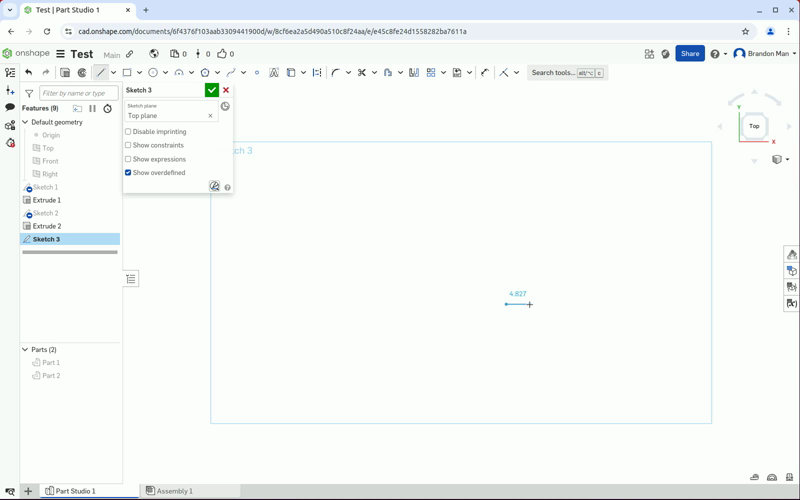
key_up(shift)
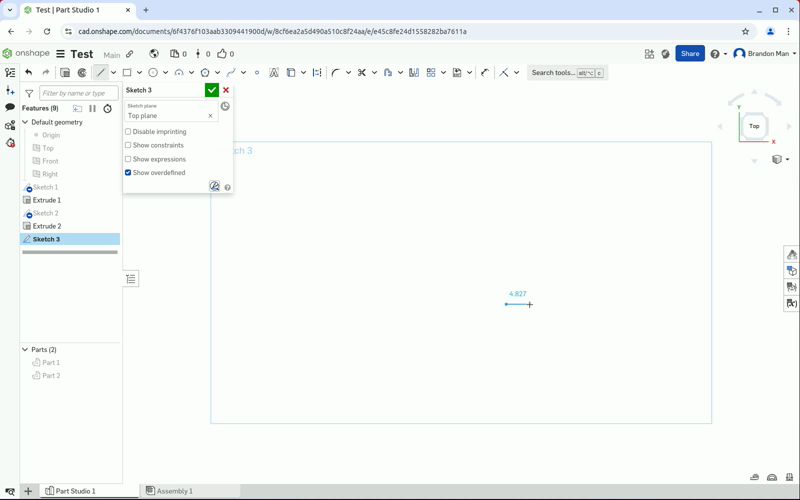
key_down(shift)
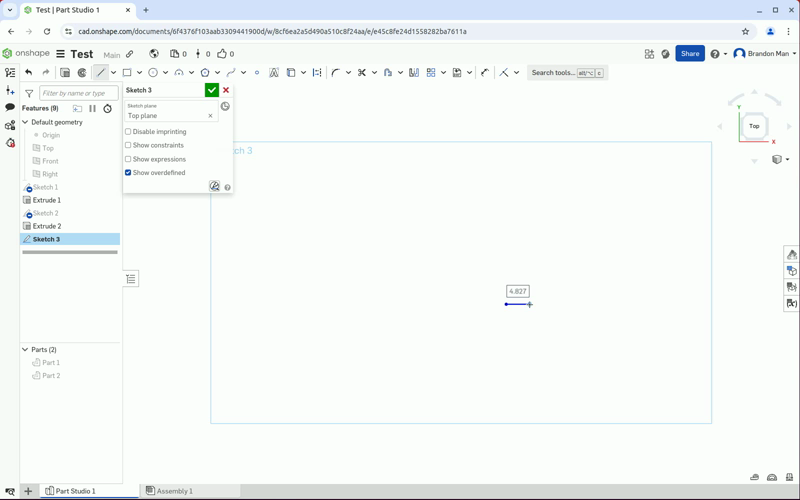
mouse_move(559, 304)
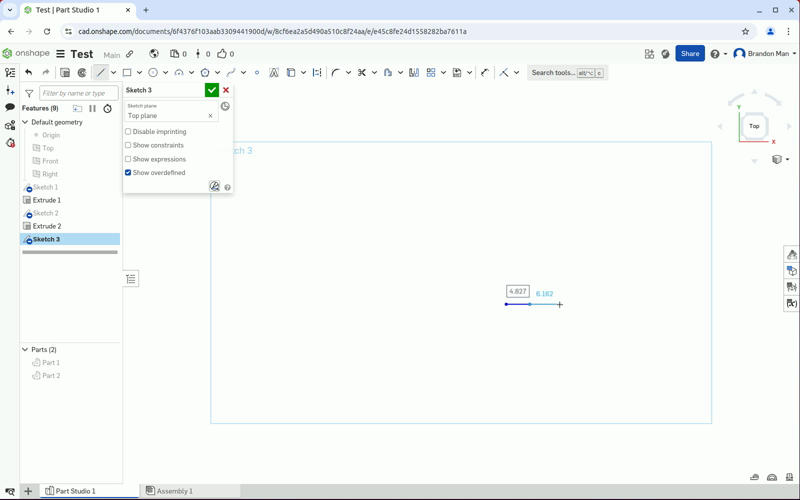
mouse_move(529, 282)
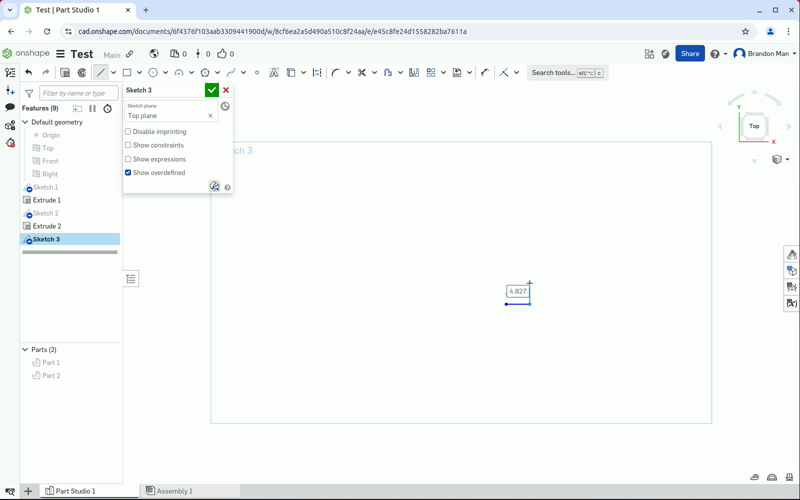
click(529, 282)
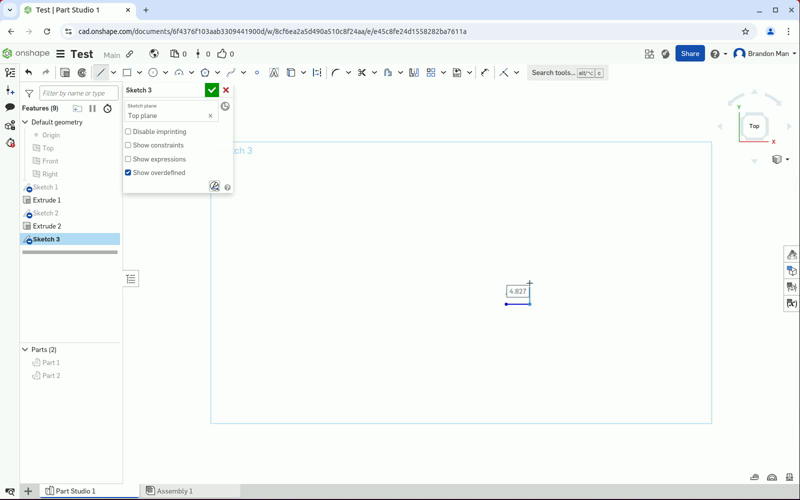
key_up(shift)
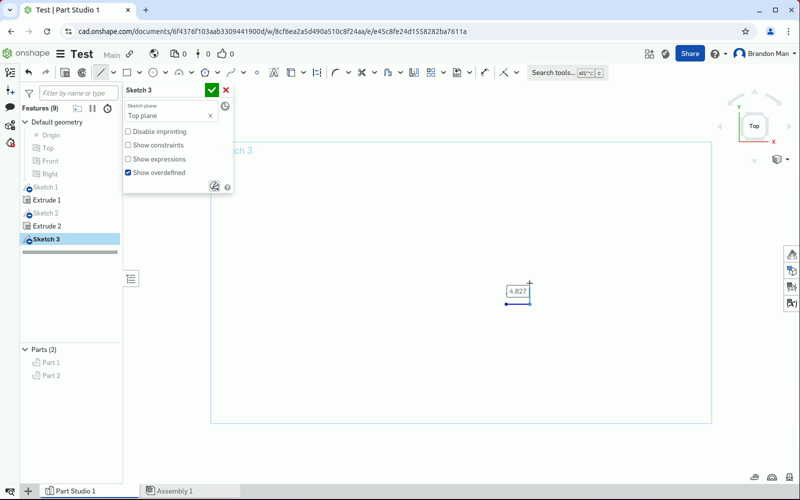
key_down(shift)
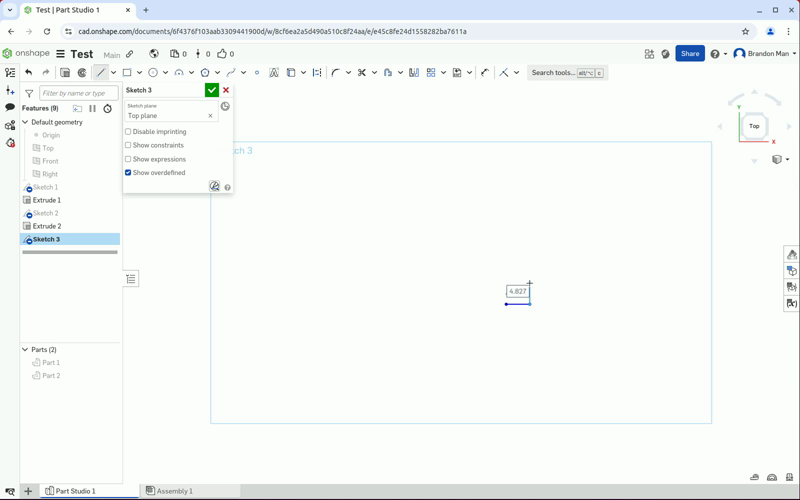
mouse_move(559, 282)
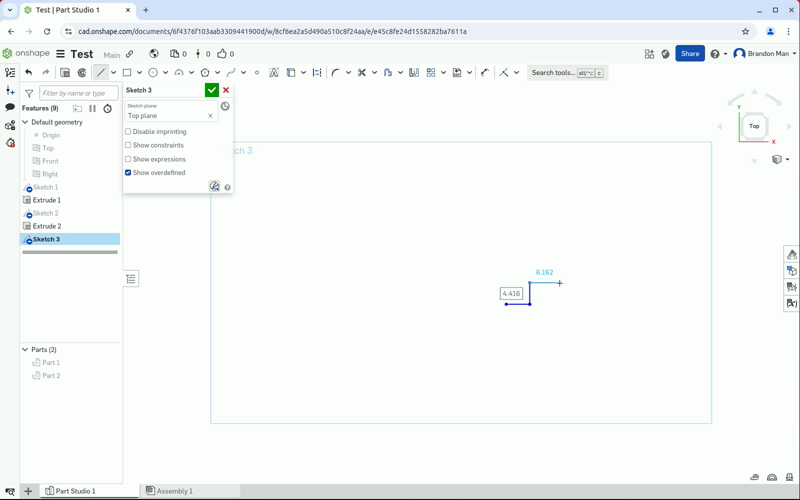
mouse_move(506, 282)
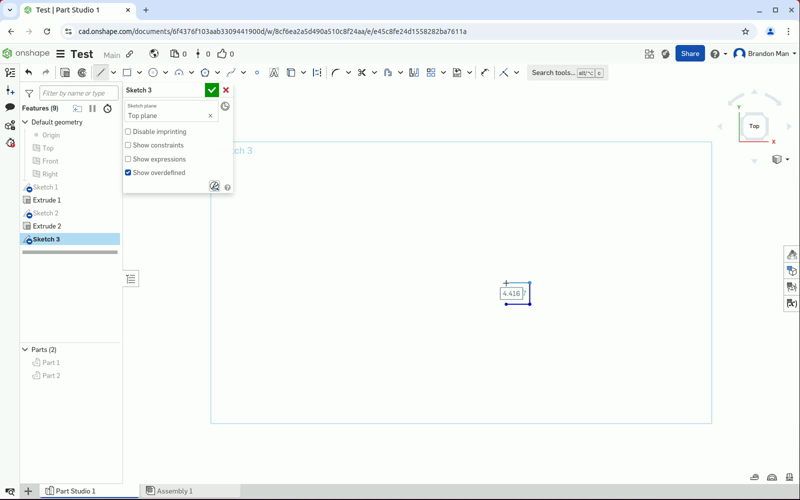
click(506, 282)
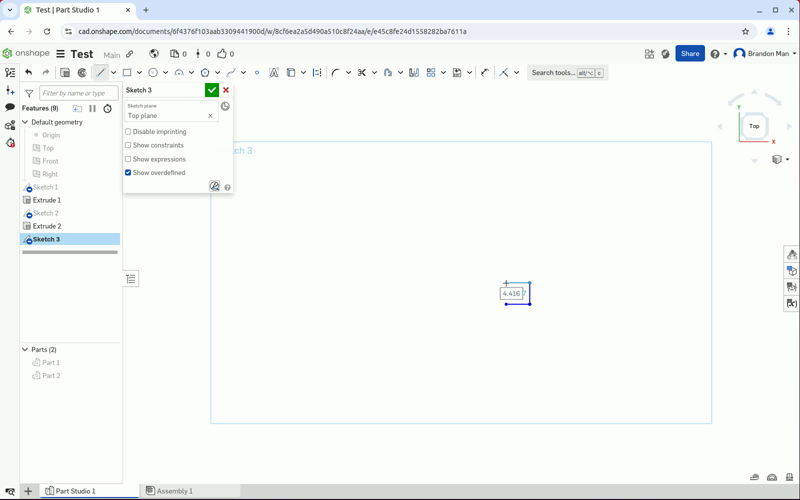
key_up(shift)
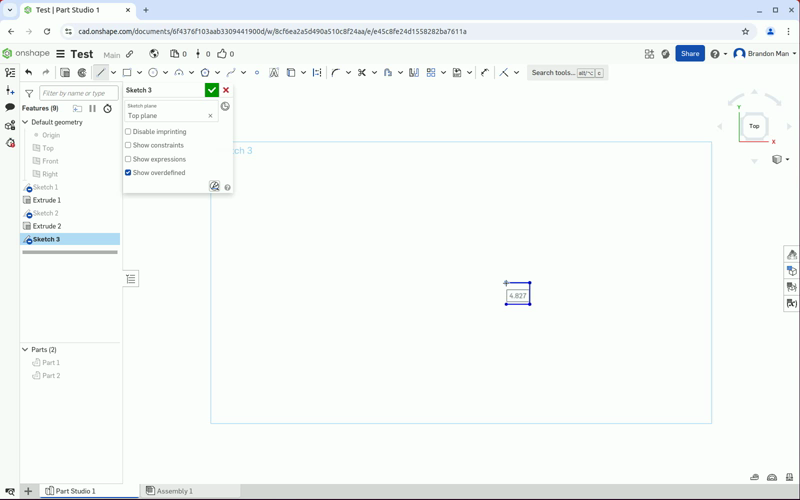
mouse_move(536, 282)
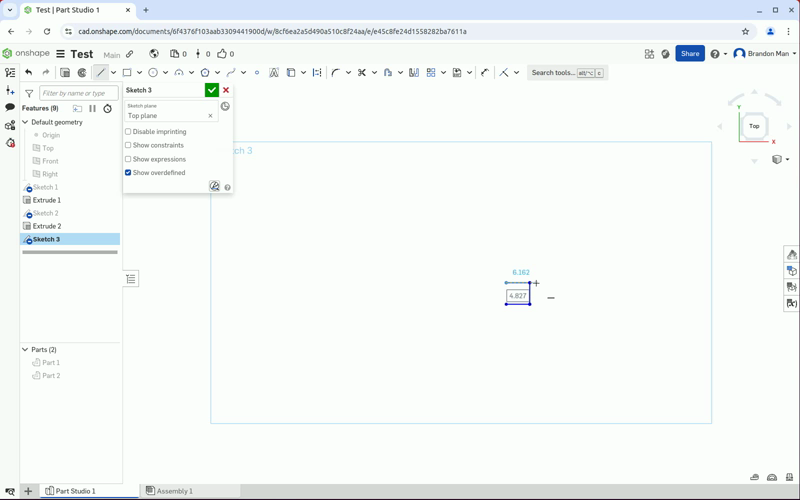
key_down(shift)
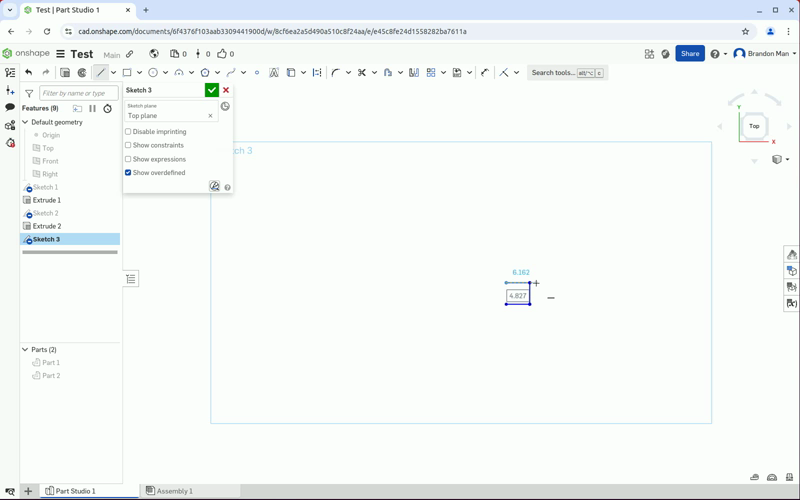
mouse_move(506, 304)
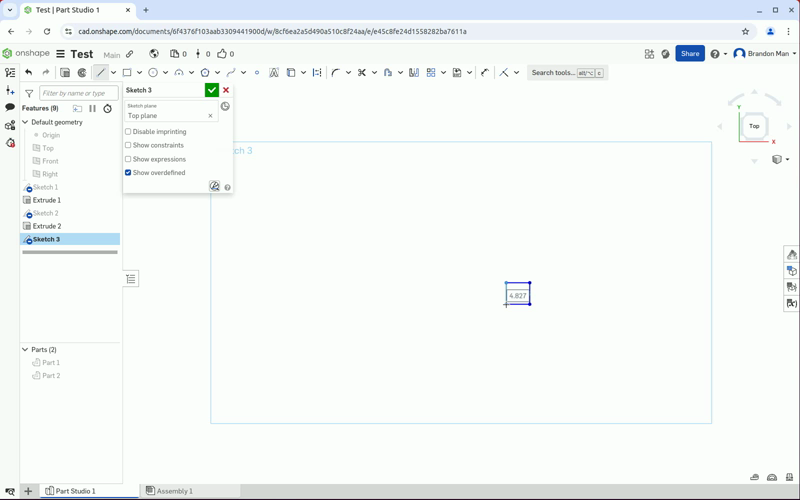
key_up(shift)
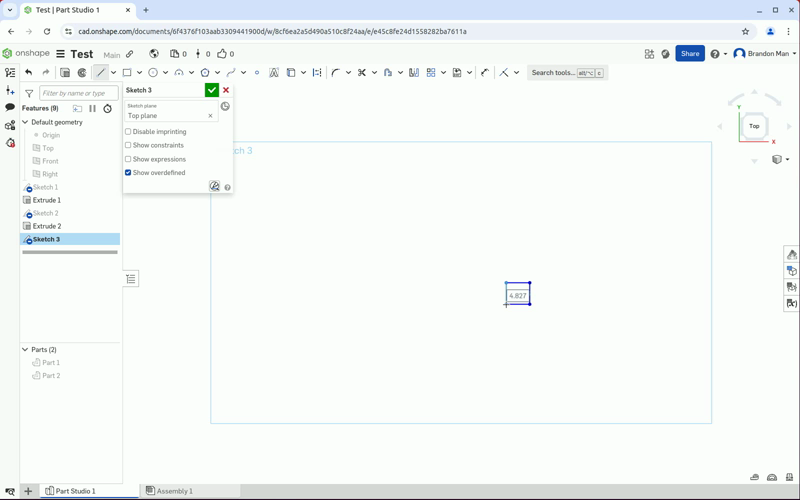
click(506, 304)
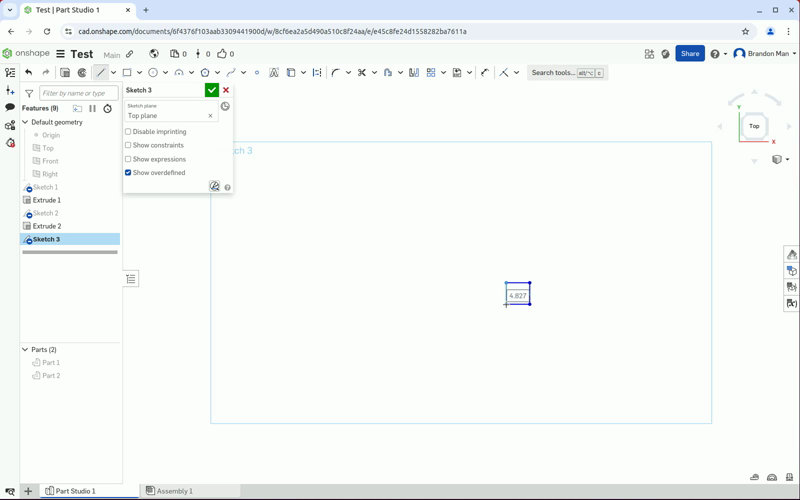
key(esc)
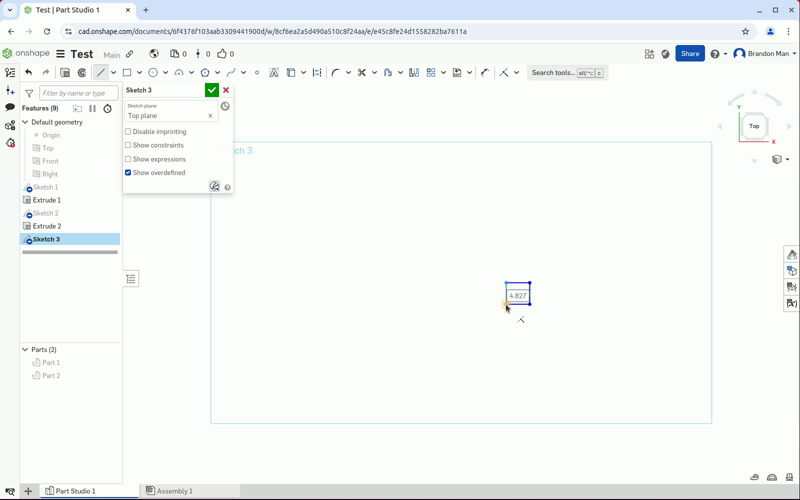
mouse_move(519, 300)
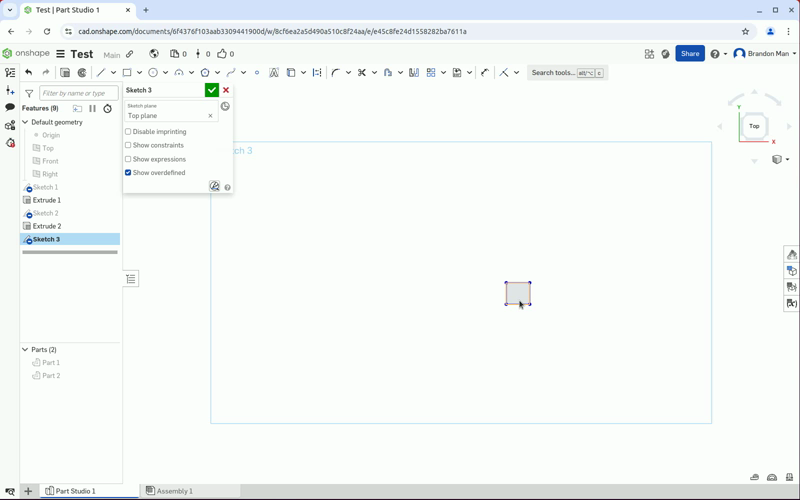
scroll(6)
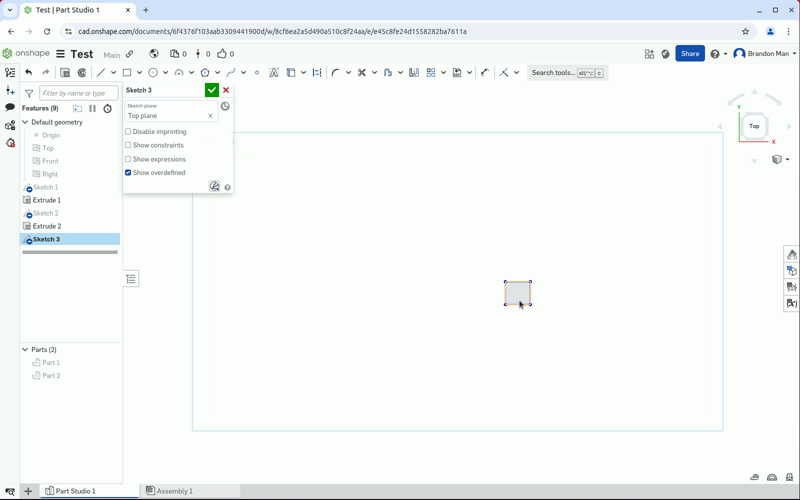
scroll(6)
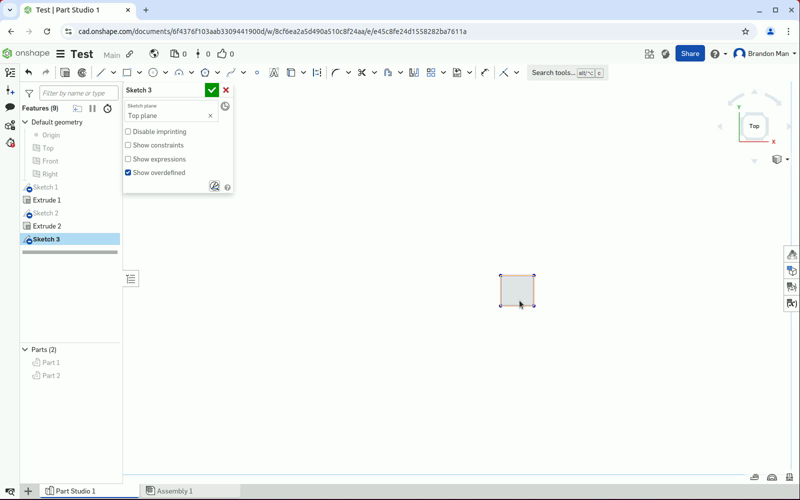
scroll(6)
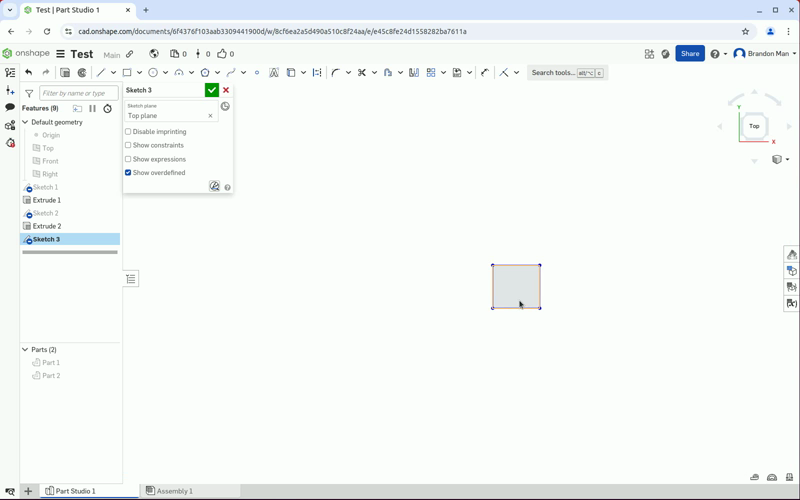
scroll(6)
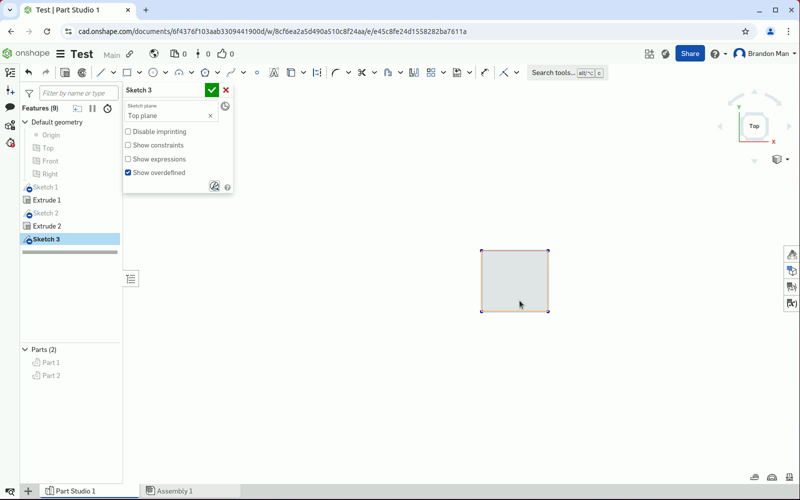
scroll(6)
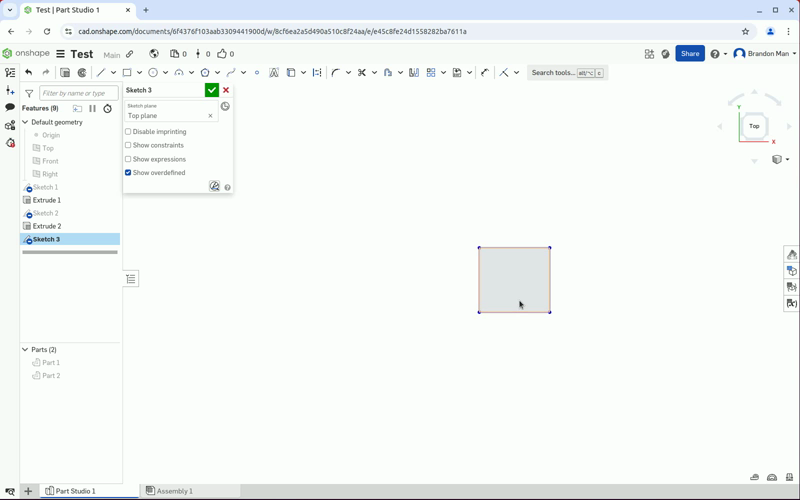
scroll(6)
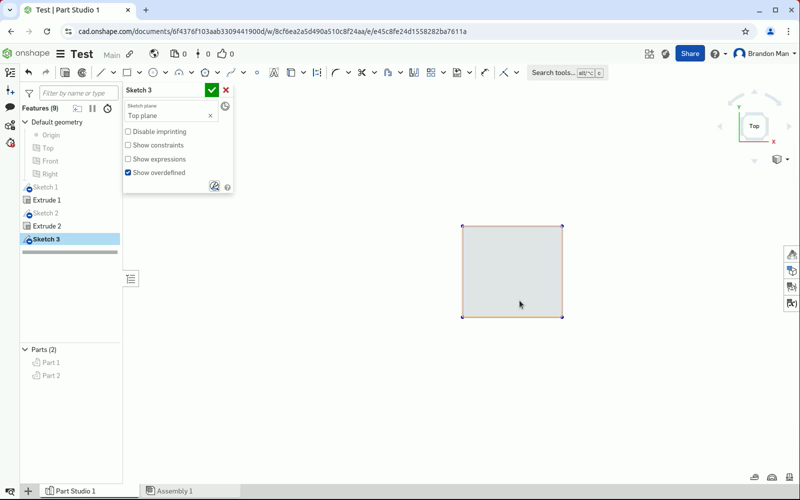
scroll(6)
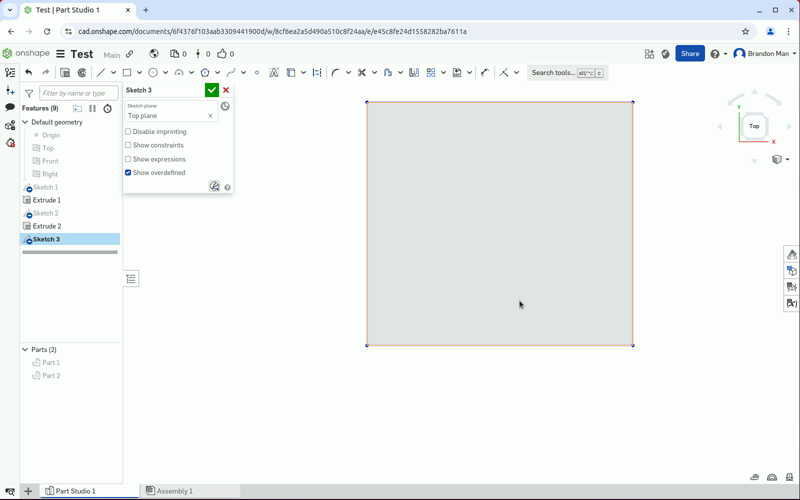
click(519, 300)
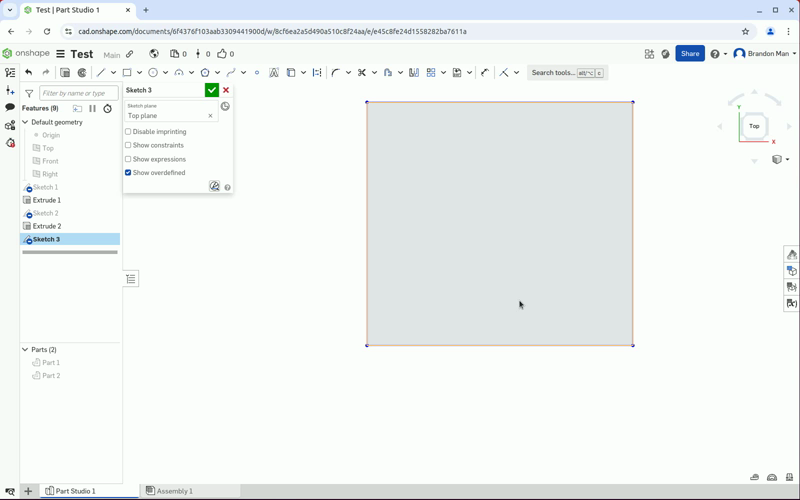
scroll(-6)
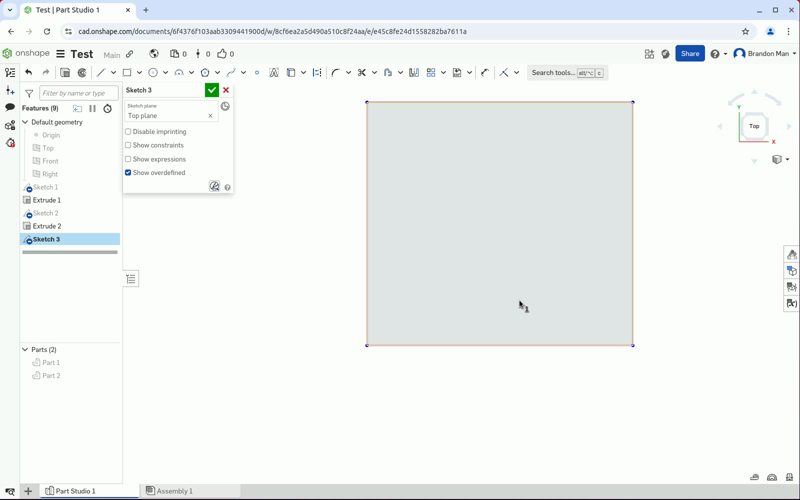
scroll(-6)
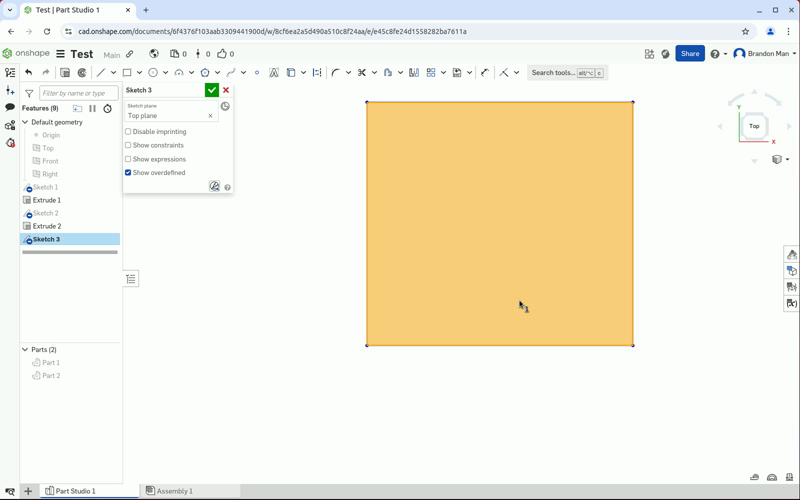
scroll(-6)
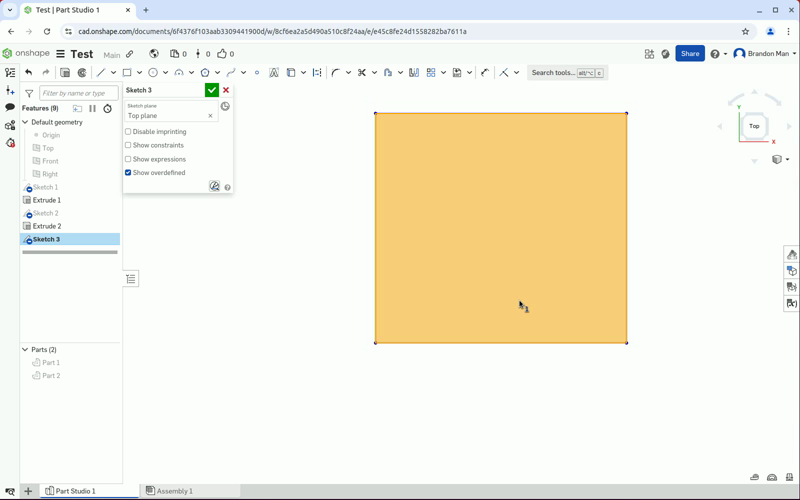
scroll(-6)
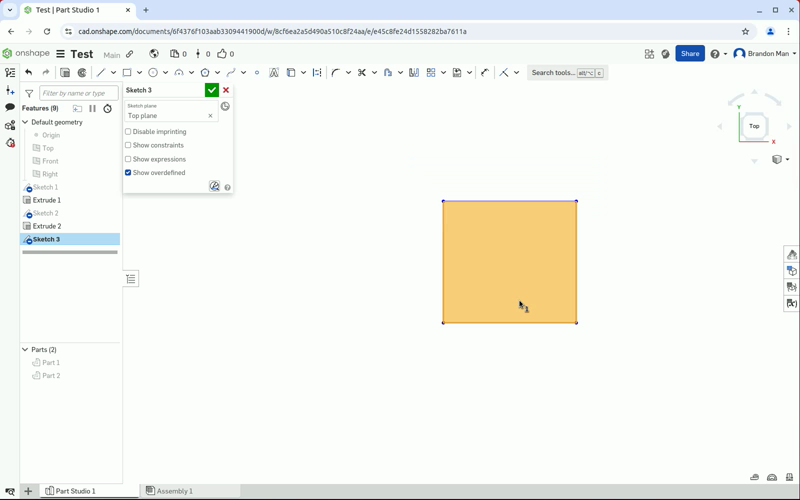
scroll(-6)
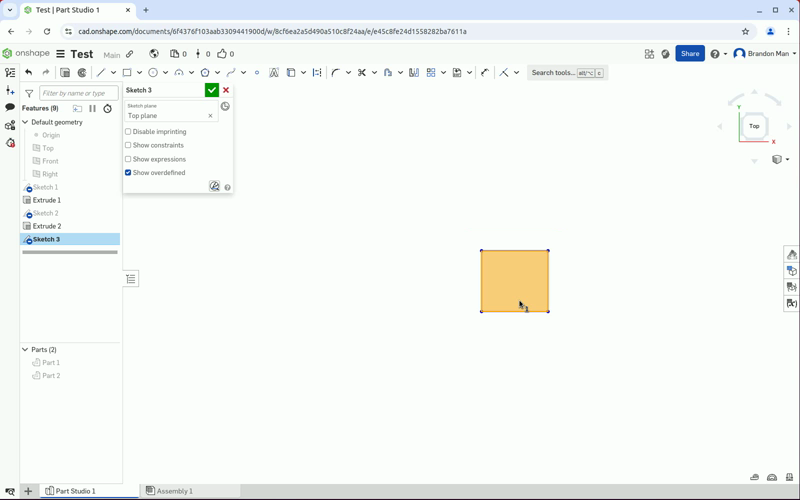
scroll(-6)
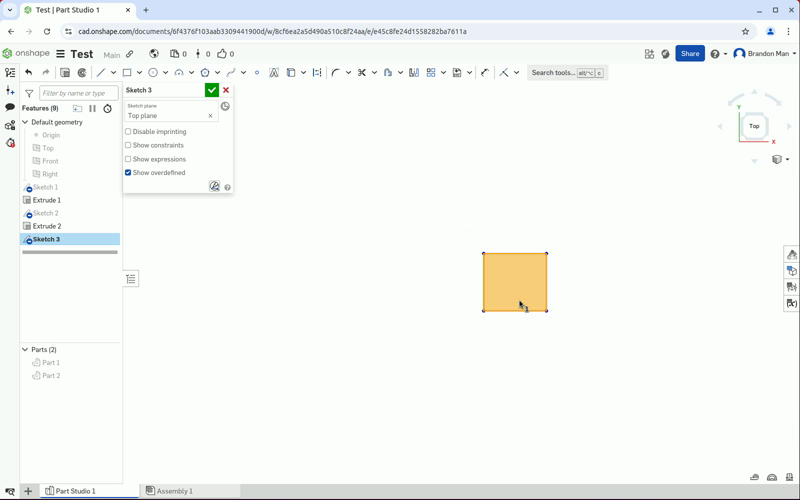
scroll(-6)
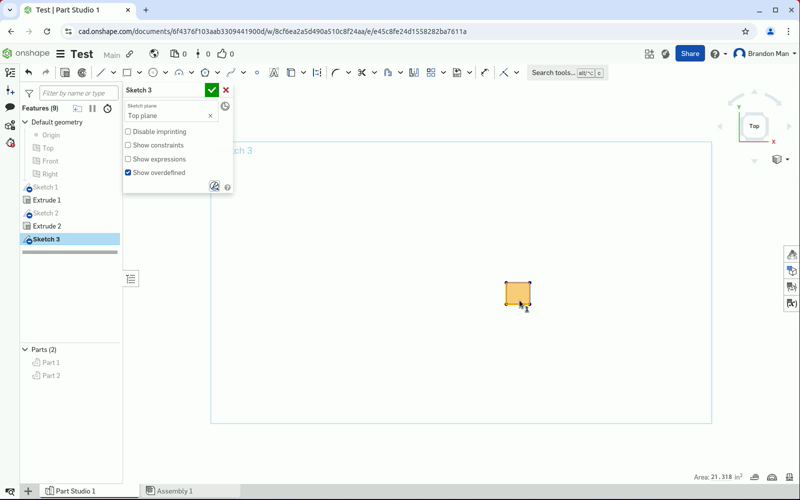
mouse_move(73, 352)
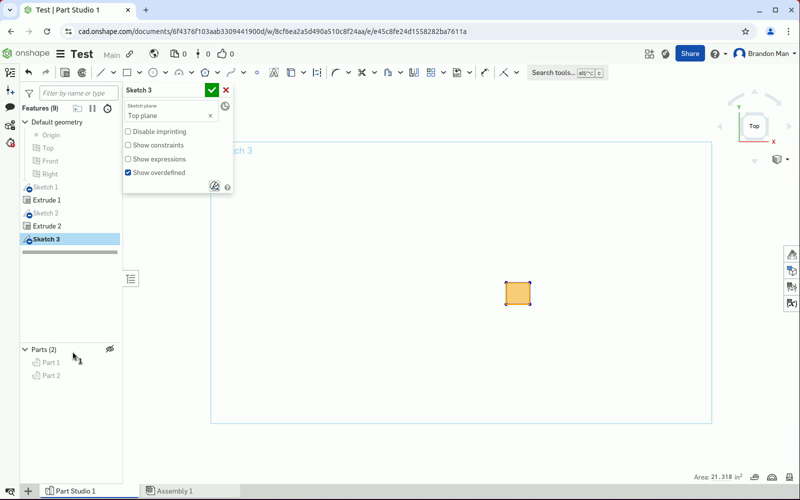
key(shift+y)
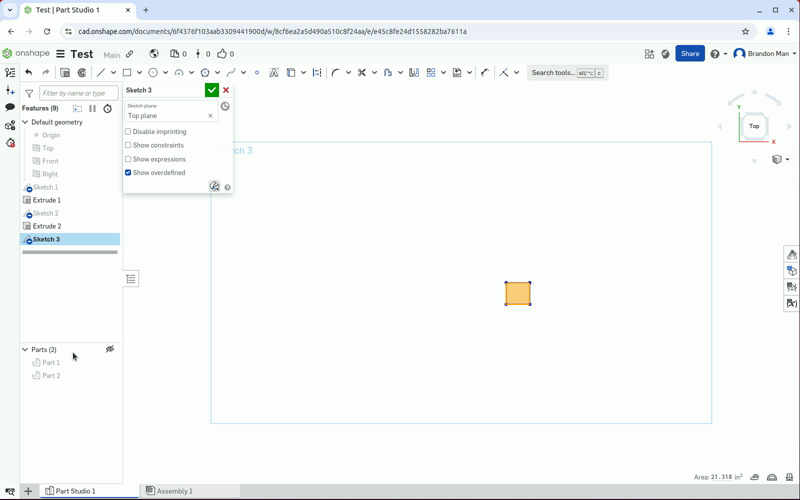
key(shift+e)
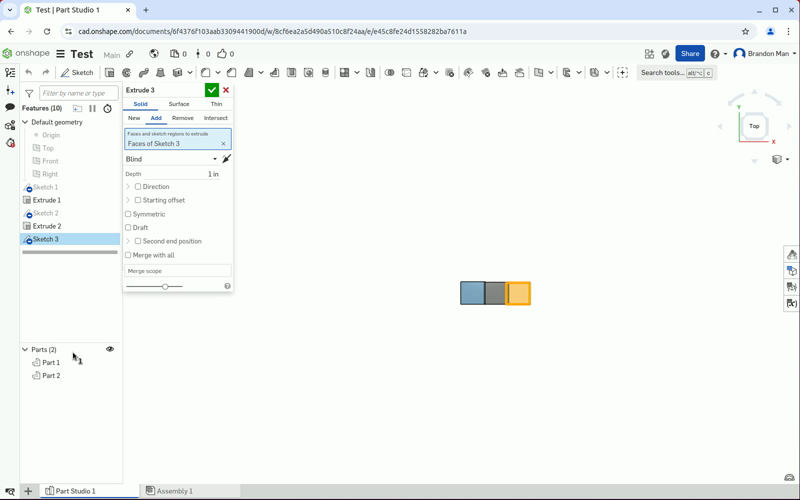
mouse_move(143, 106)
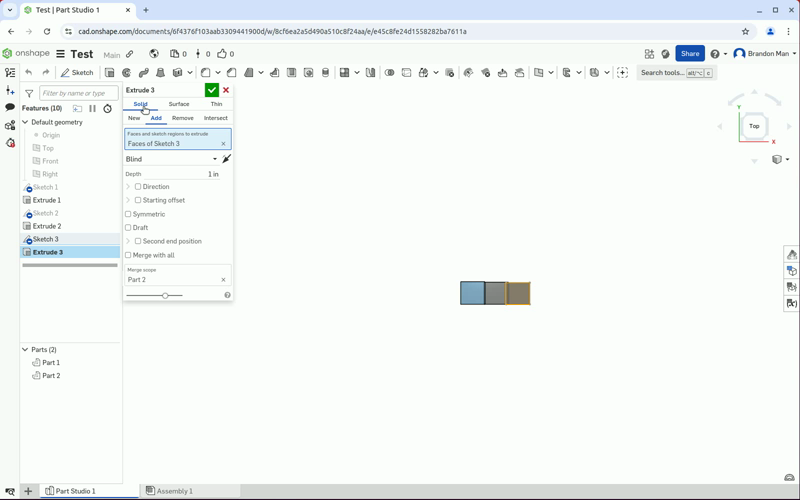
click(143, 106)
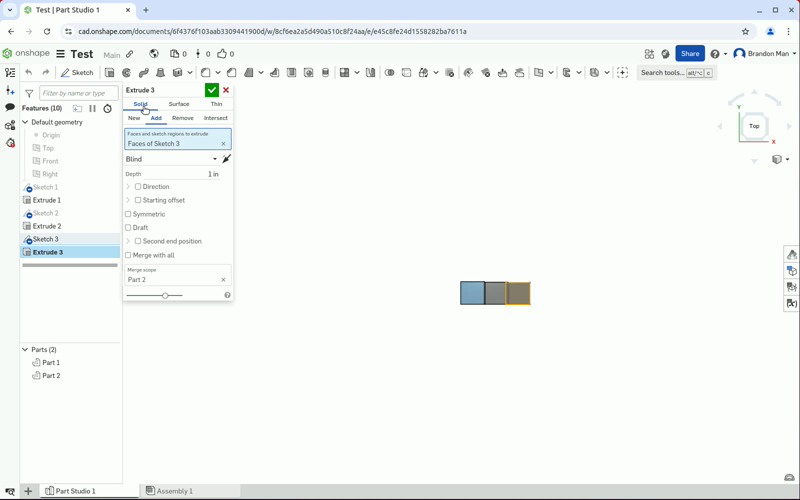
mouse_move(137, 120)
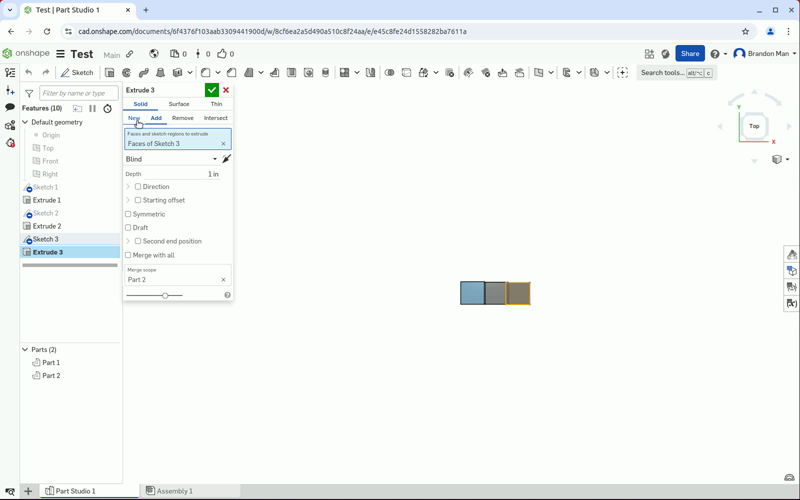
click(137, 120)
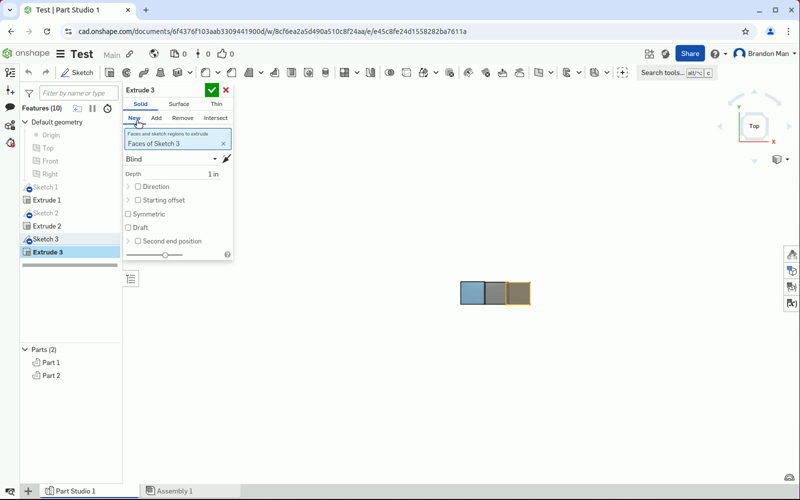
key(tab, 4)
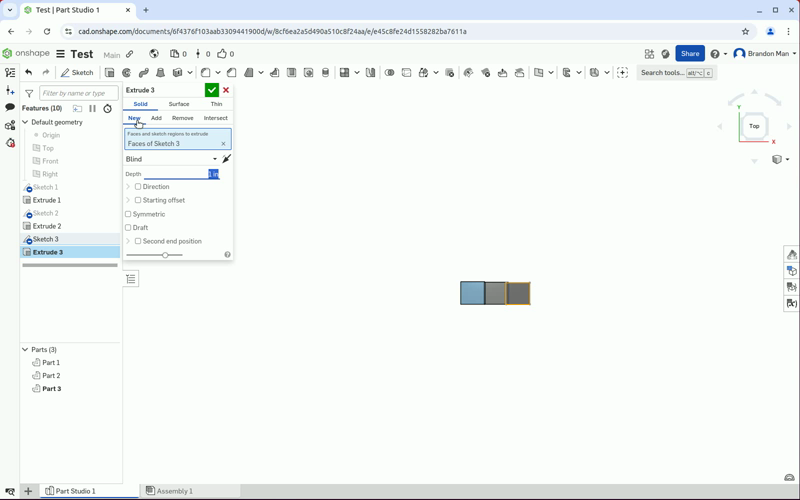
text(-0.241)
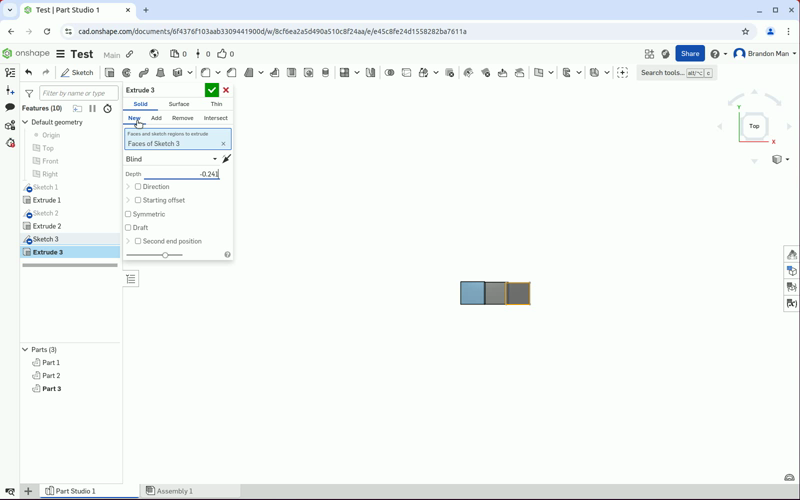
key(enter)
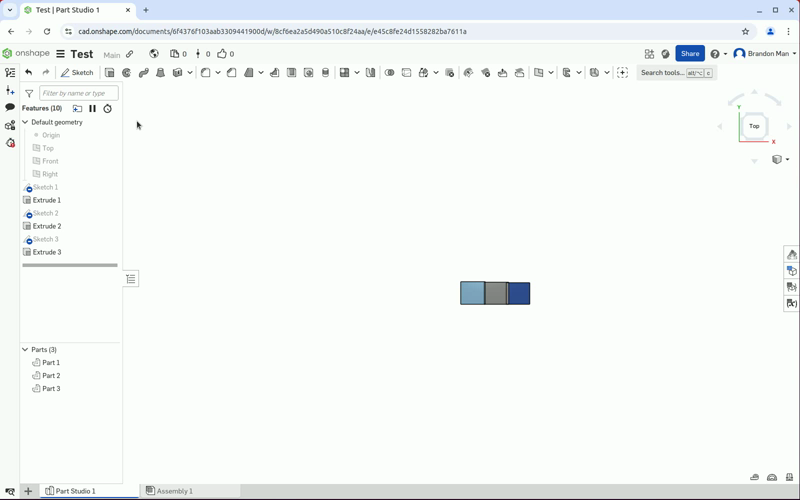
key(shift+h)
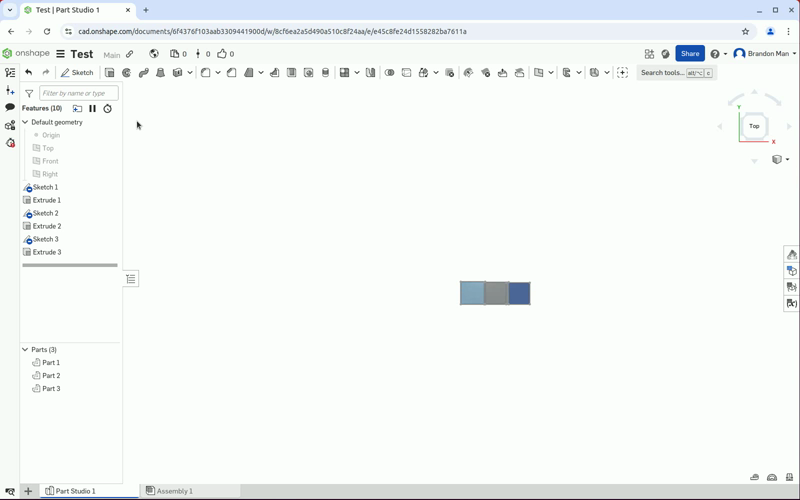
key(shift+h)
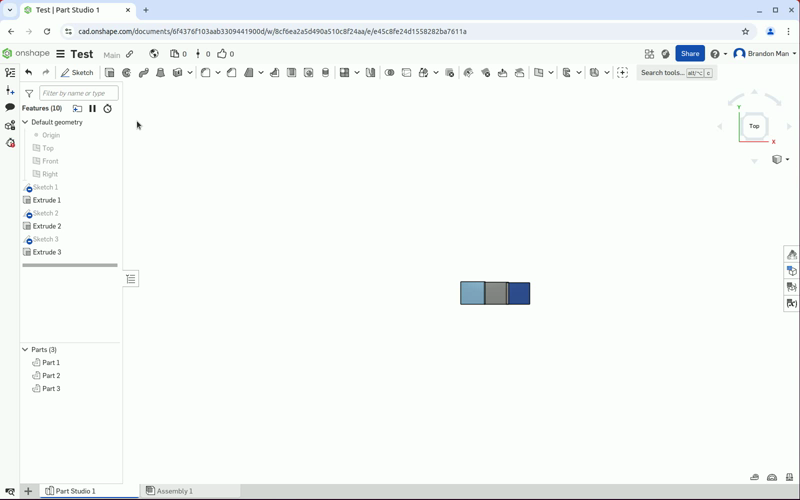
mouse_move(73, 189)
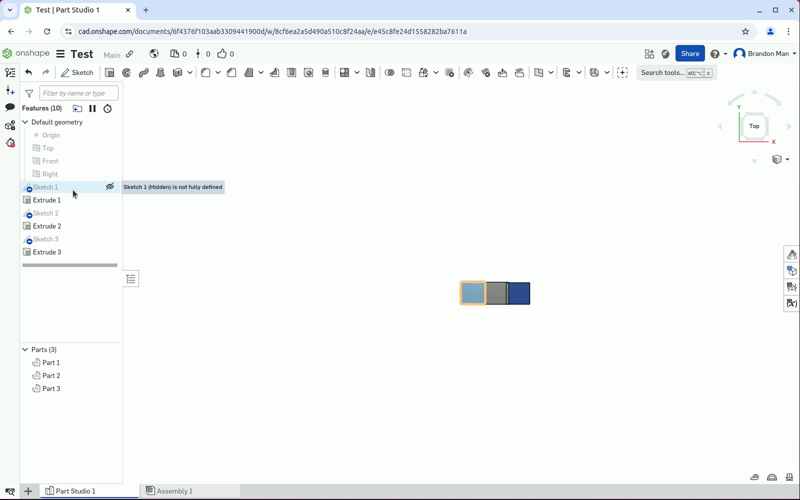
click(73, 189)
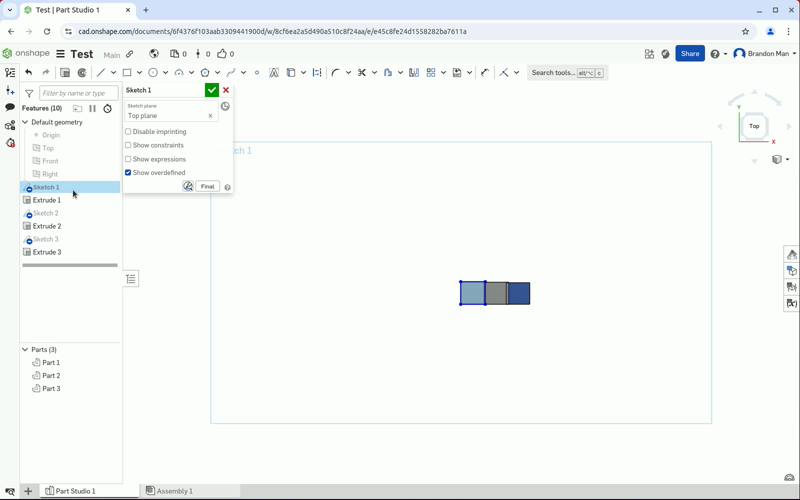
mouse_move(229, 92)
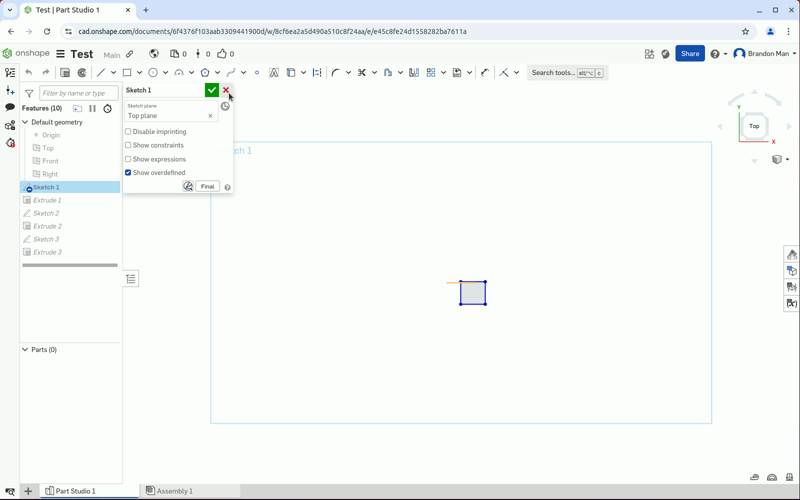
click(229, 92)
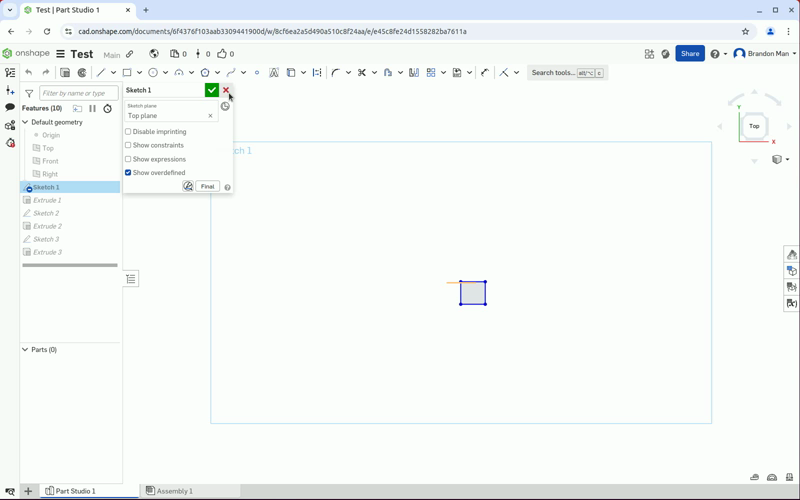
key(shift+s)
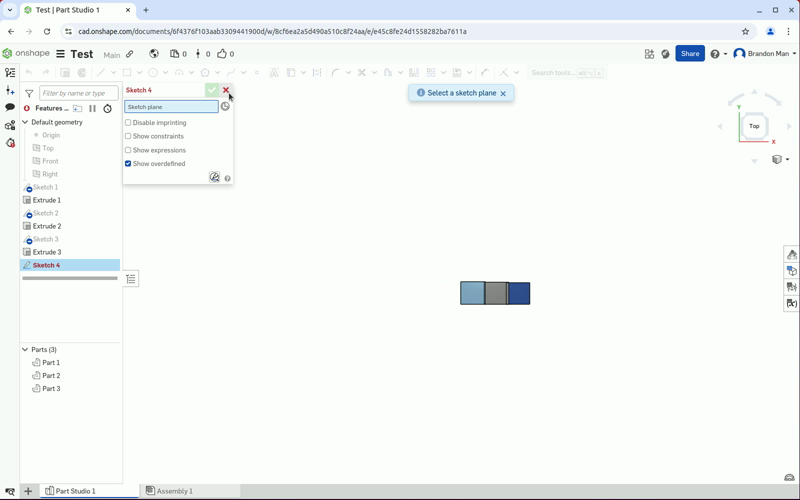
mouse_move(73, 150)
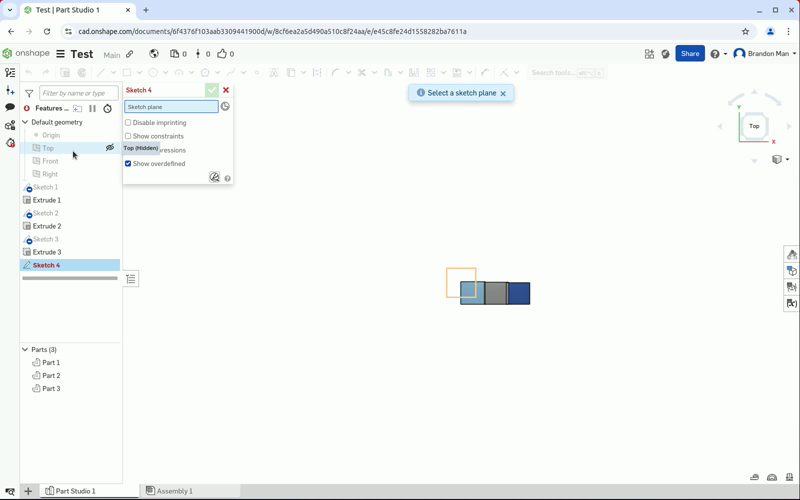
click(73, 150)
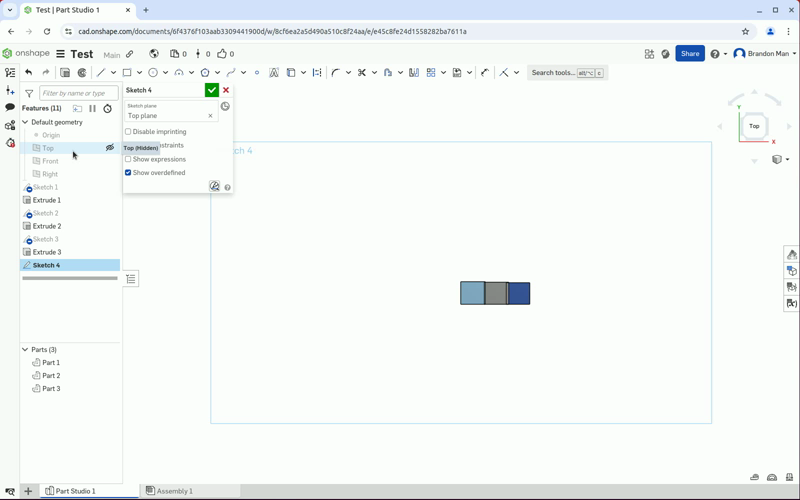
mouse_move(73, 352)
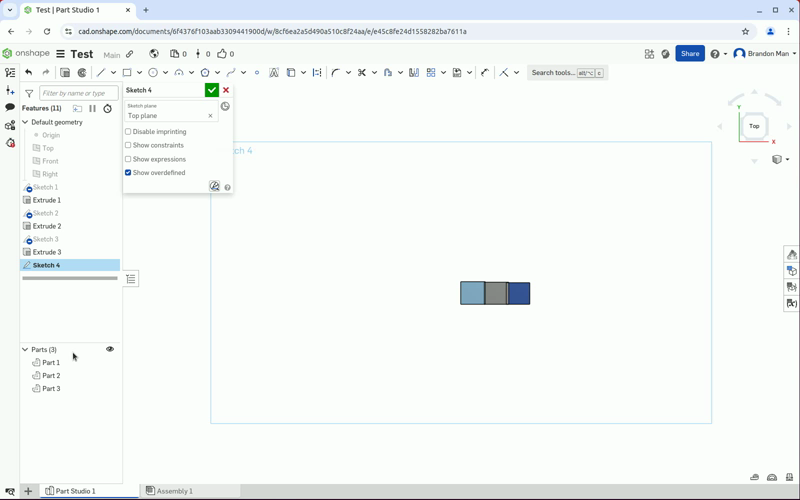
key(y)
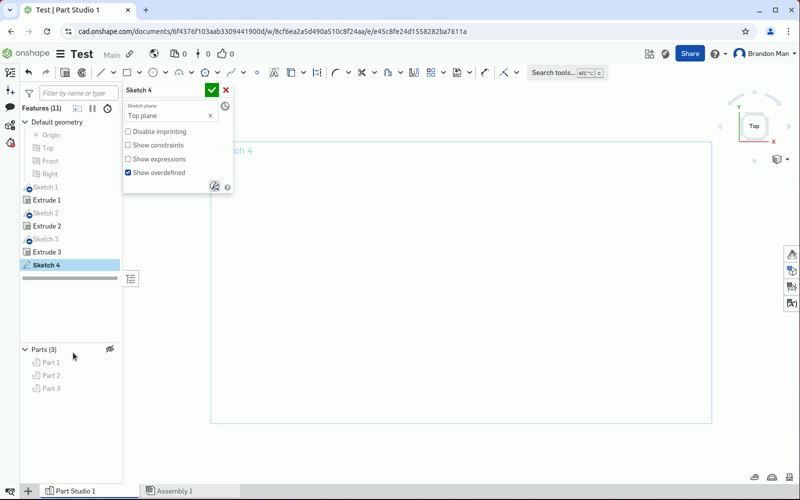
key(l)
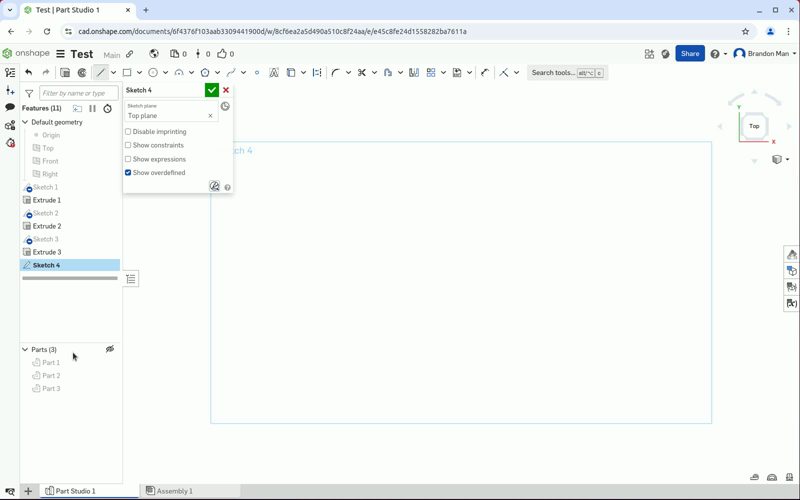
key_down(shift)
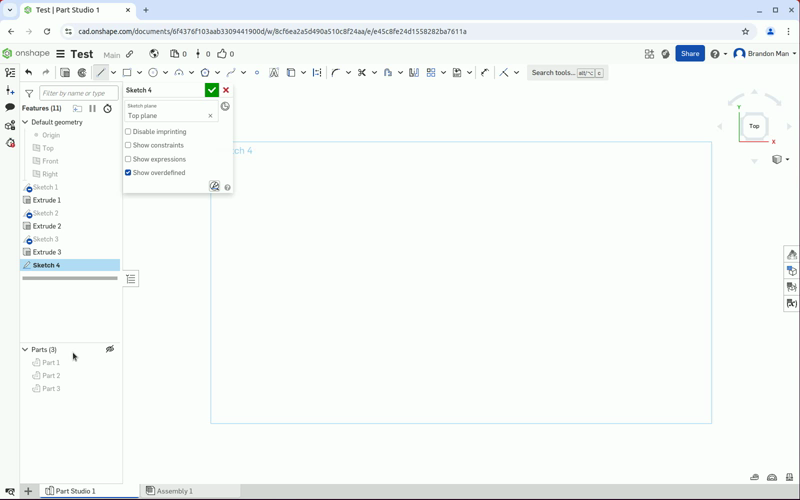
mouse_move(529, 304)
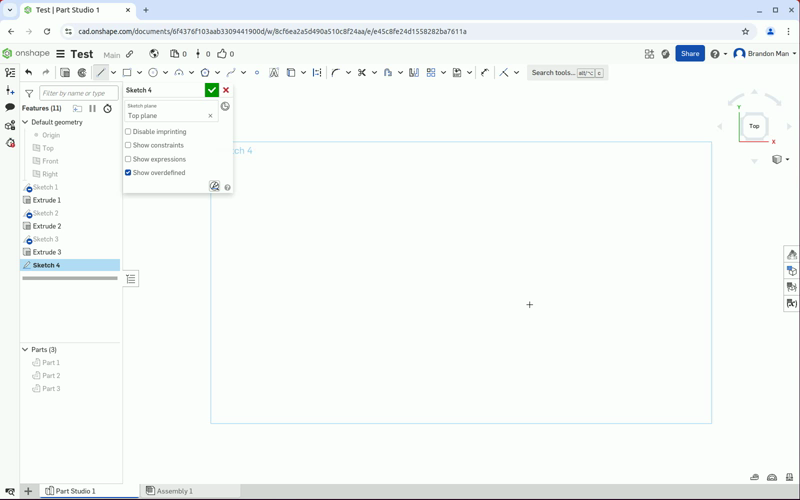
click(529, 304)
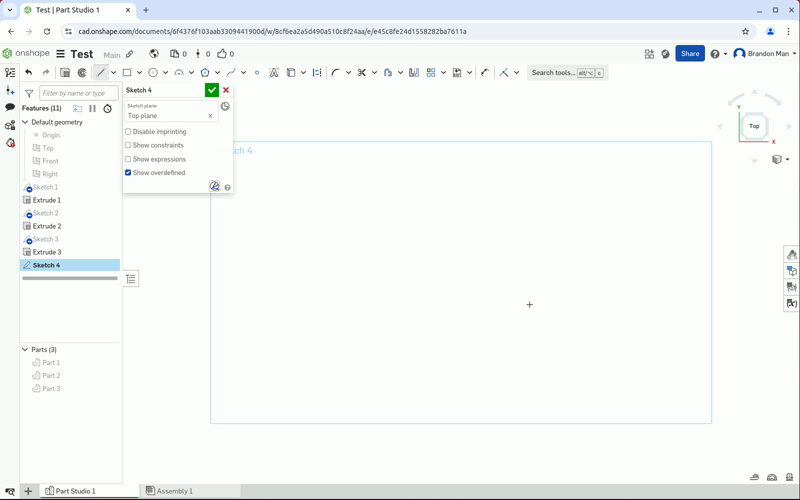
key_up(shift)
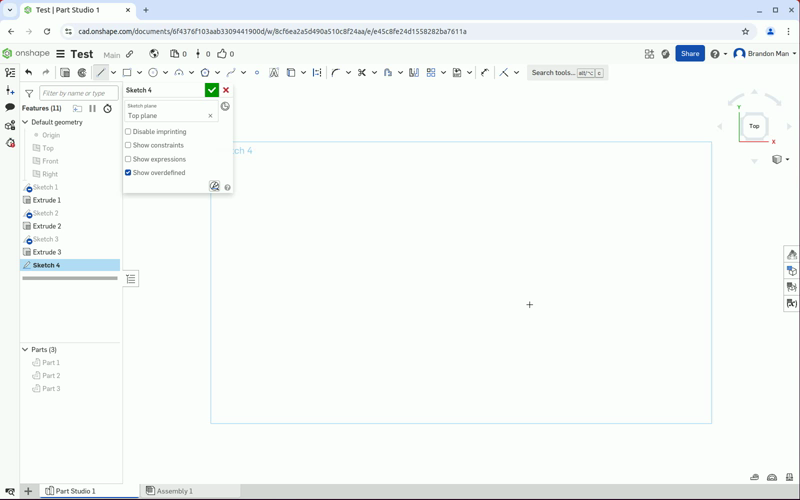
key_down(shift)
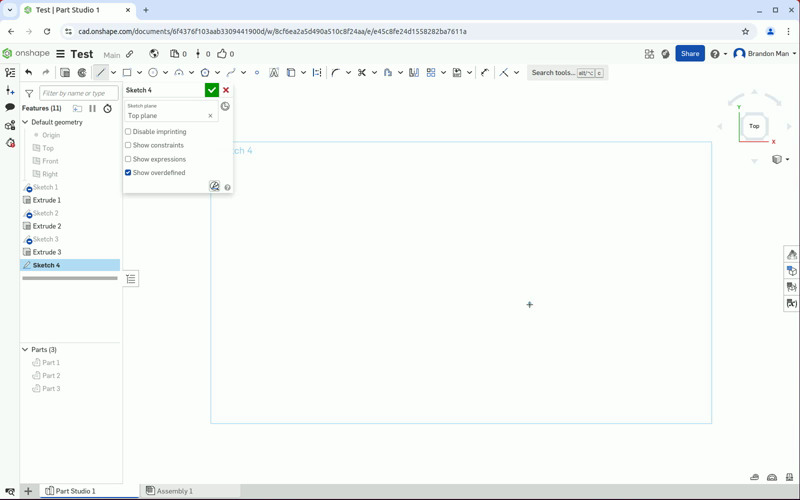
mouse_move(559, 304)
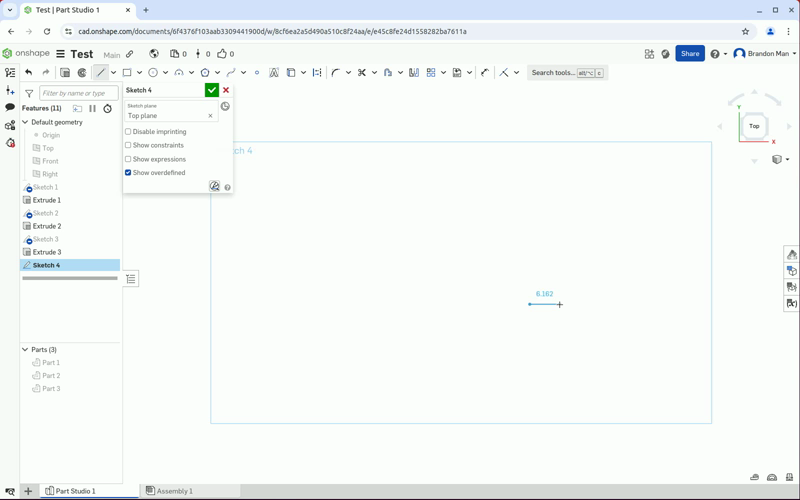
mouse_move(552, 304)
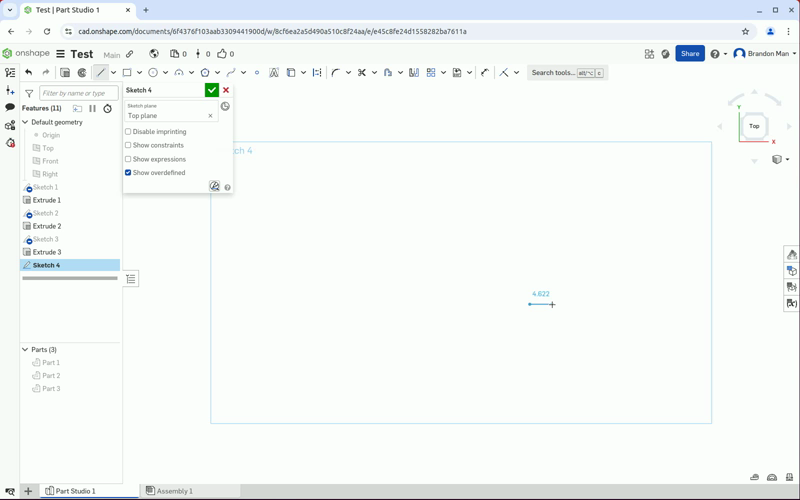
click(552, 304)
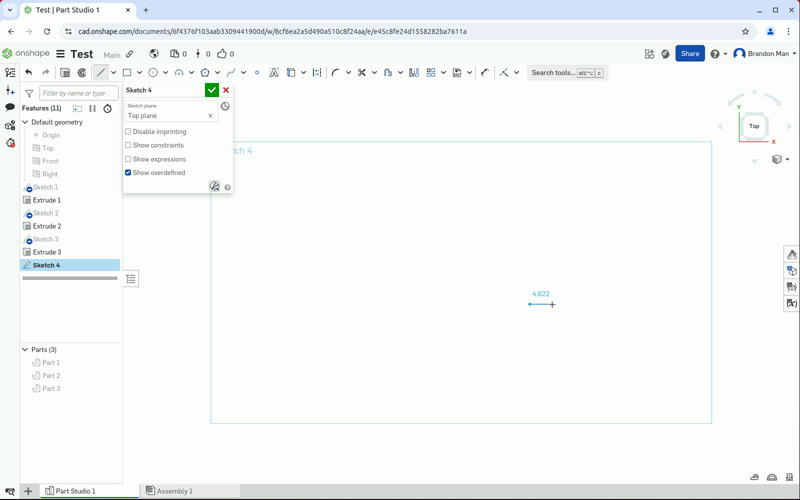
key_up(shift)
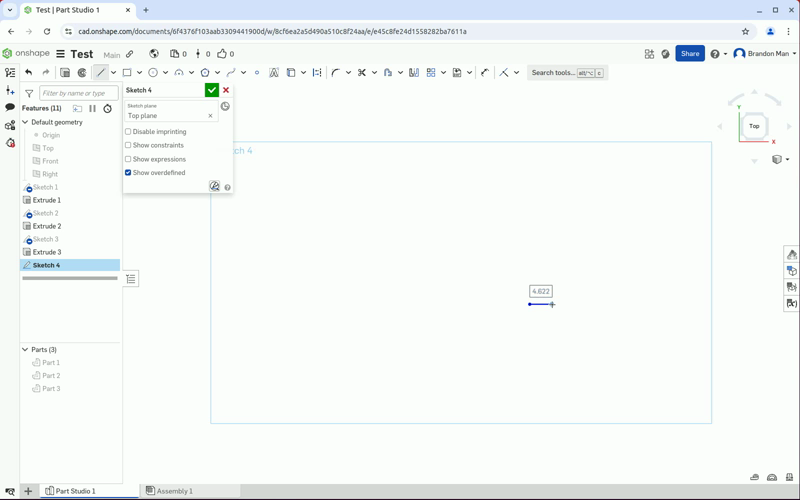
key_down(shift)
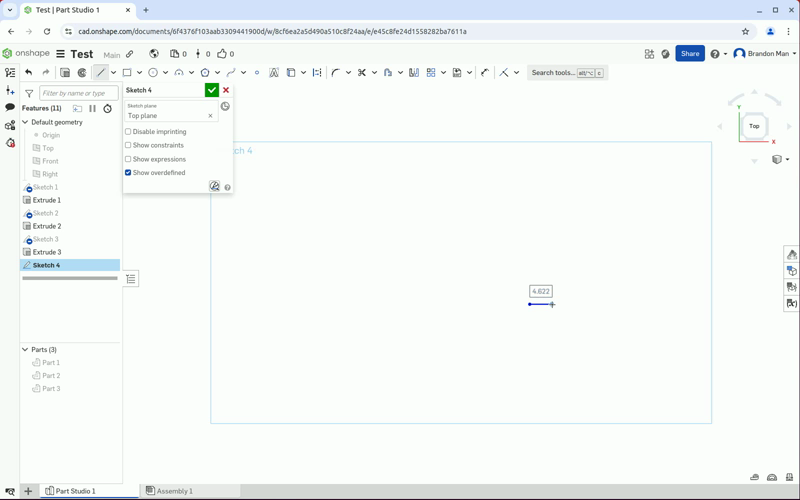
mouse_move(582, 304)
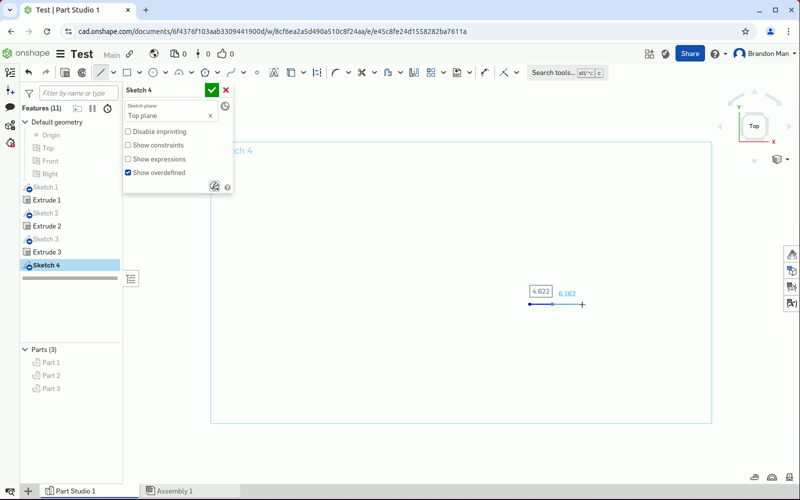
mouse_move(552, 282)
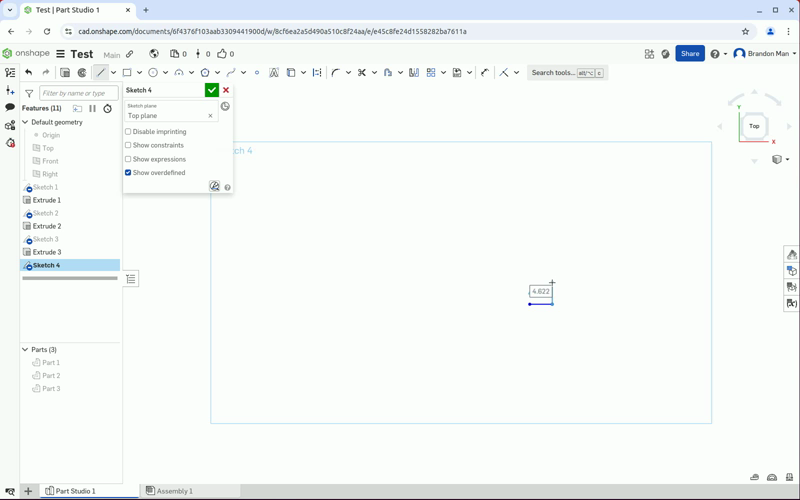
click(552, 282)
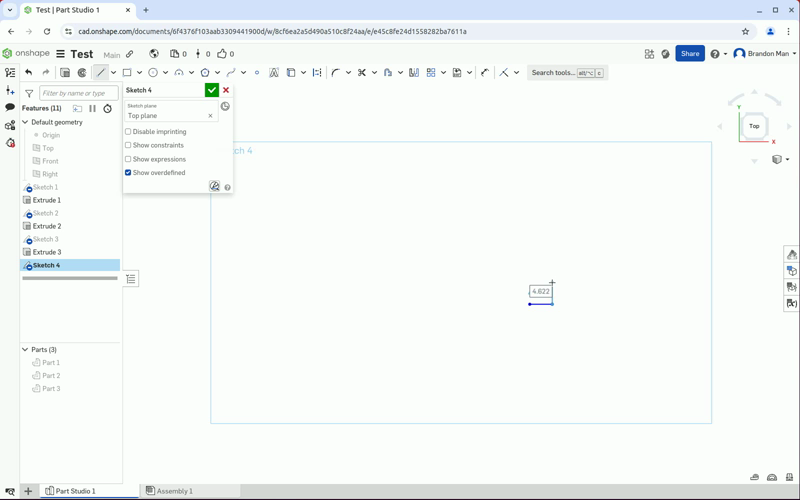
key_up(shift)
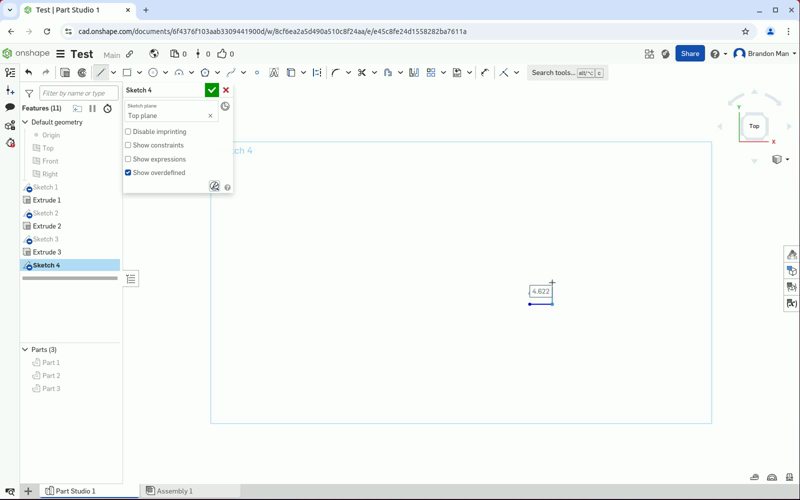
key_down(shift)
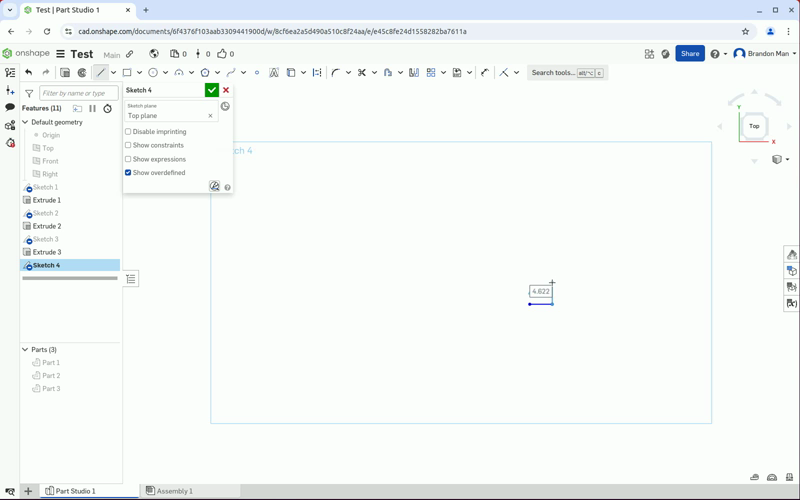
mouse_move(582, 282)
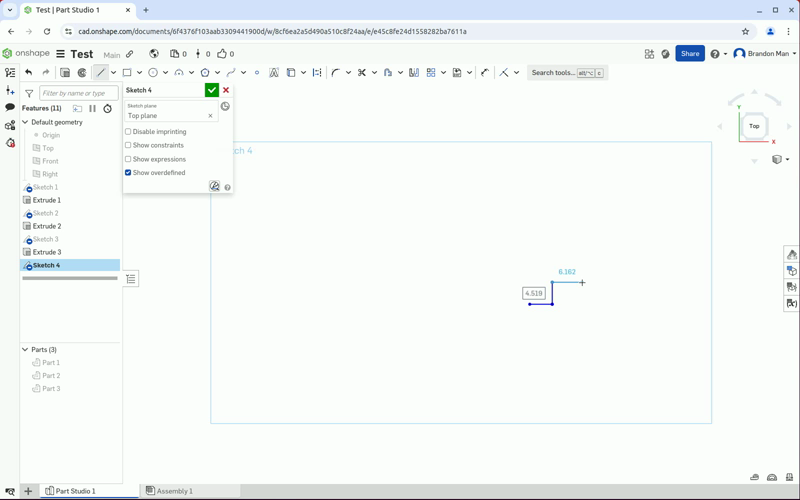
mouse_move(529, 282)
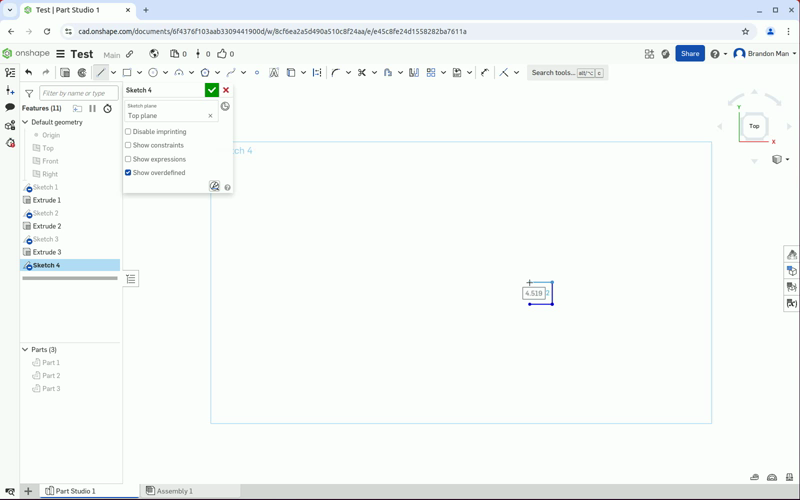
click(529, 282)
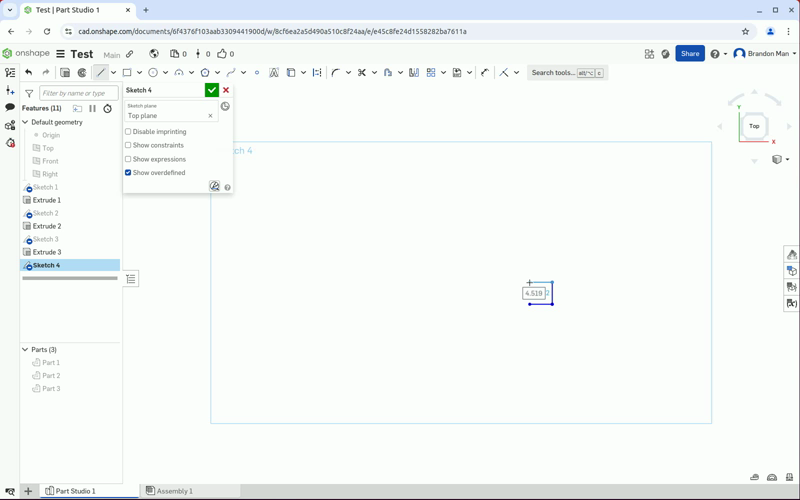
key_up(shift)
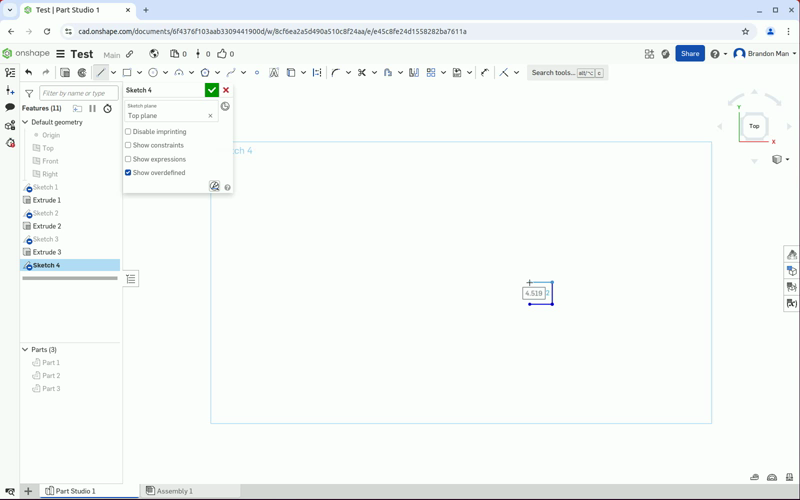
mouse_move(559, 282)
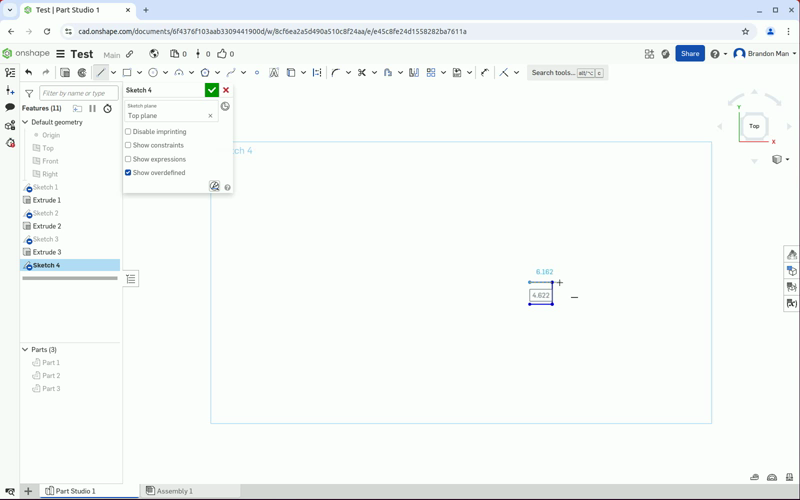
key_down(shift)
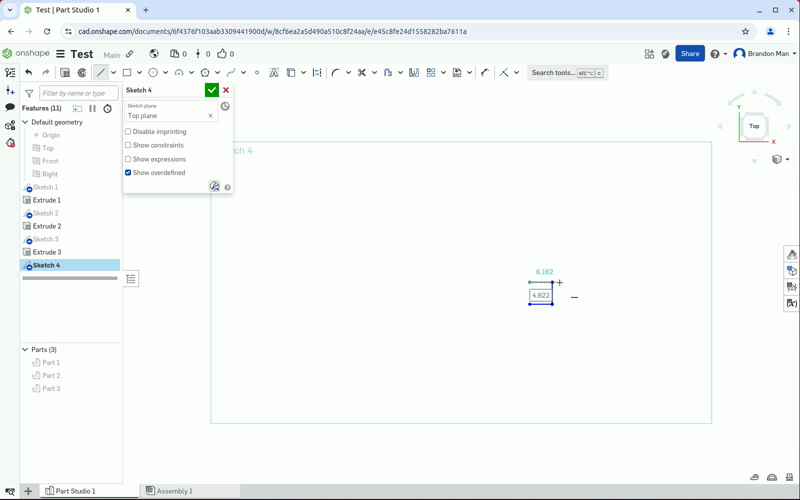
mouse_move(529, 304)
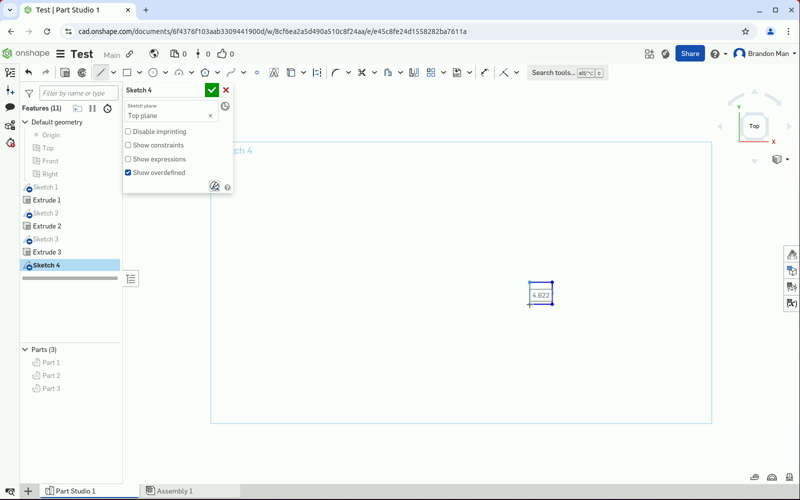
key_up(shift)
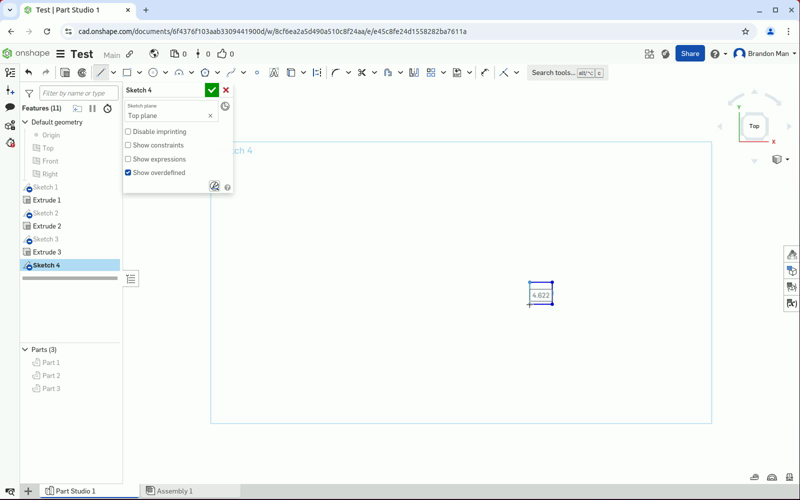
click(529, 304)
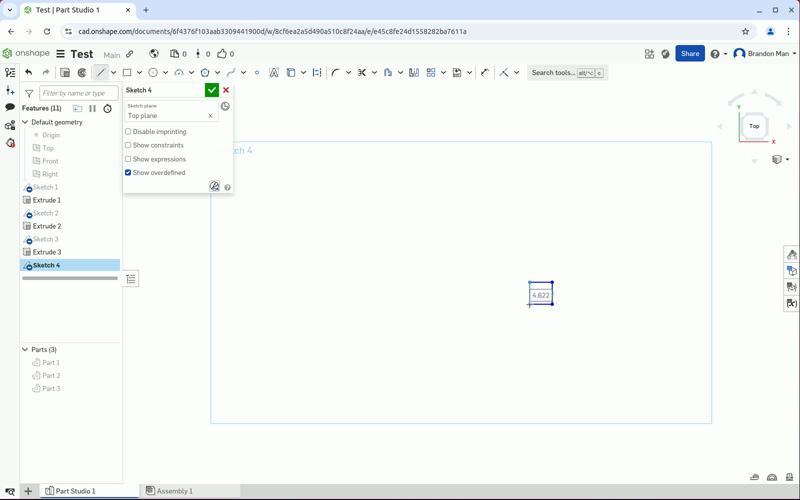
key(esc)
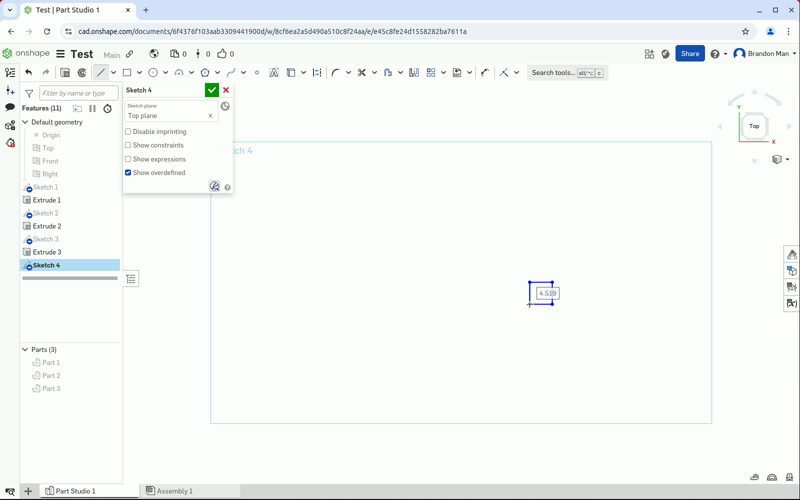
mouse_move(542, 297)
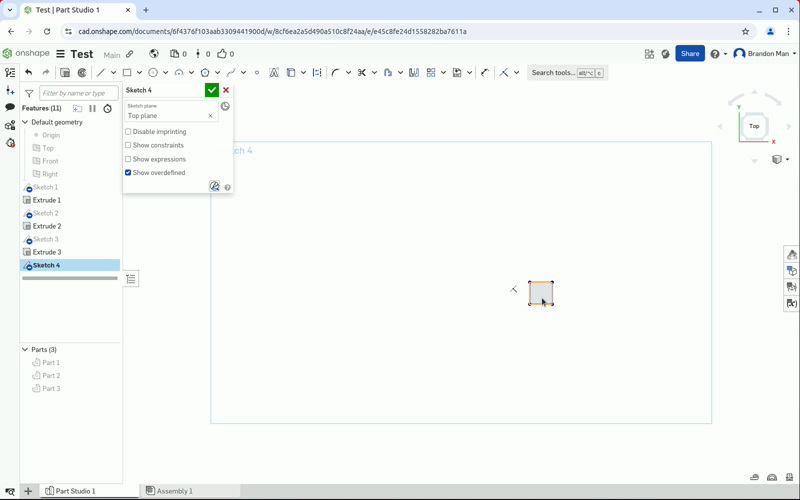
scroll(6)
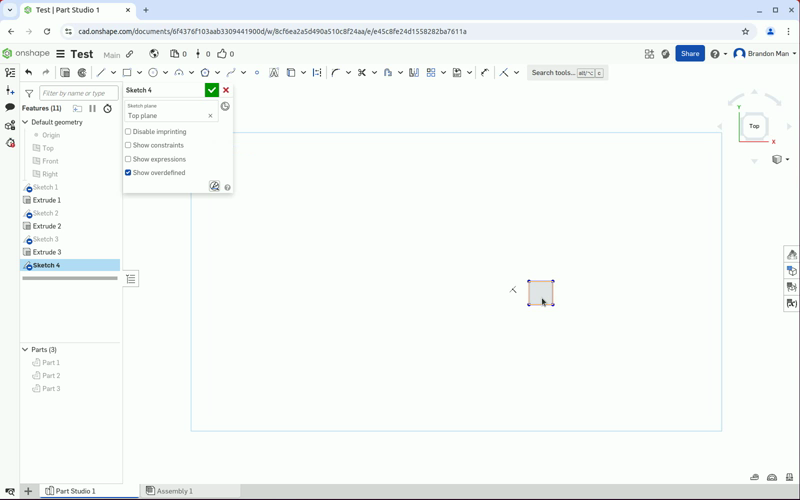
scroll(6)
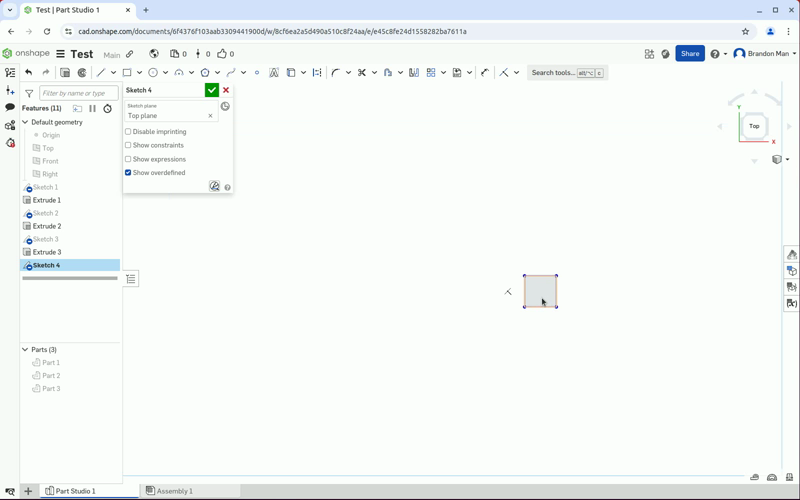
scroll(6)
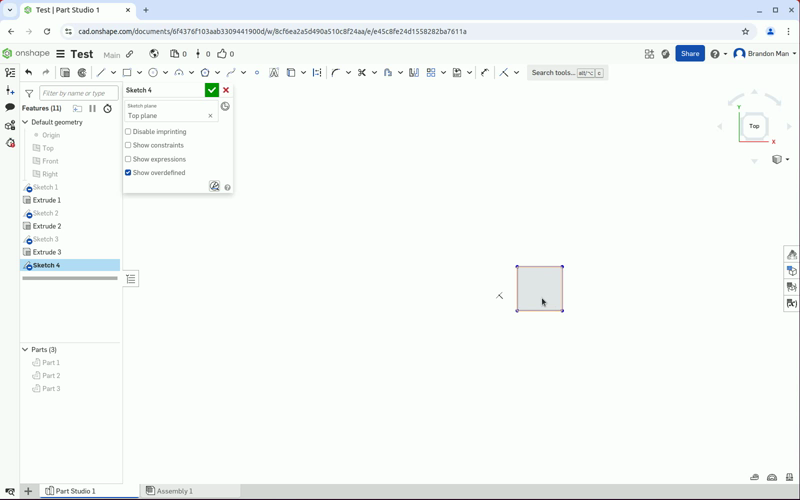
scroll(6)
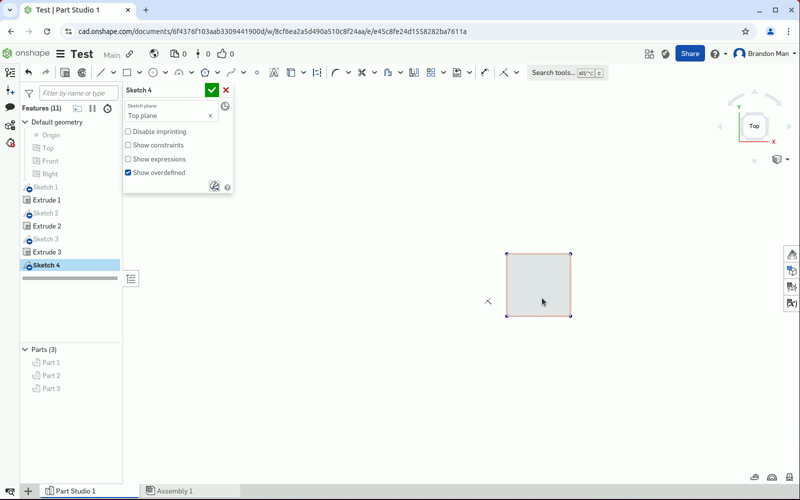
scroll(6)
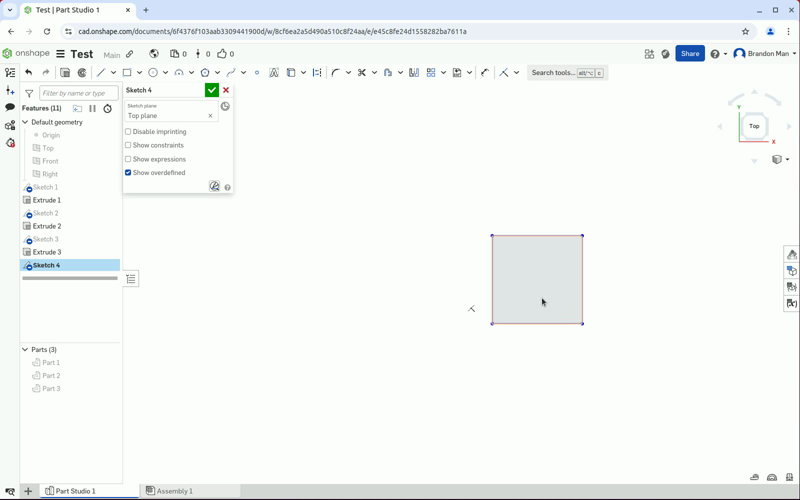
scroll(6)
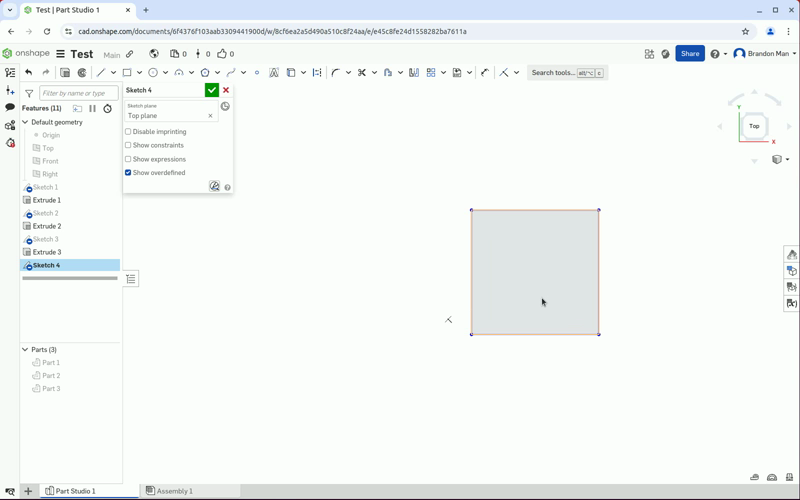
scroll(6)
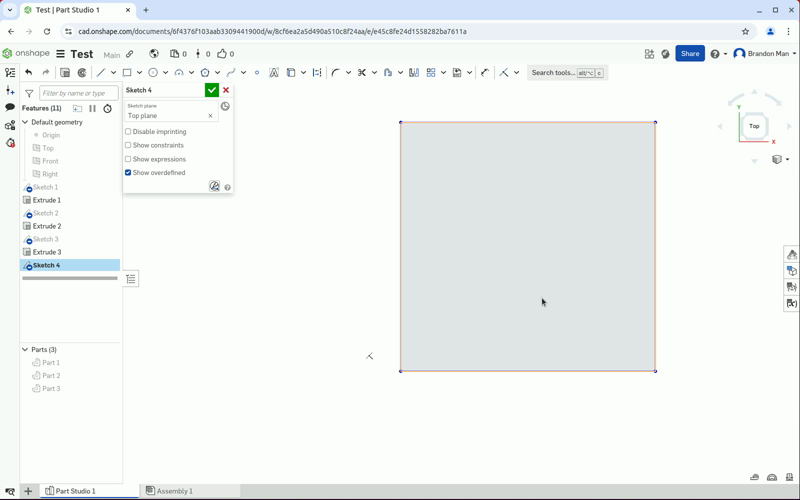
click(542, 297)
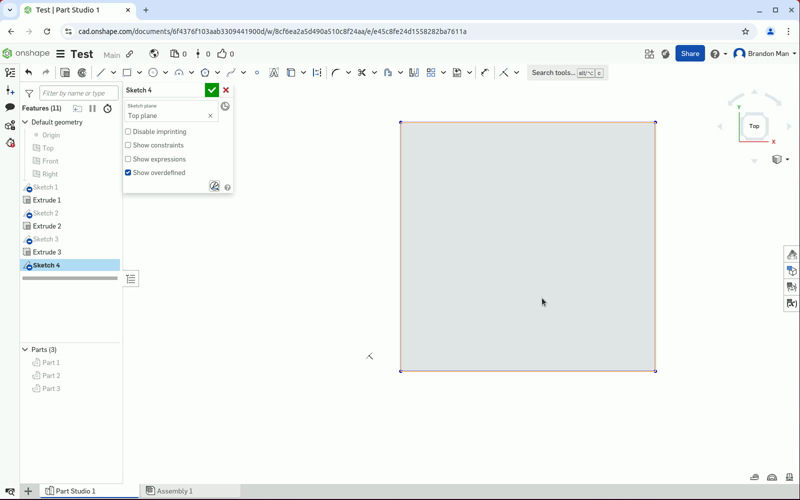
scroll(-6)
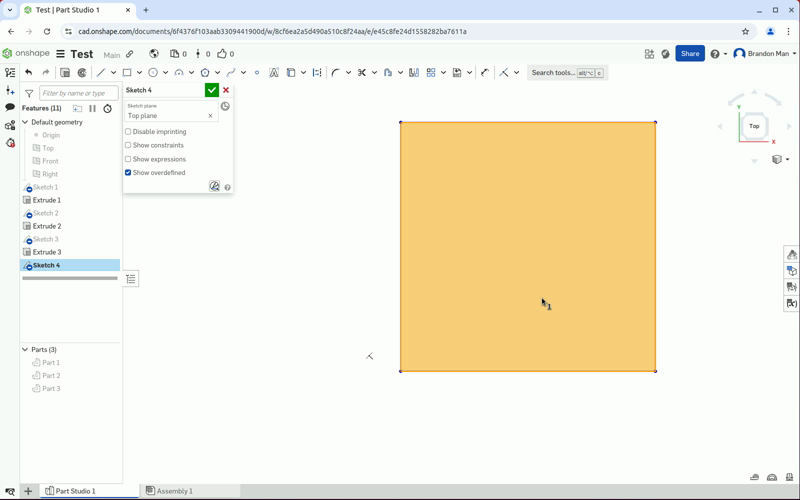
scroll(-6)
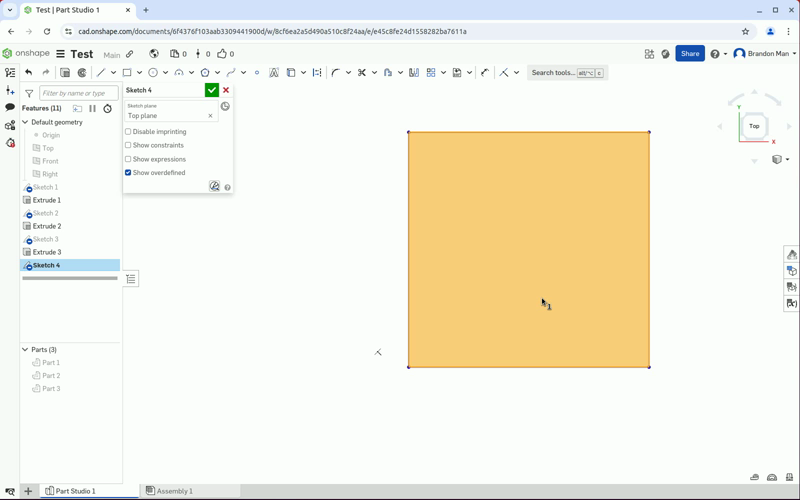
scroll(-6)
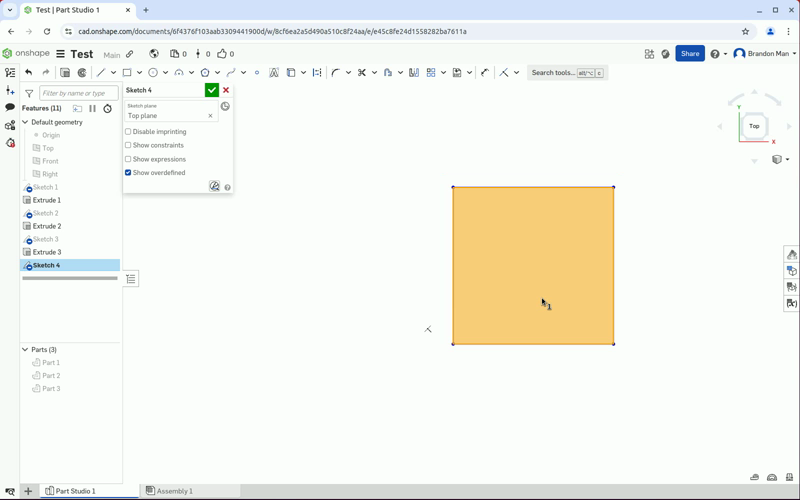
scroll(-6)
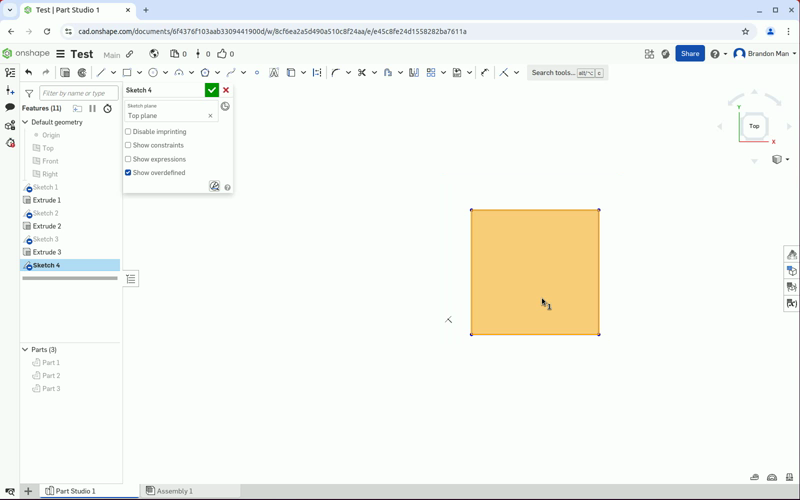
scroll(-6)
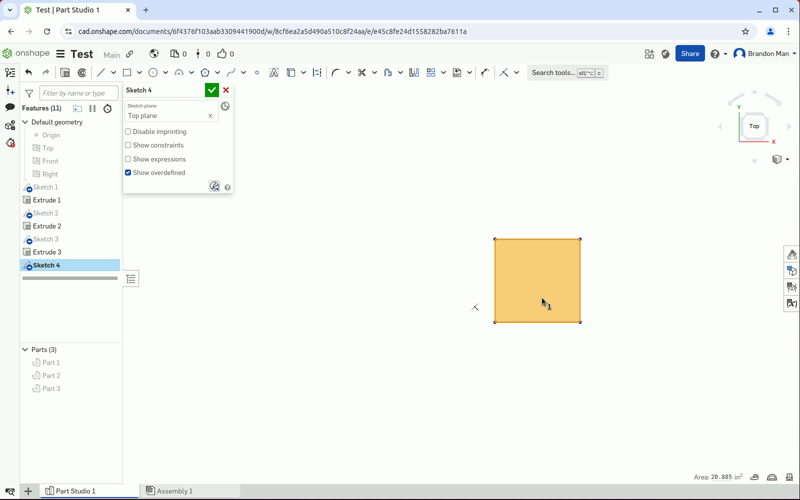
scroll(-6)
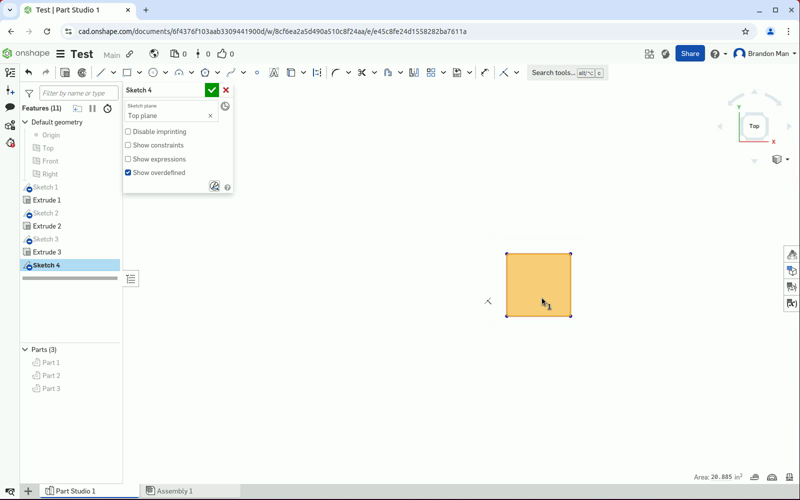
scroll(-6)
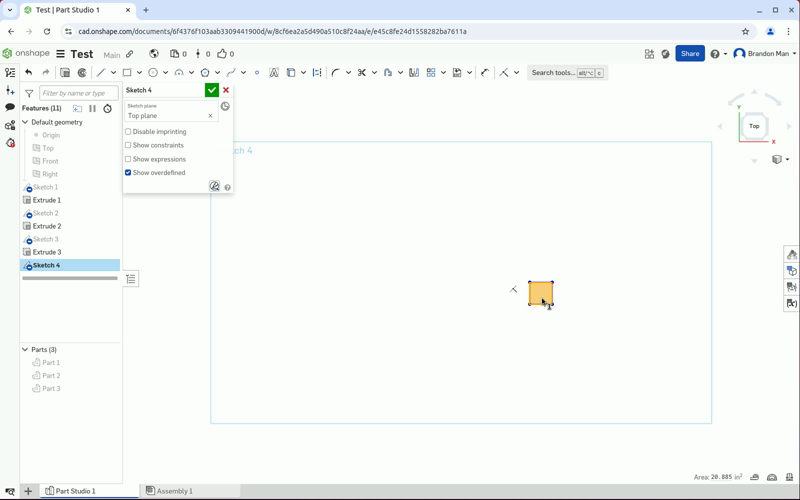
mouse_move(73, 352)
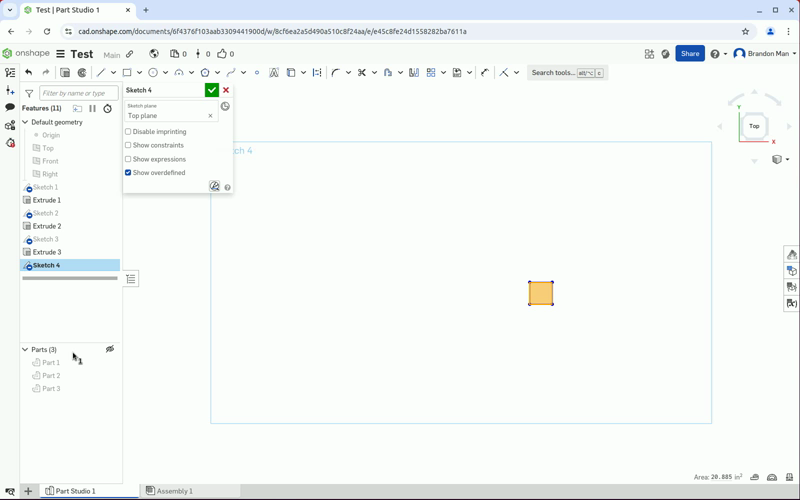
key(shift+y)
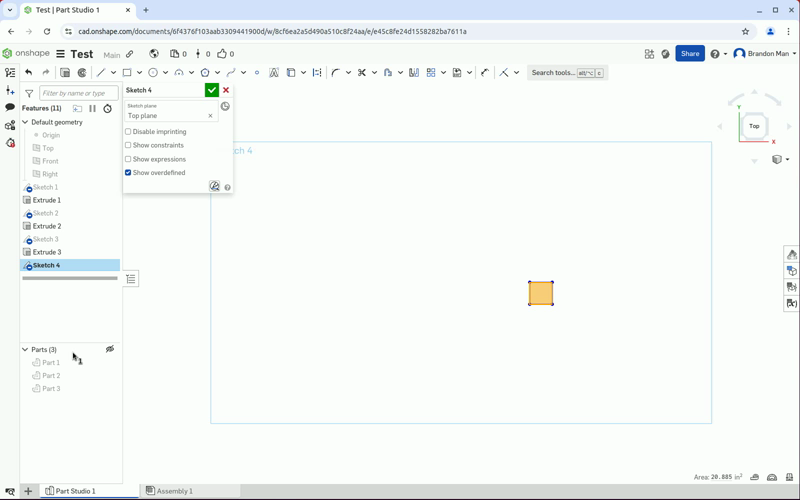
key(shift+e)
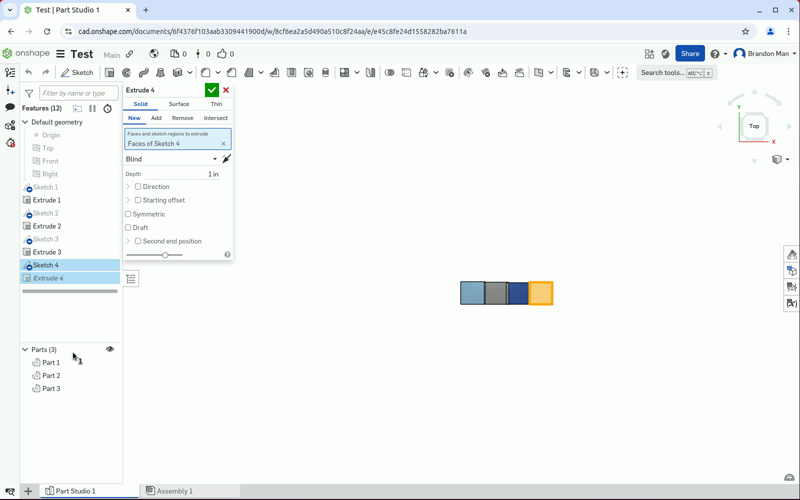
mouse_move(143, 106)
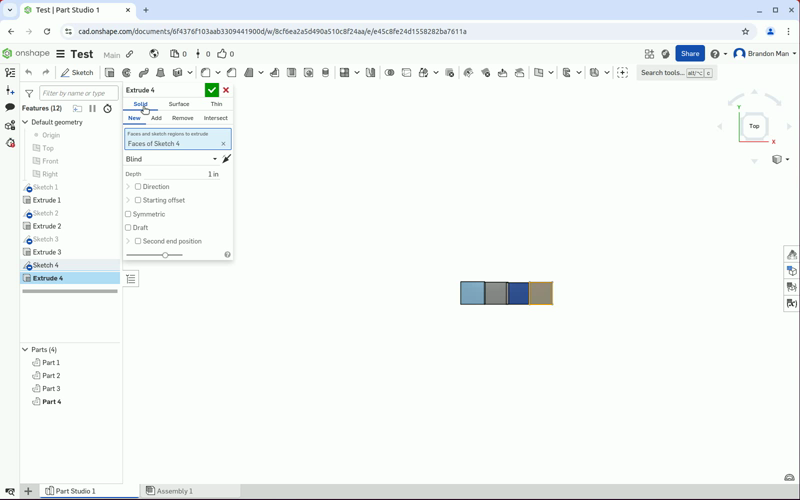
click(143, 106)
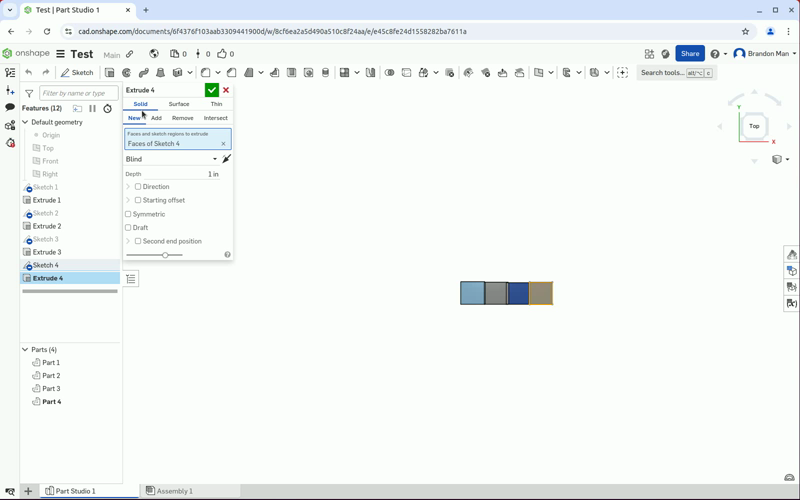
mouse_move(137, 120)
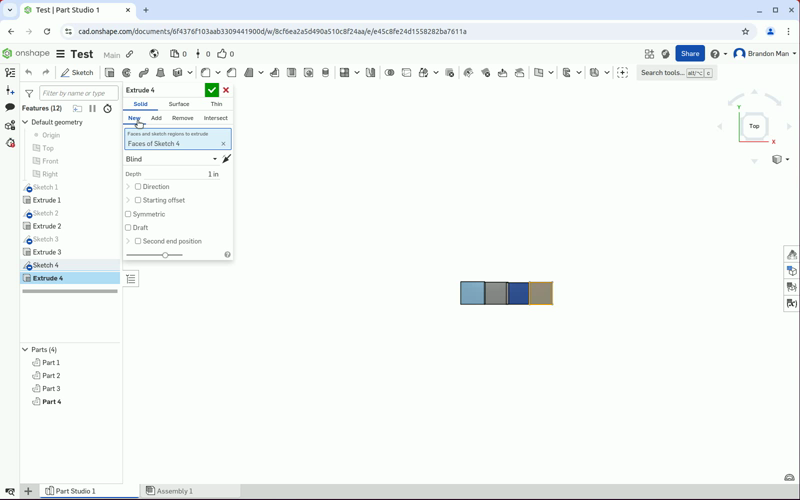
click(137, 120)
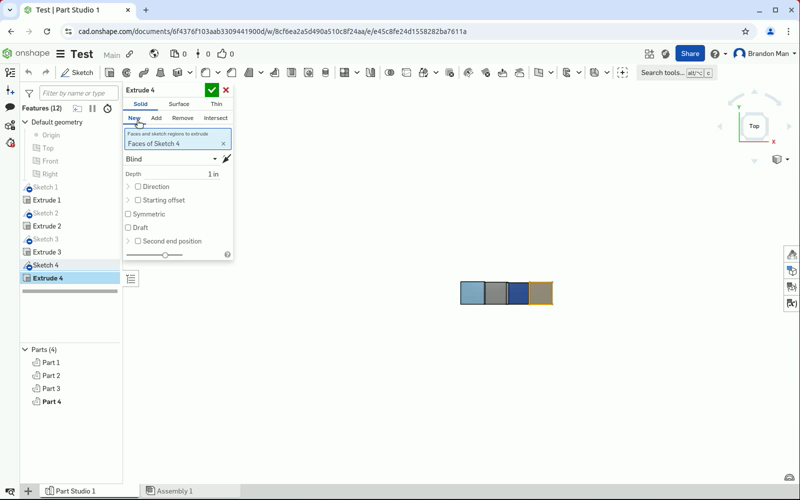
key(tab, 4)
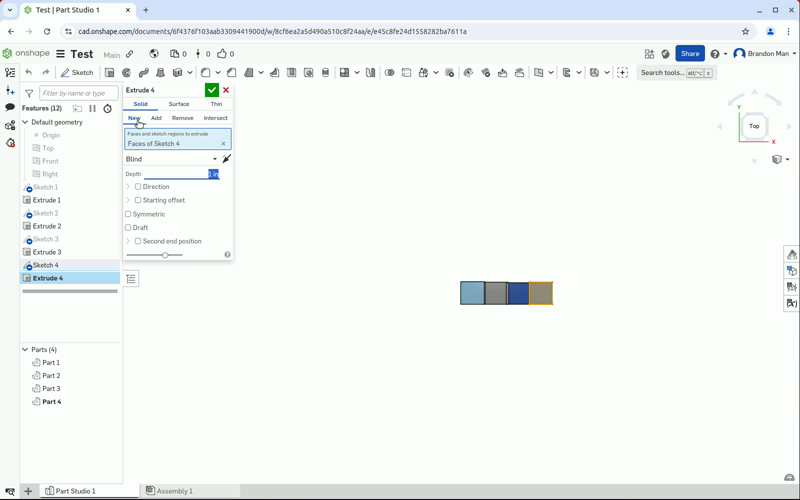
text(-0.241)
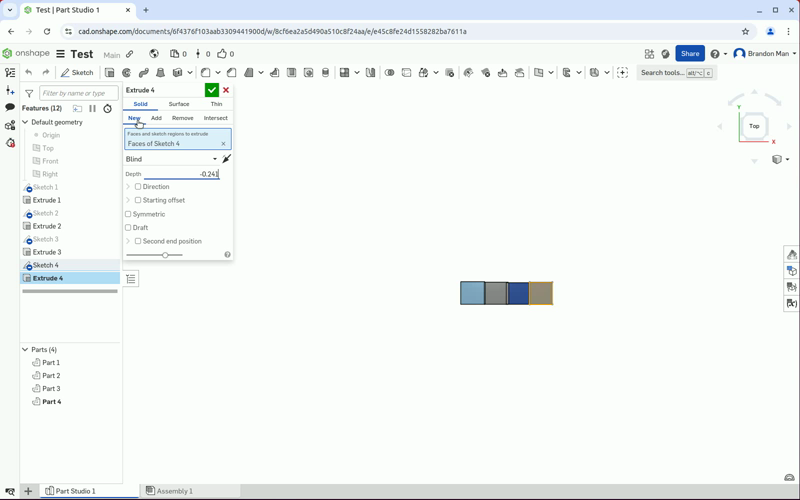
key(enter)
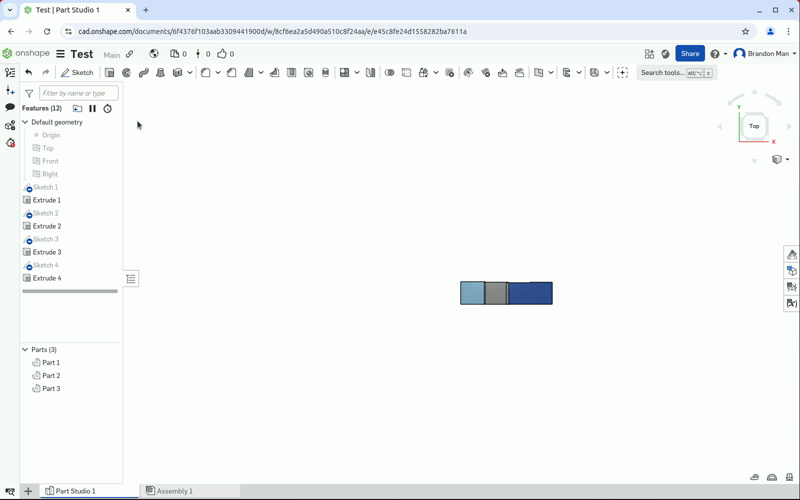
key(shift+h)
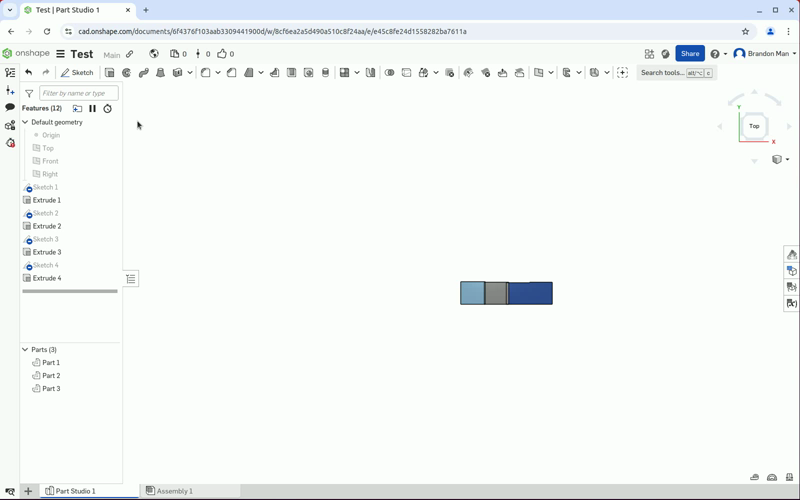
key(shift+h)
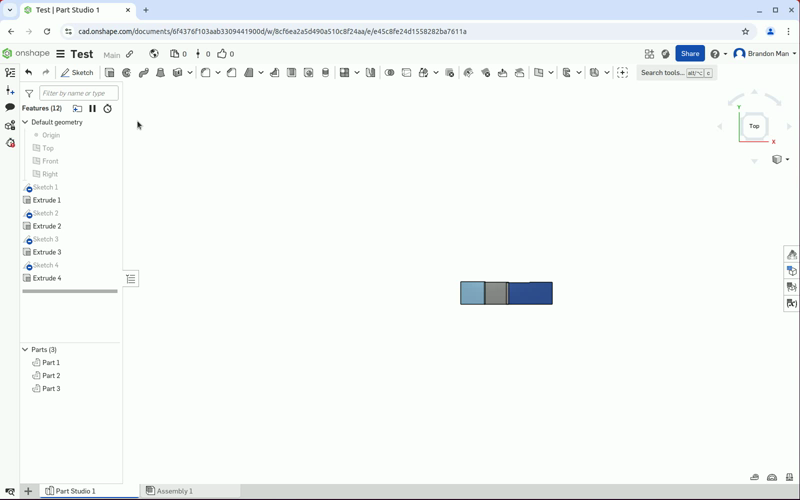
mouse_move(73, 189)
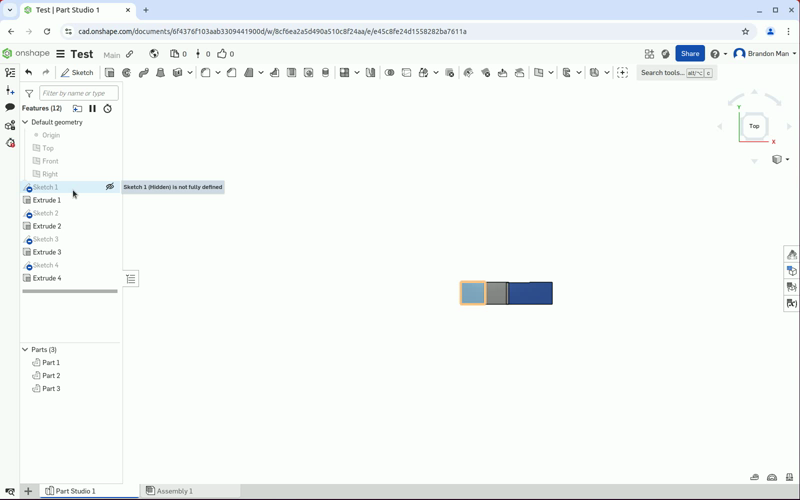
click(73, 189)
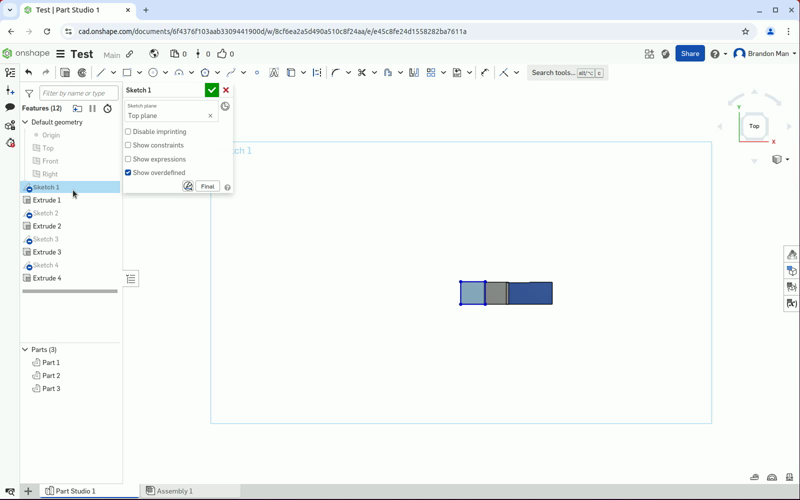
mouse_move(229, 92)
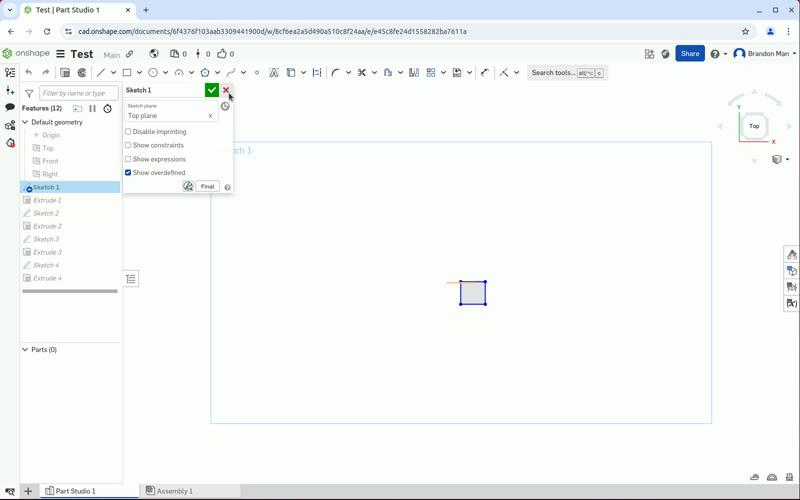
click(229, 92)
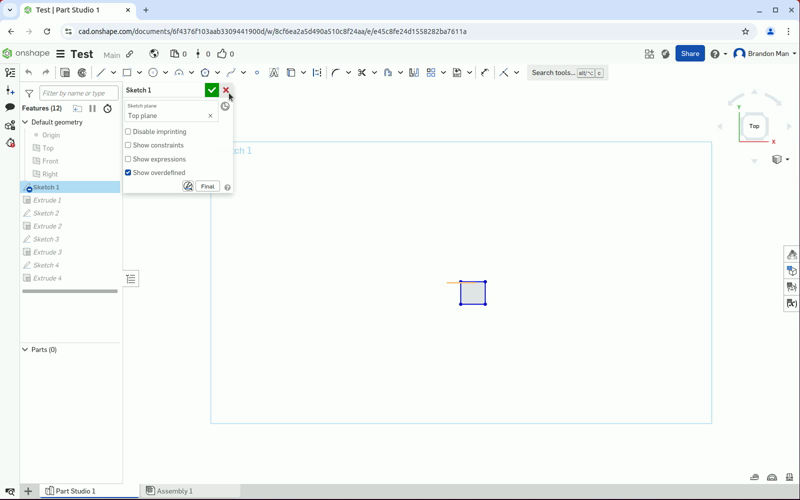
key(shift+s)
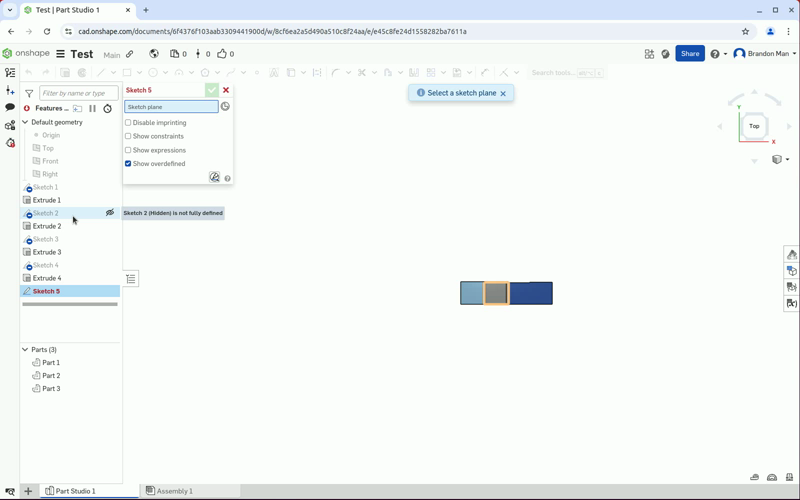
scroll(3)
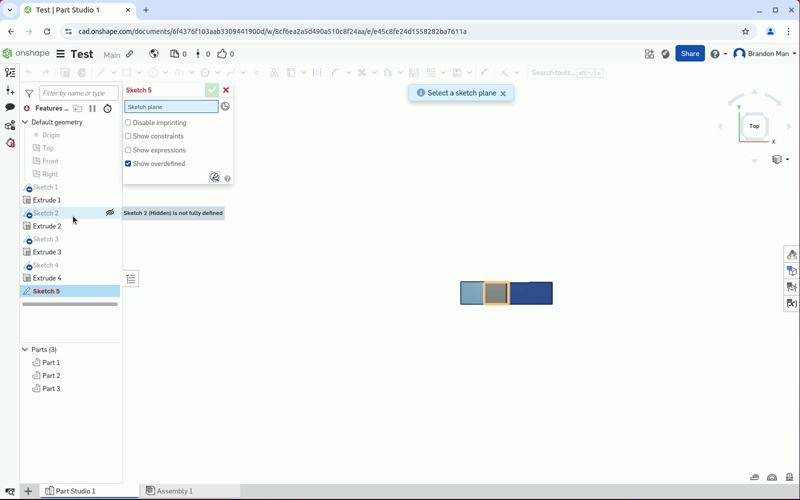
mouse_move(73, 150)
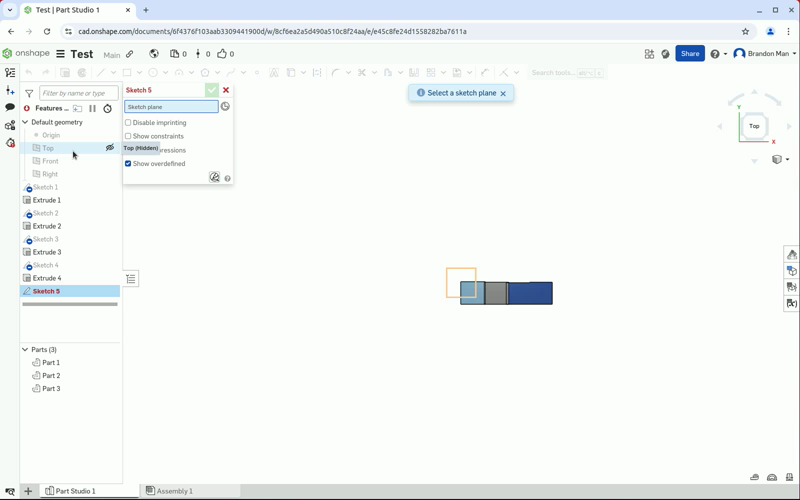
click(73, 150)
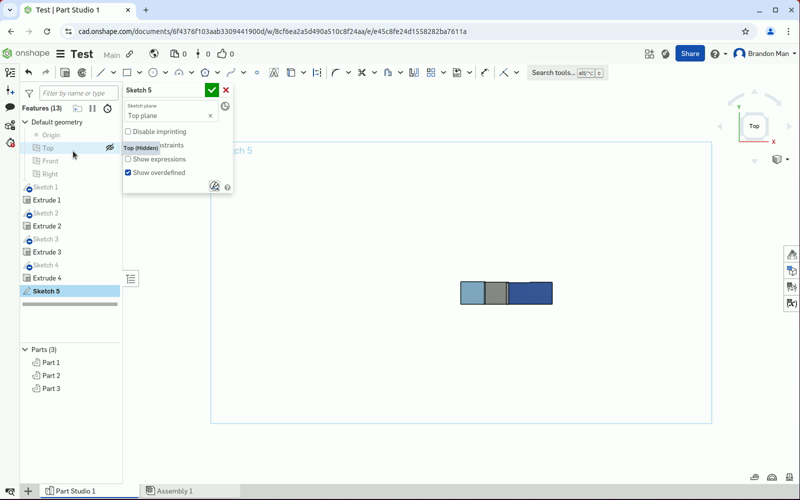
mouse_move(73, 352)
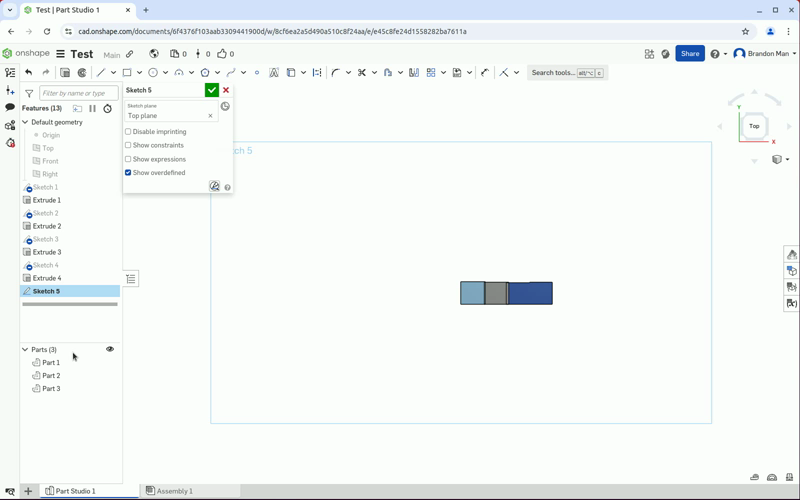
key(y)
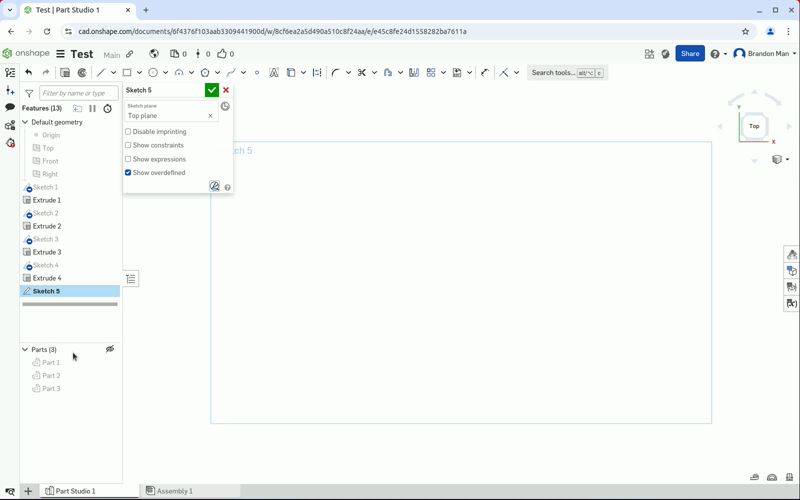
key(l)
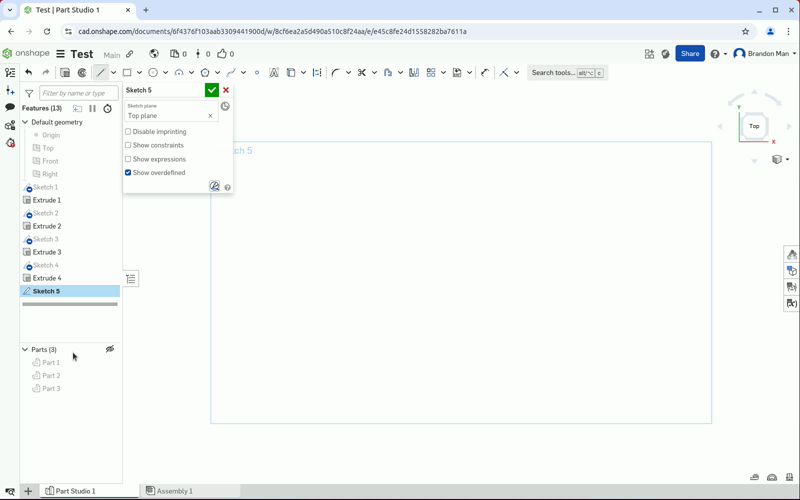
key_down(shift)
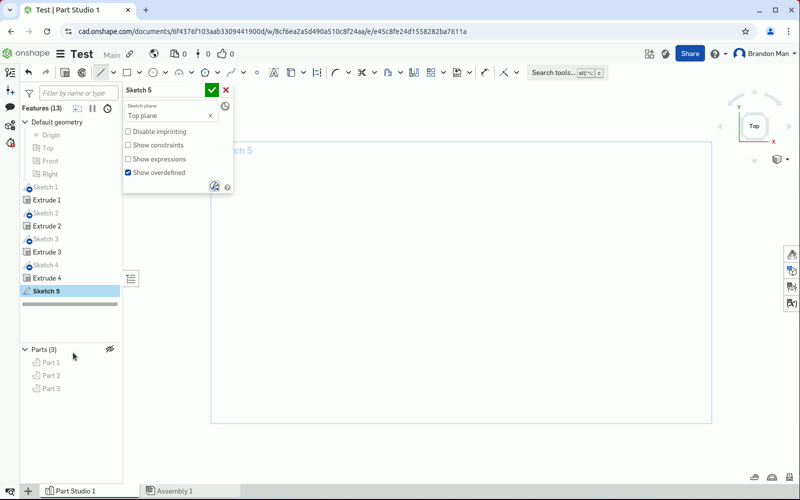
mouse_move(551, 304)
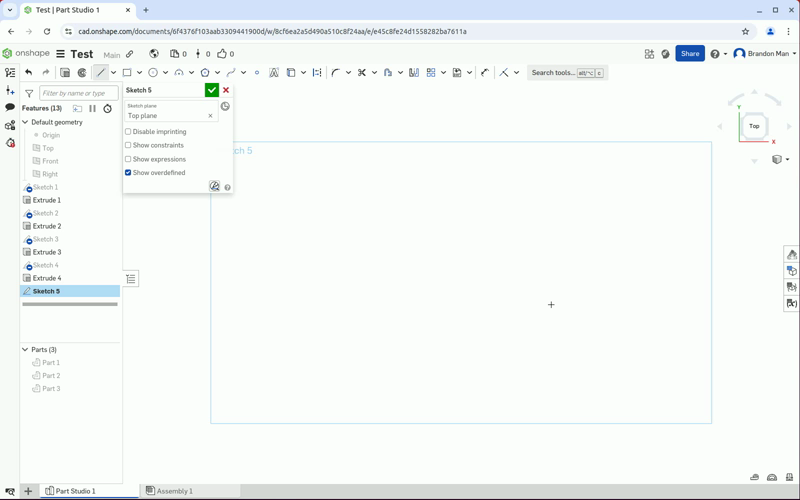
click(551, 304)
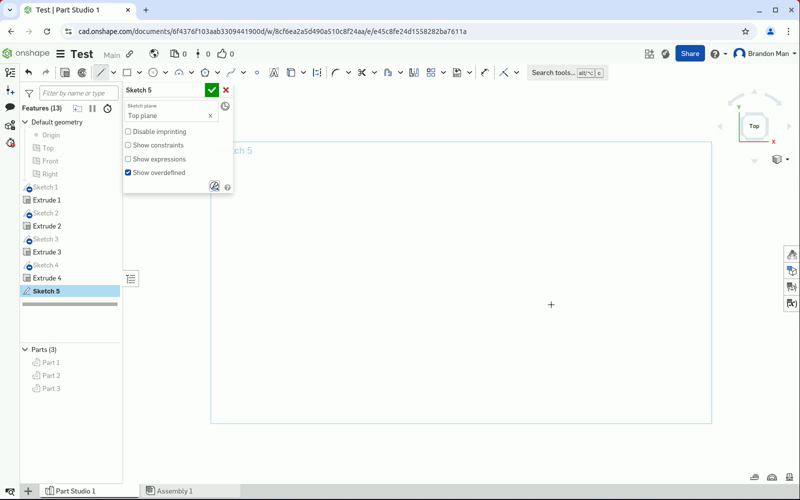
key_up(shift)
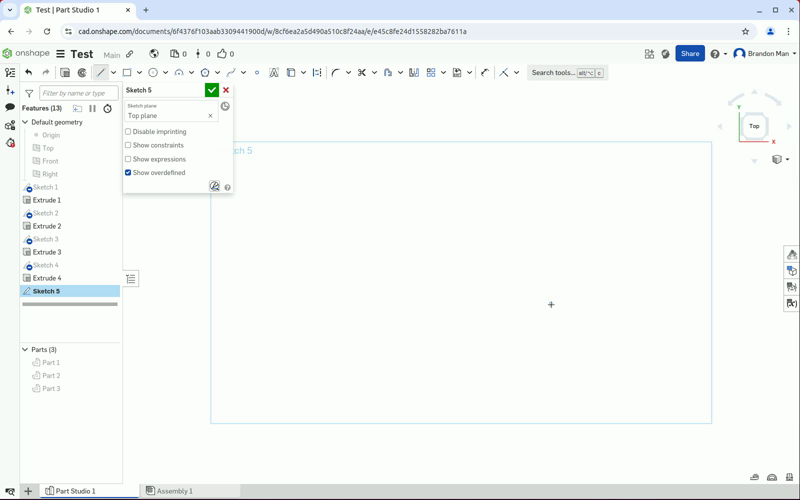
key_down(shift)
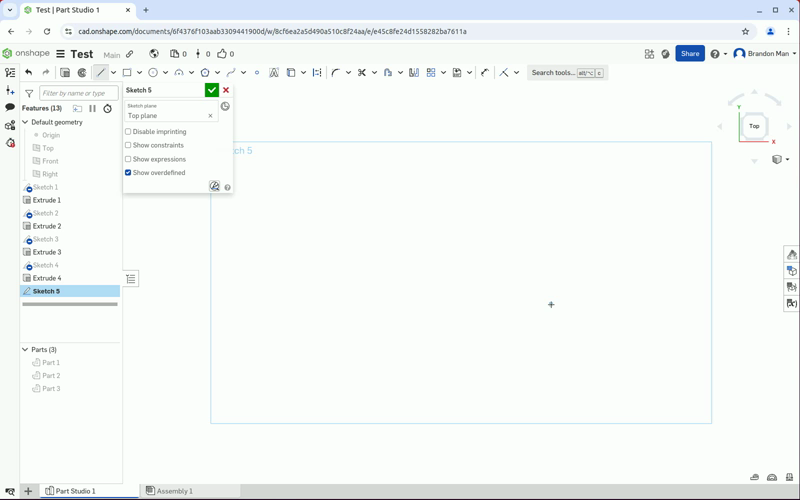
mouse_move(581, 304)
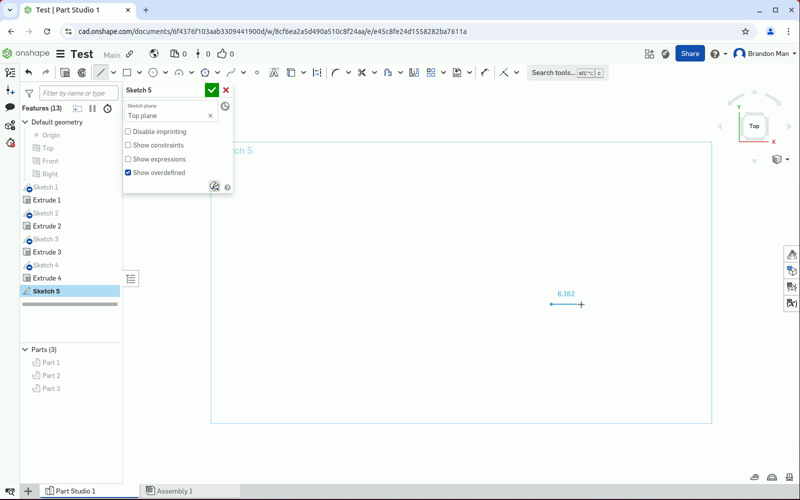
mouse_move(574, 304)
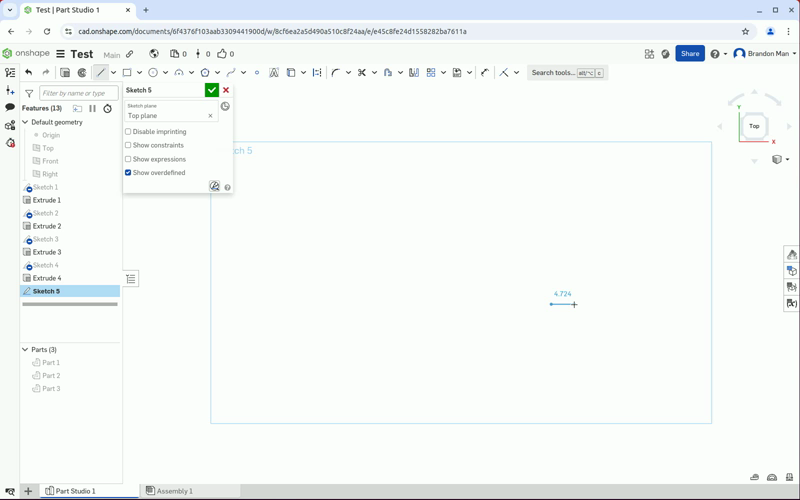
click(574, 304)
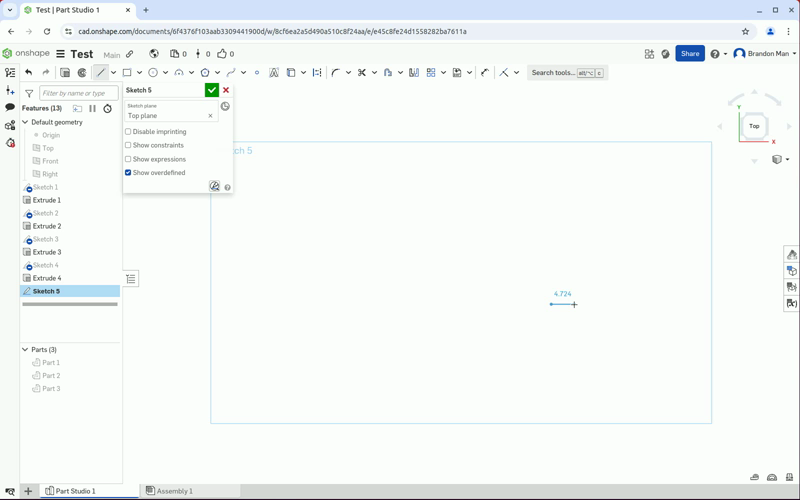
key_up(shift)
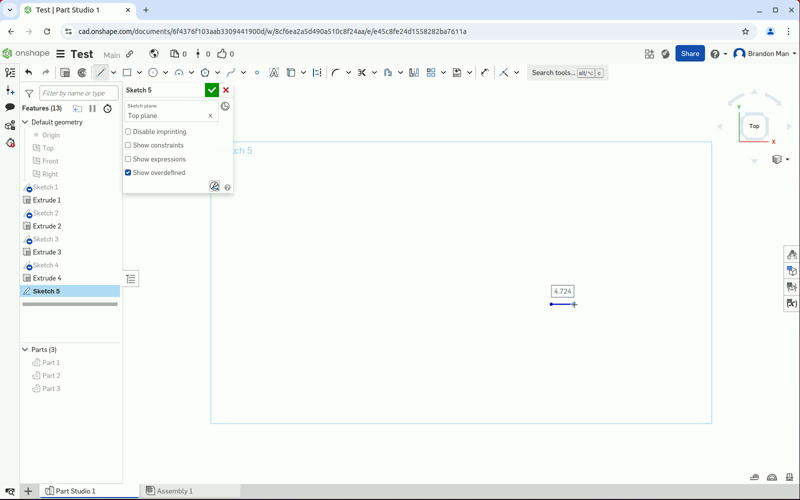
key_down(shift)
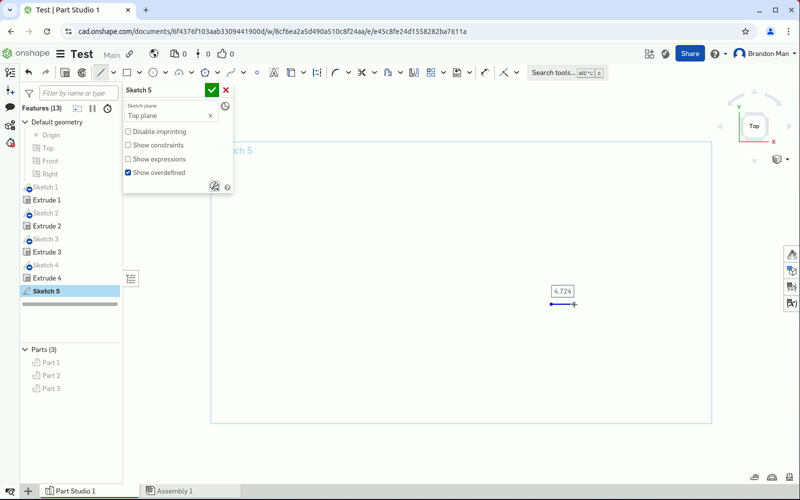
mouse_move(589, 304)
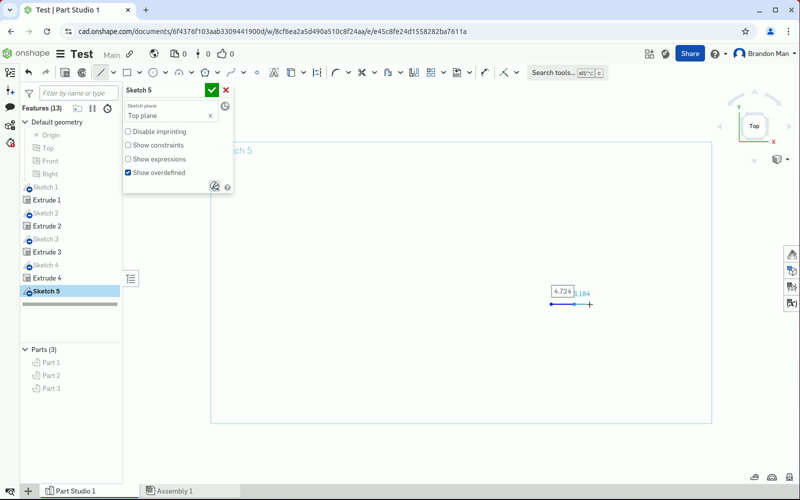
mouse_move(574, 282)
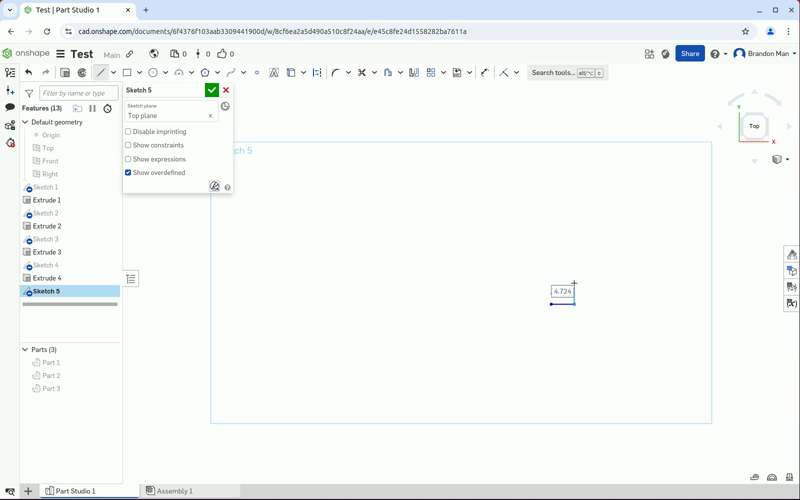
click(574, 282)
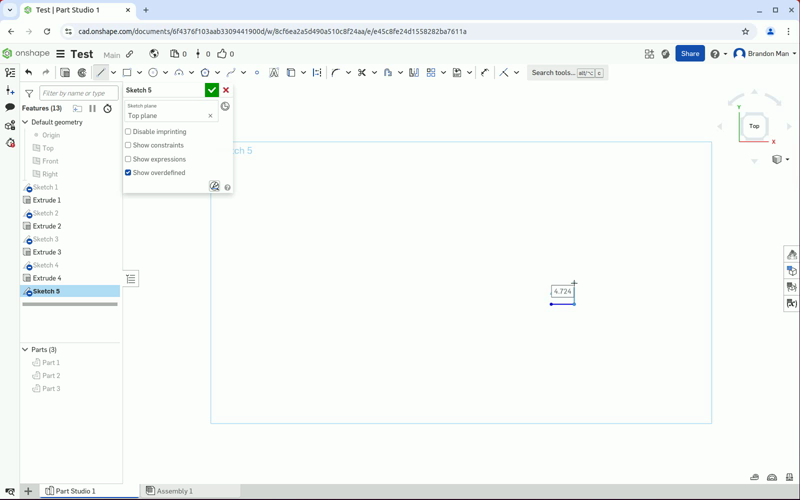
key_up(shift)
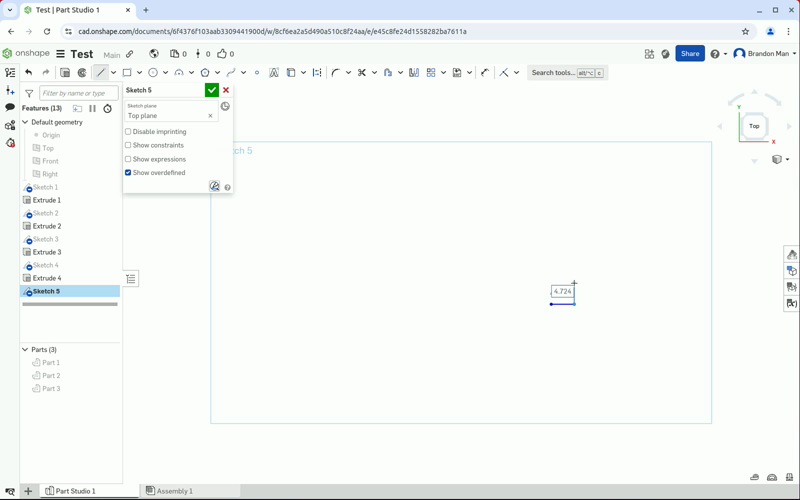
key_down(shift)
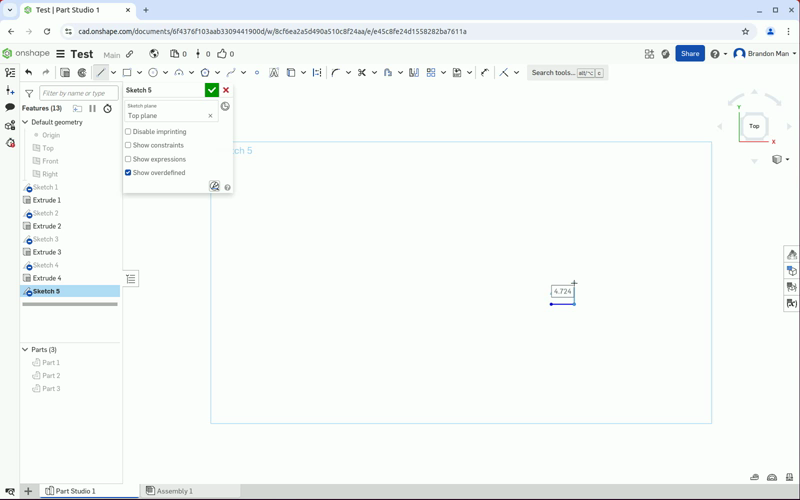
mouse_move(589, 282)
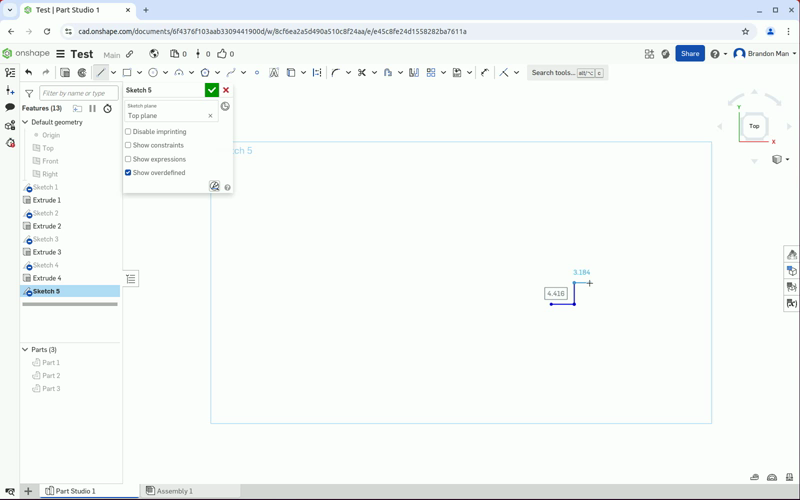
mouse_move(551, 282)
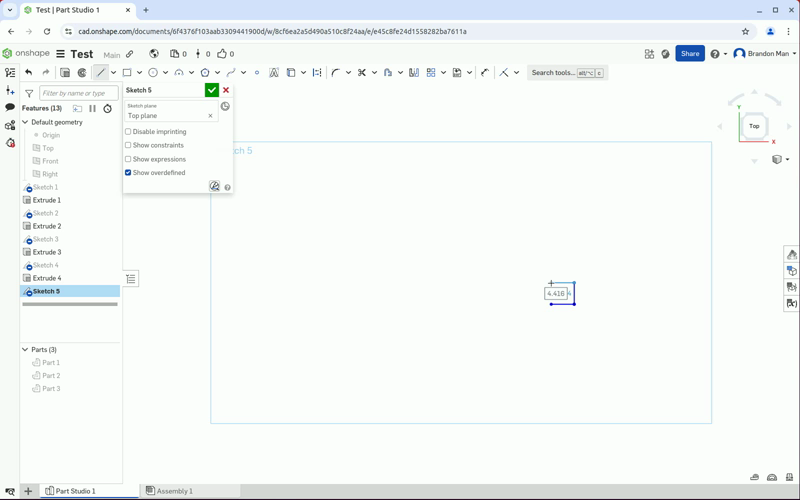
click(551, 282)
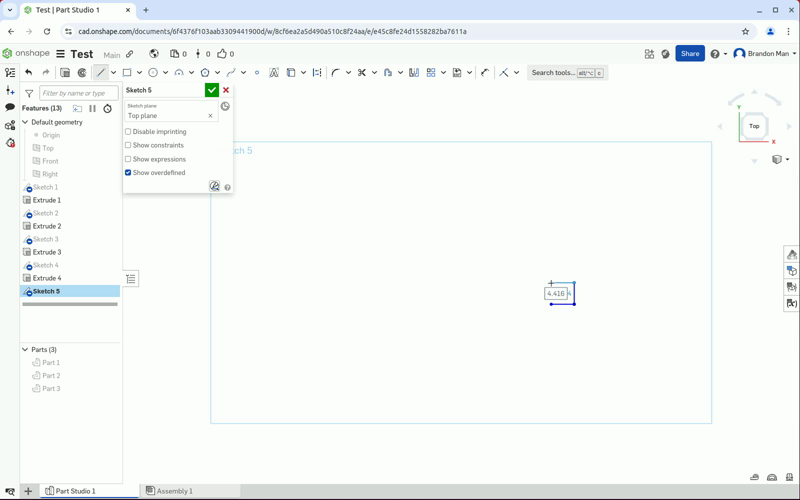
key_up(shift)
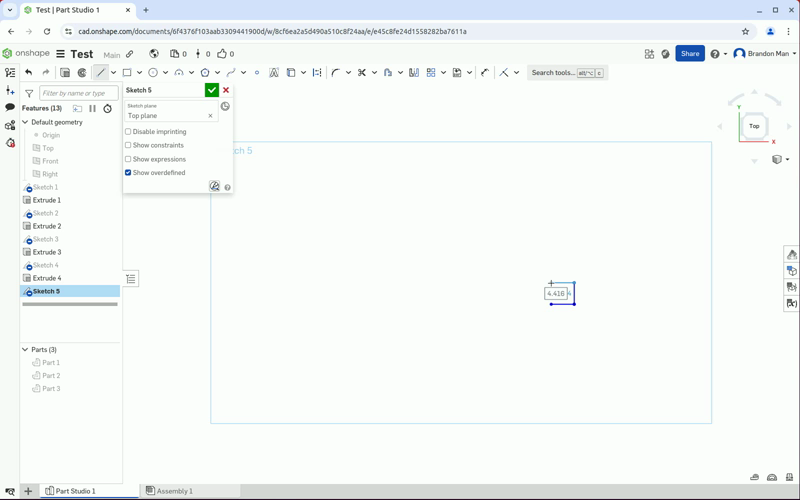
mouse_move(581, 282)
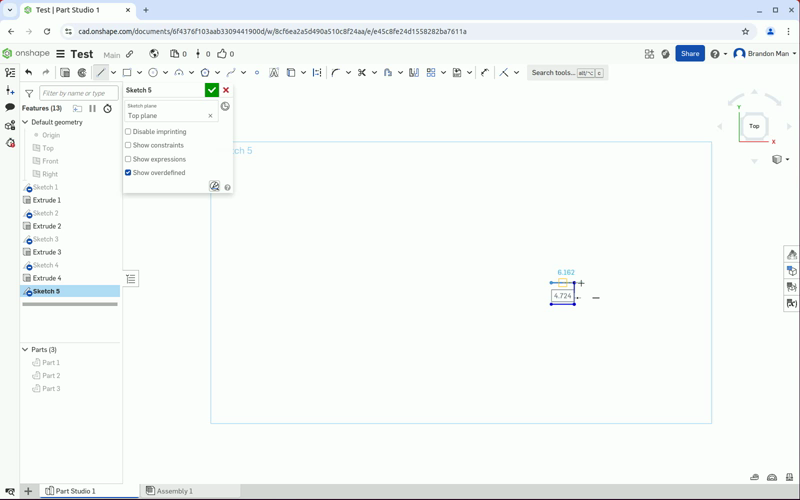
key_down(shift)
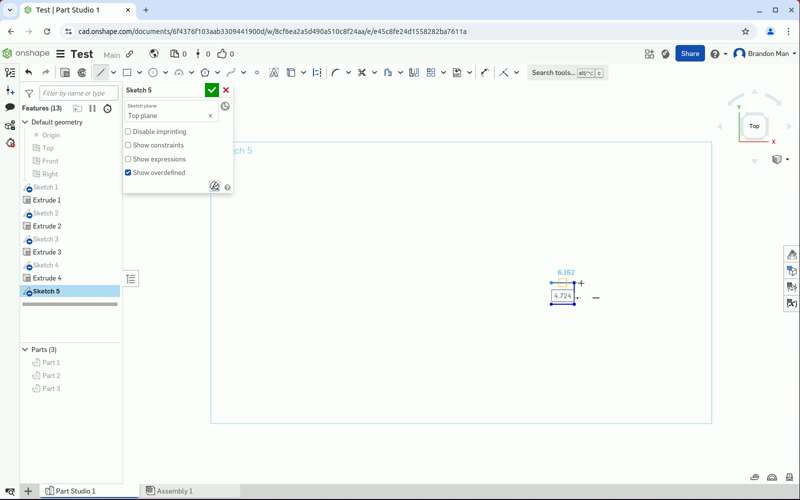
mouse_move(551, 304)
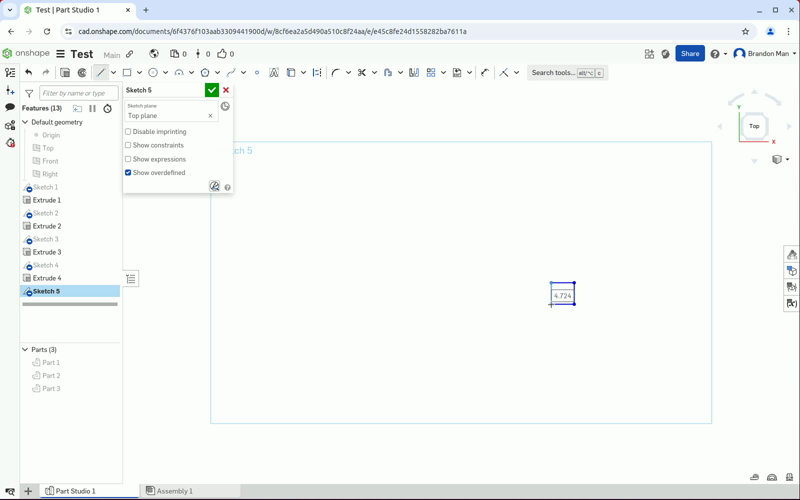
key_up(shift)
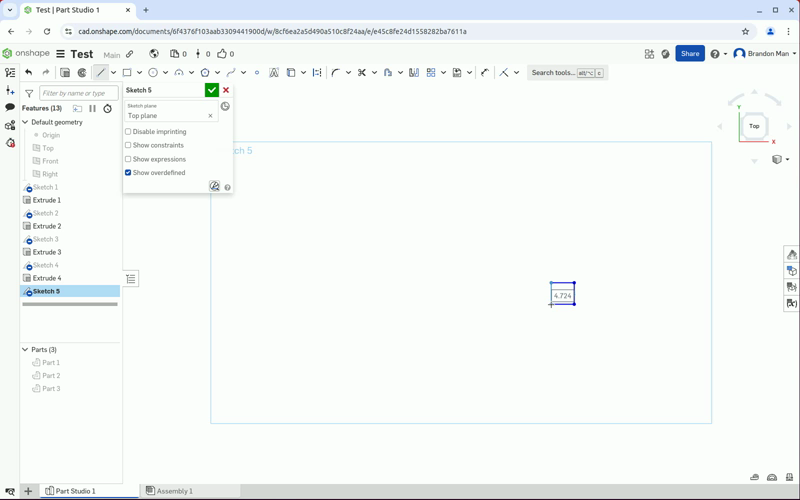
click(551, 304)
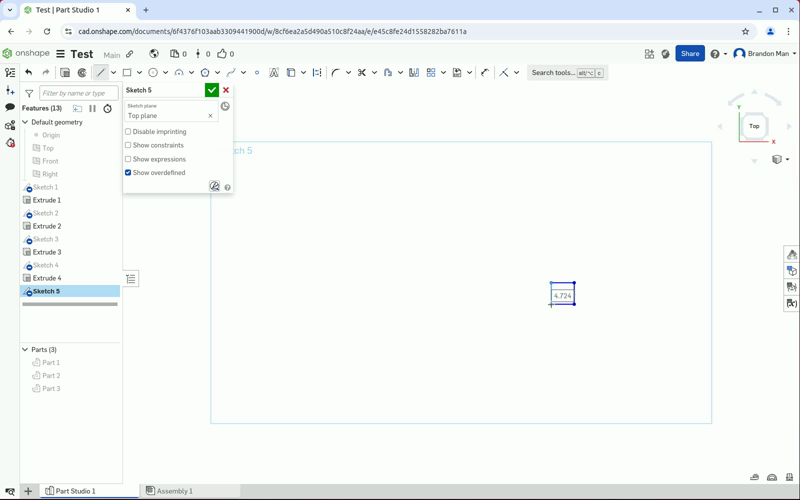
key(esc)
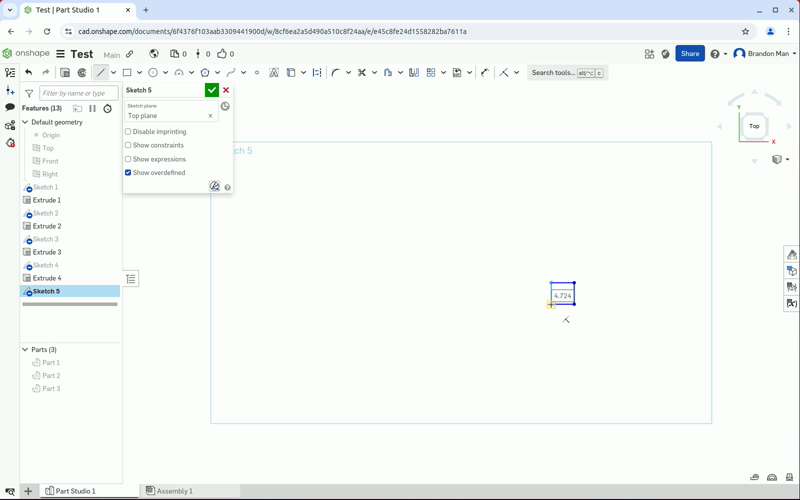
mouse_move(558, 297)
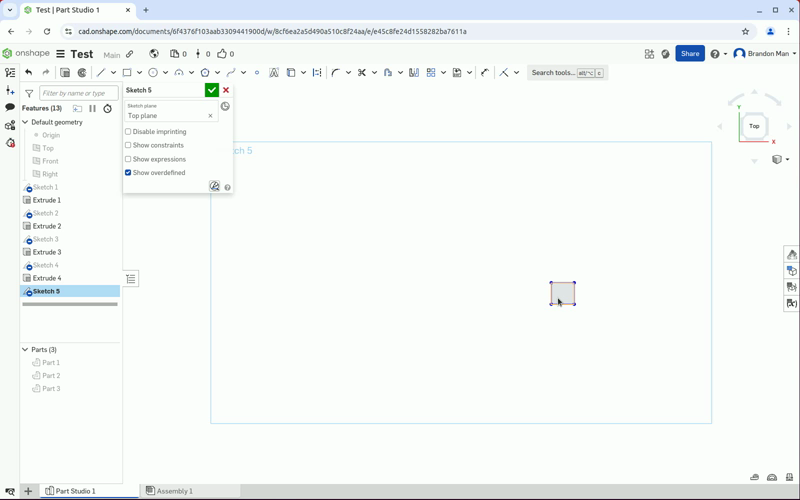
scroll(6)
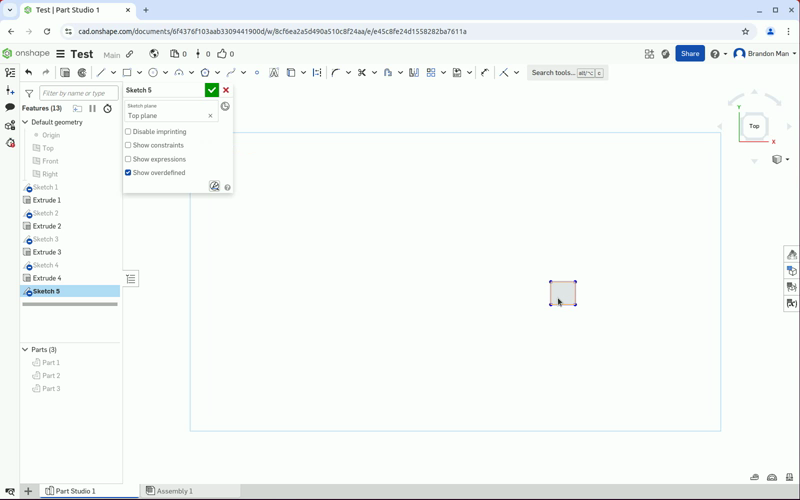
scroll(6)
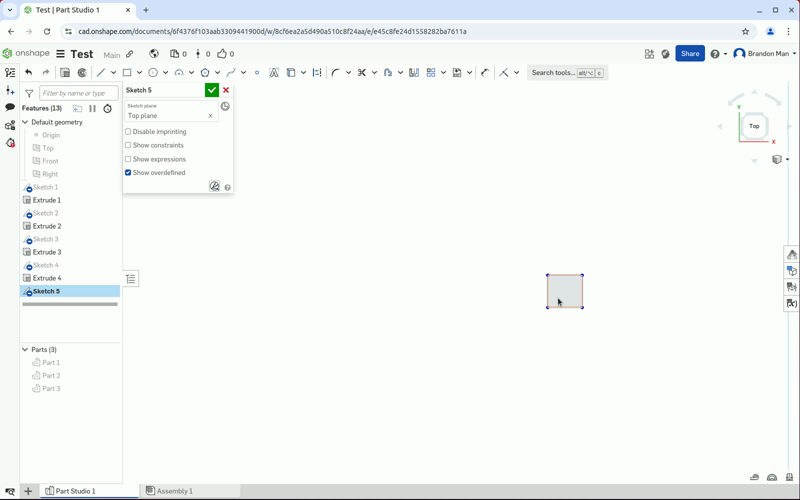
scroll(6)
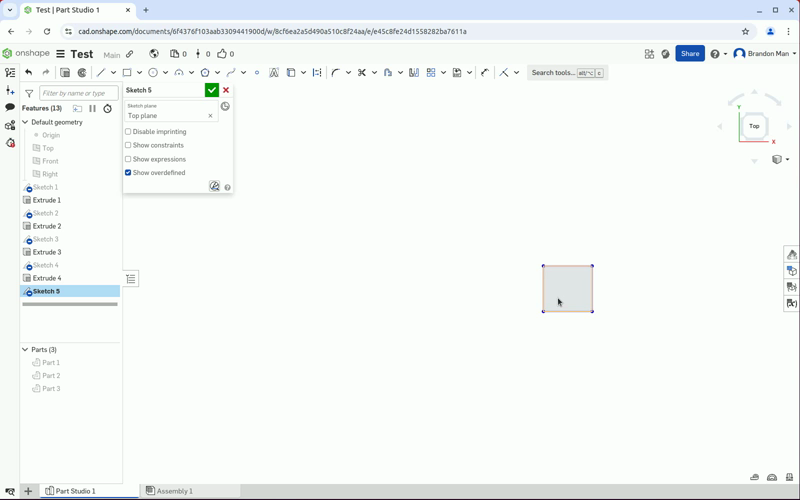
scroll(6)
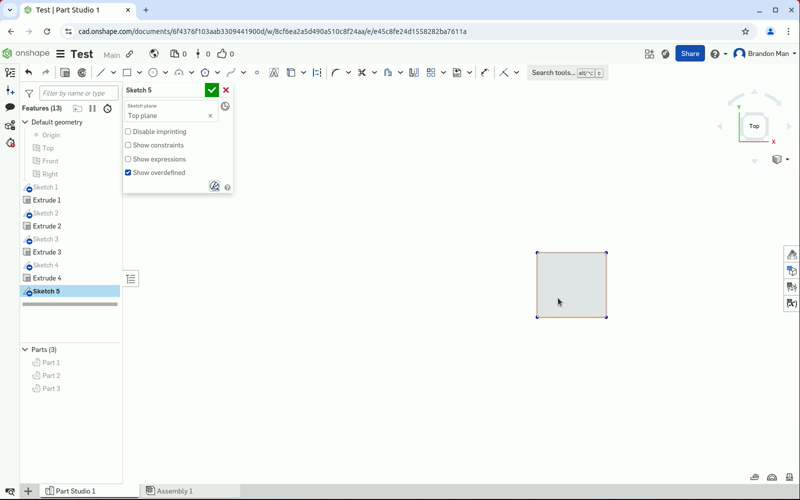
scroll(6)
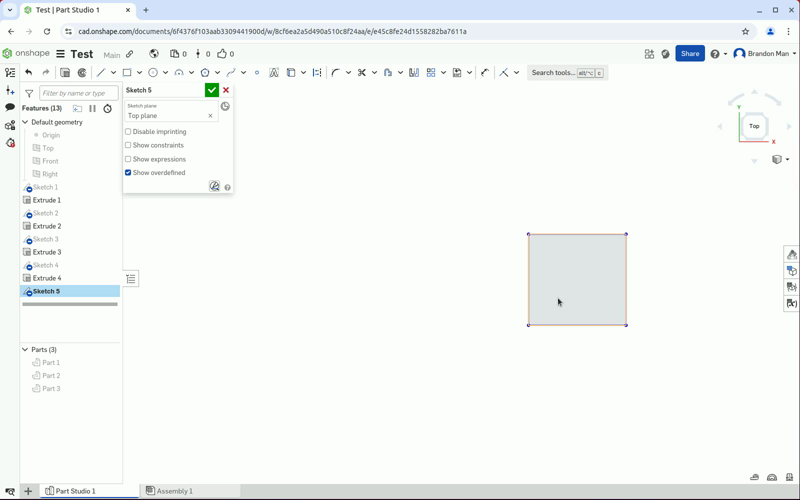
scroll(6)
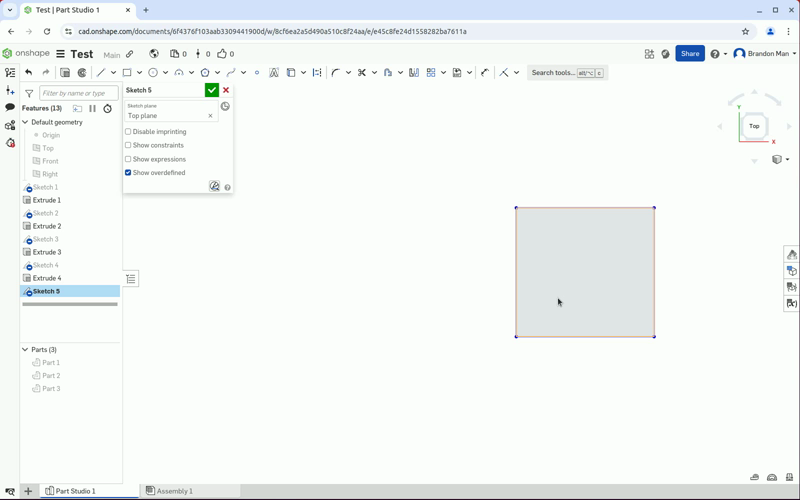
scroll(6)
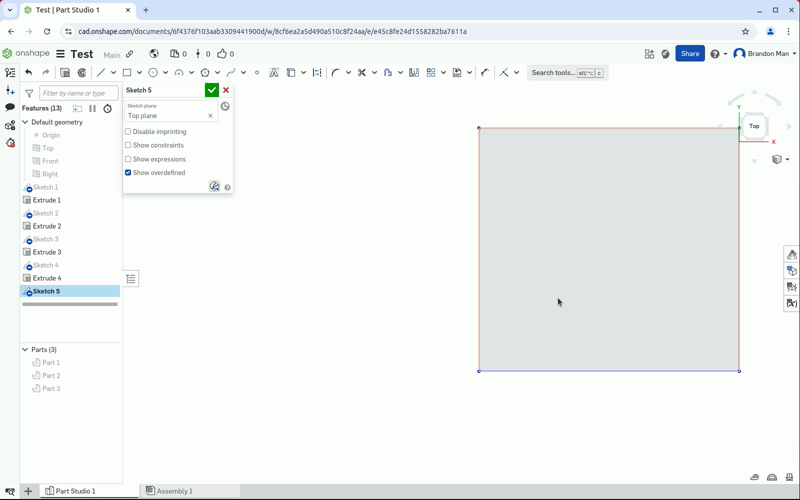
click(558, 297)
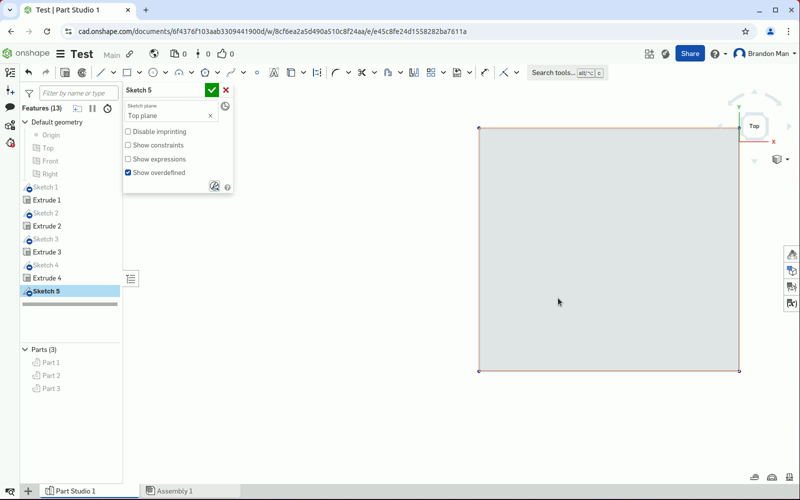
scroll(-6)
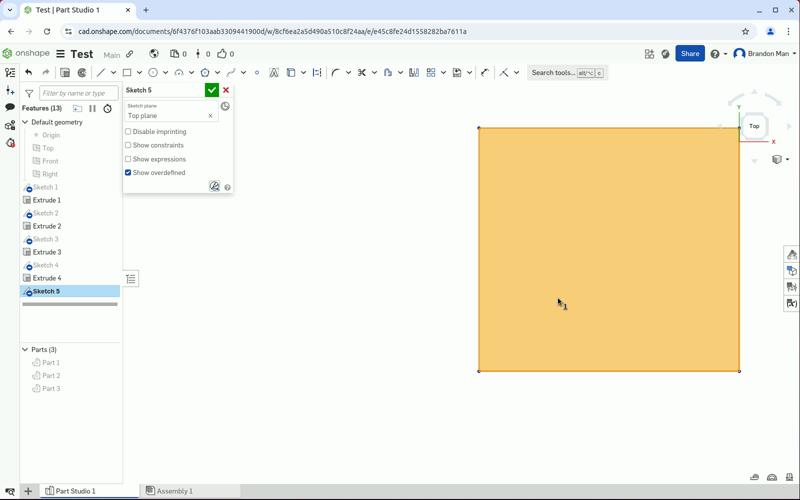
scroll(-6)
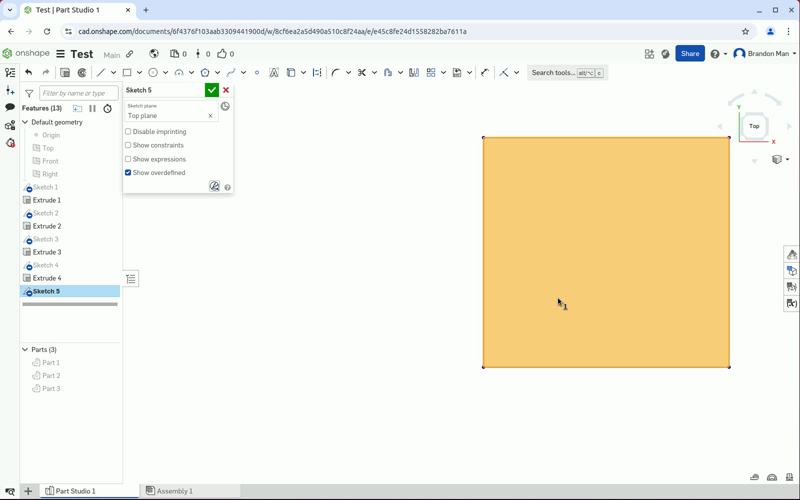
scroll(-6)
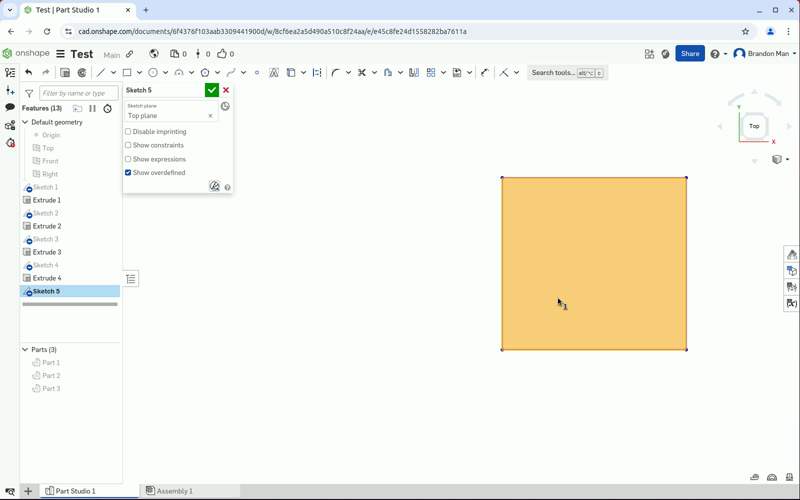
scroll(-6)
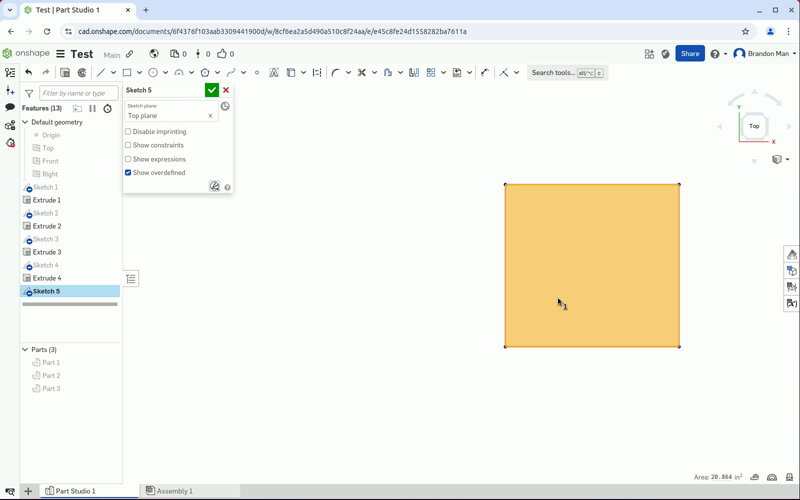
scroll(-6)
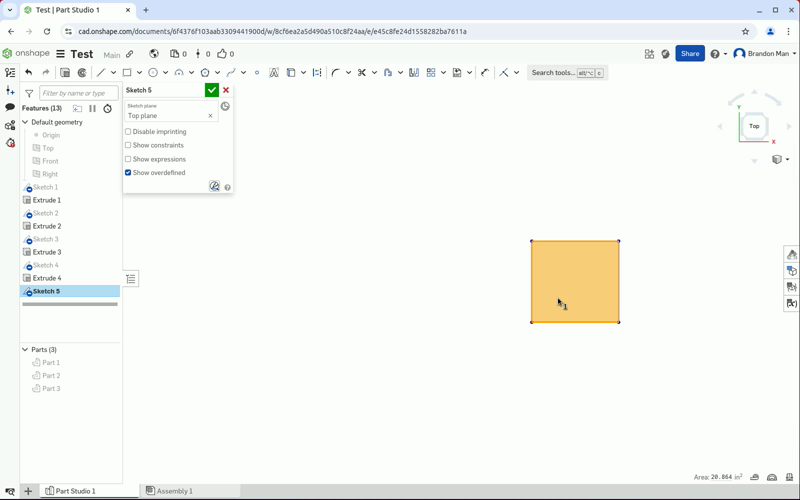
scroll(-6)
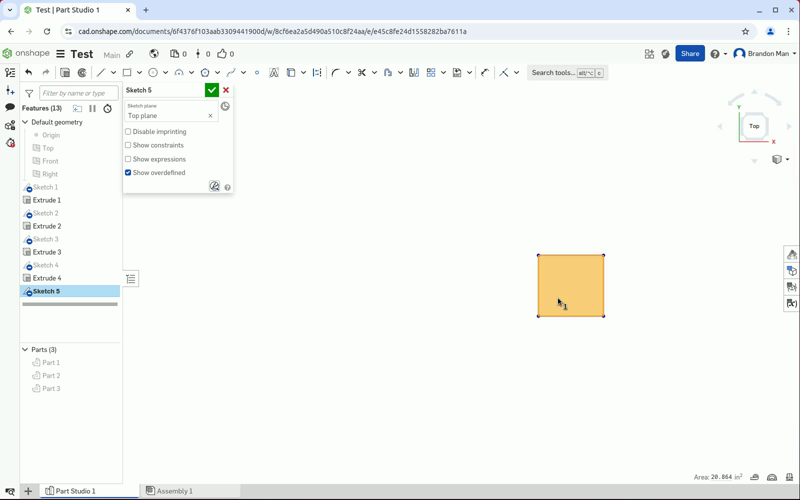
scroll(-6)
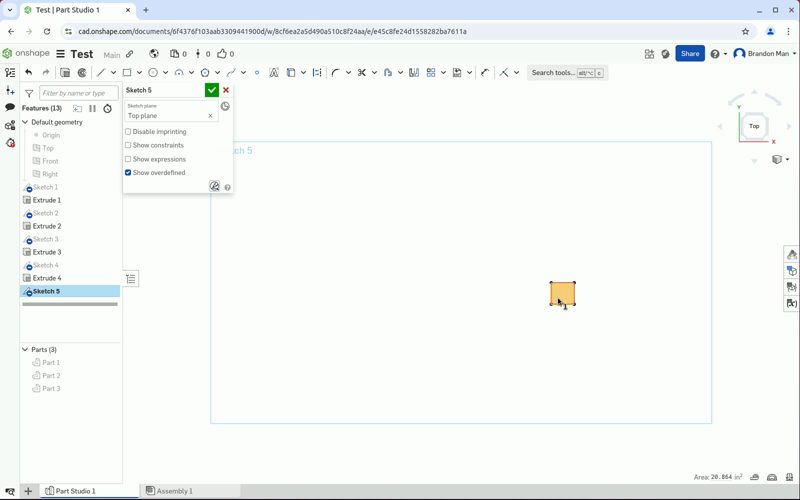
mouse_move(73, 352)
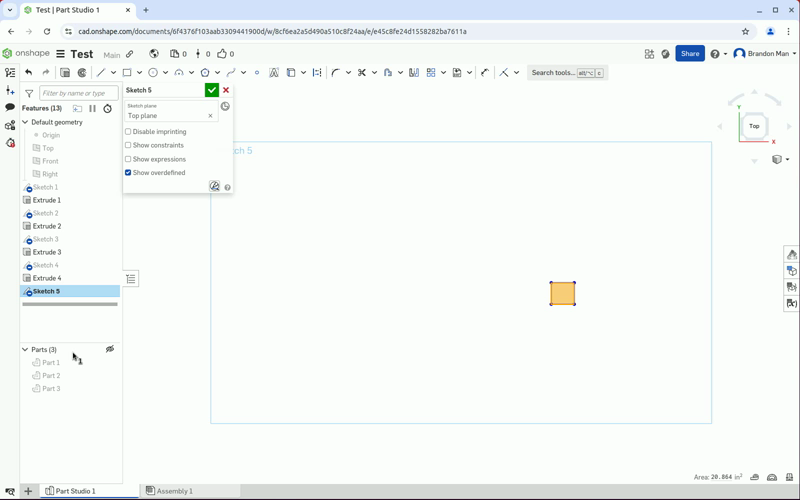
key(shift+y)
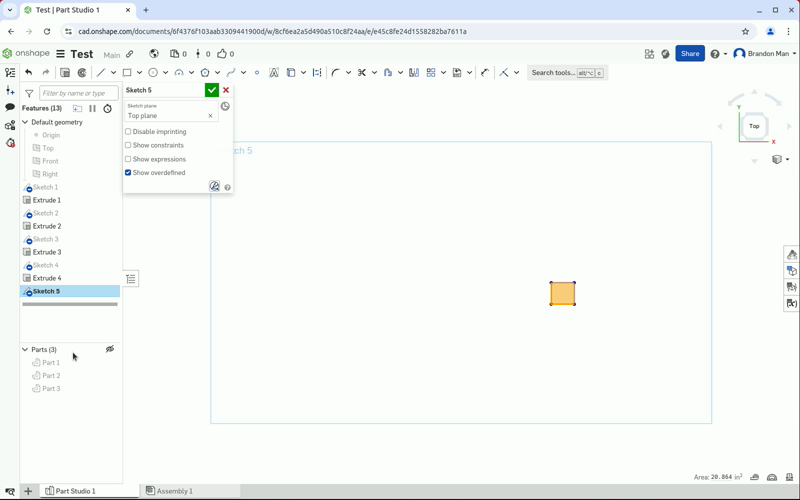
key(shift+e)
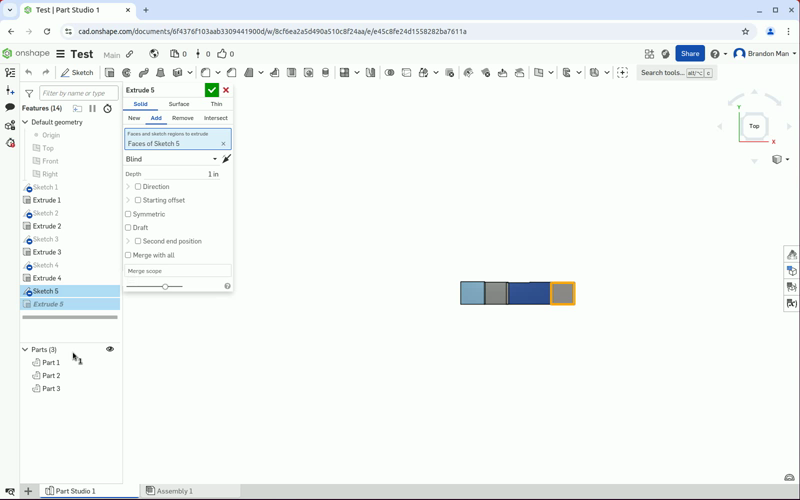
mouse_move(143, 106)
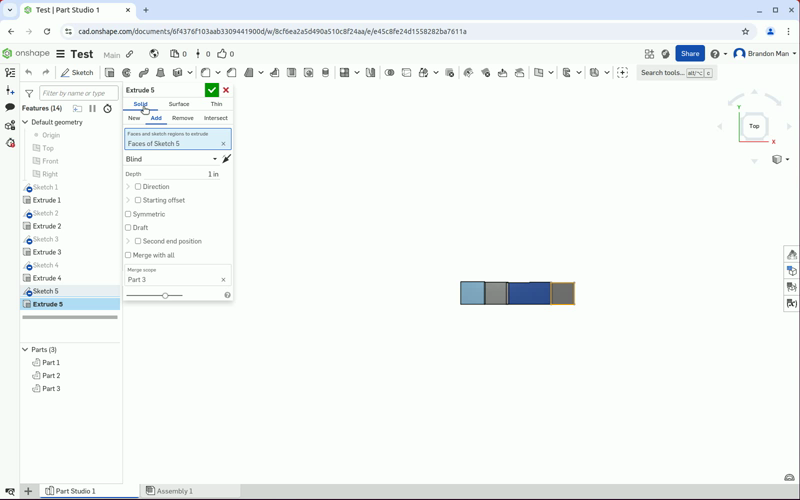
click(143, 106)
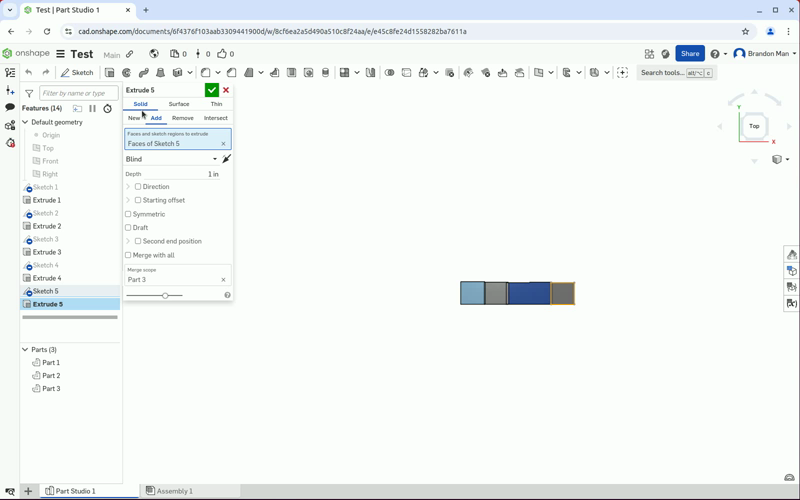
mouse_move(137, 120)
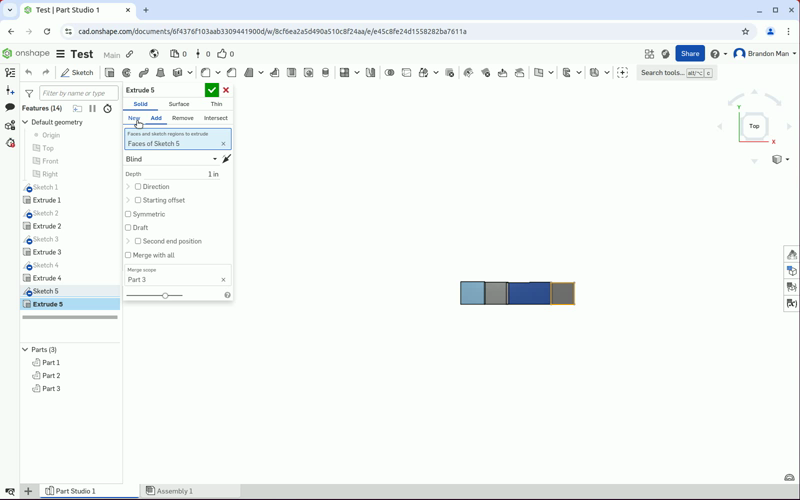
click(137, 120)
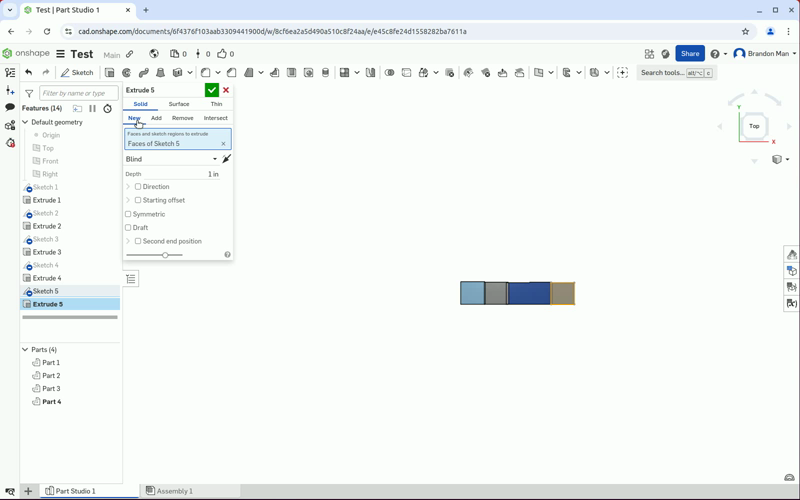
key(tab, 4)
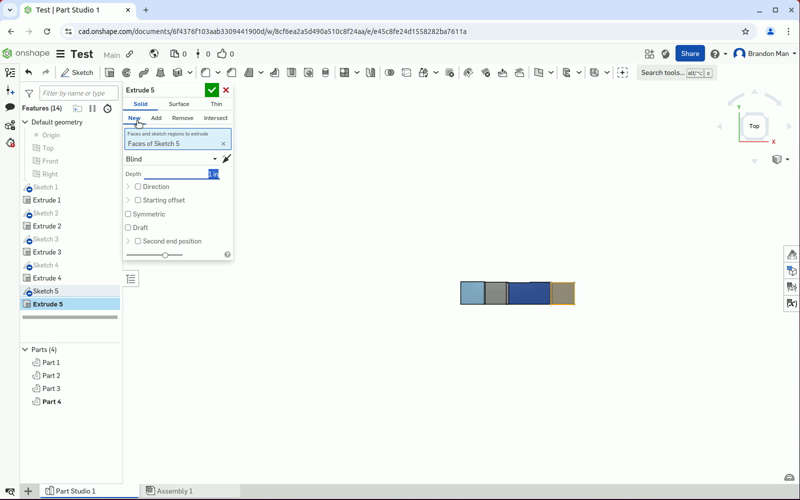
text(0.241)
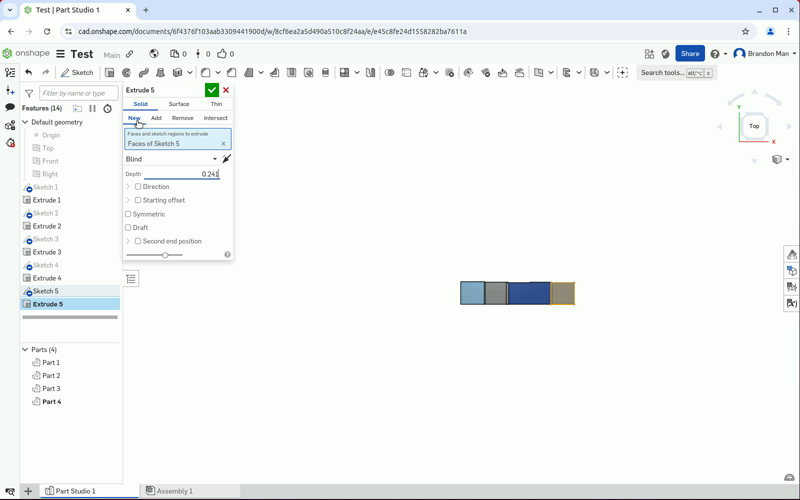
key(enter)
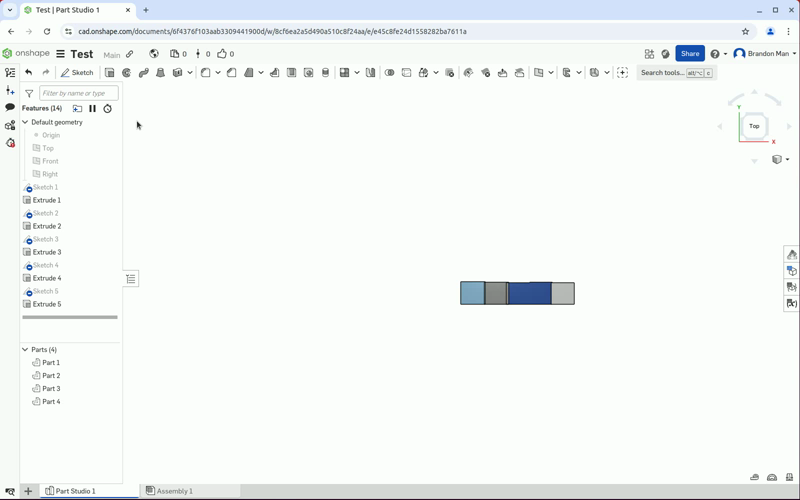
key(shift+h)
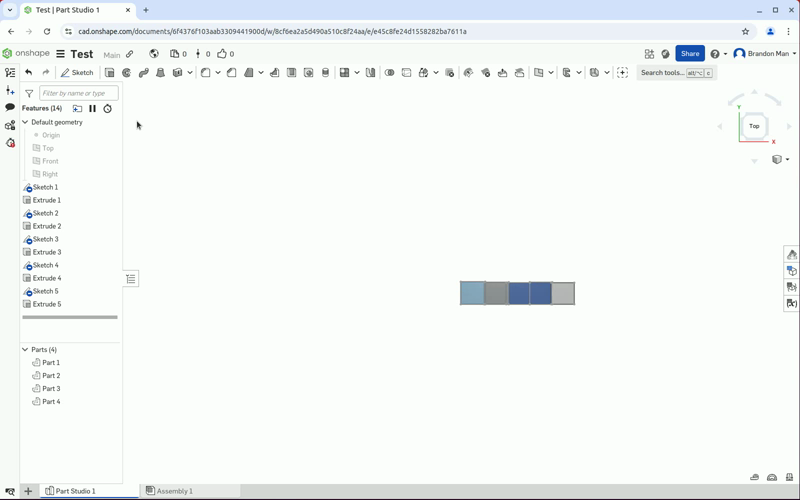
key(shift+h)
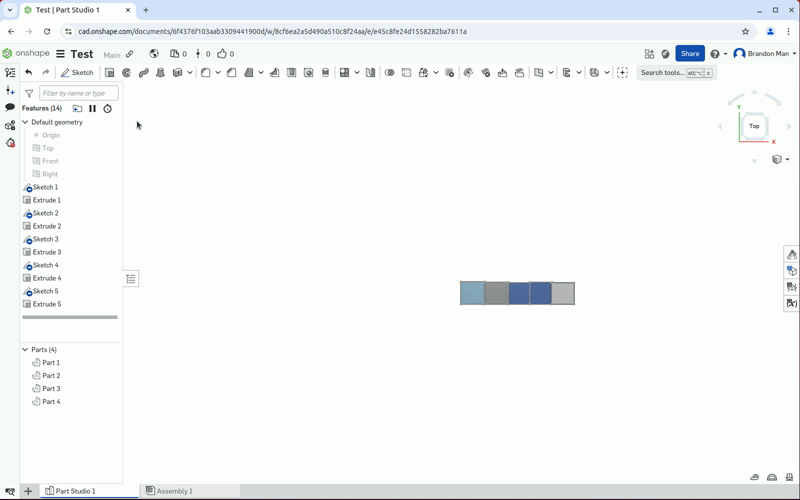
key(shift+7)
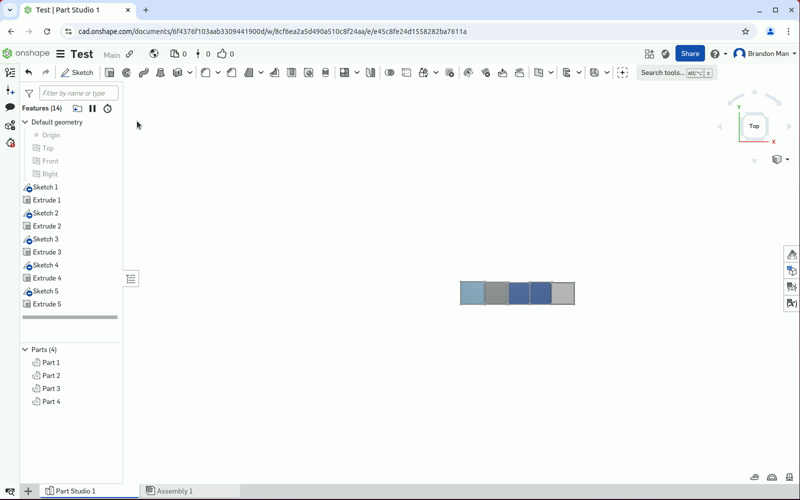
key(up, 3)
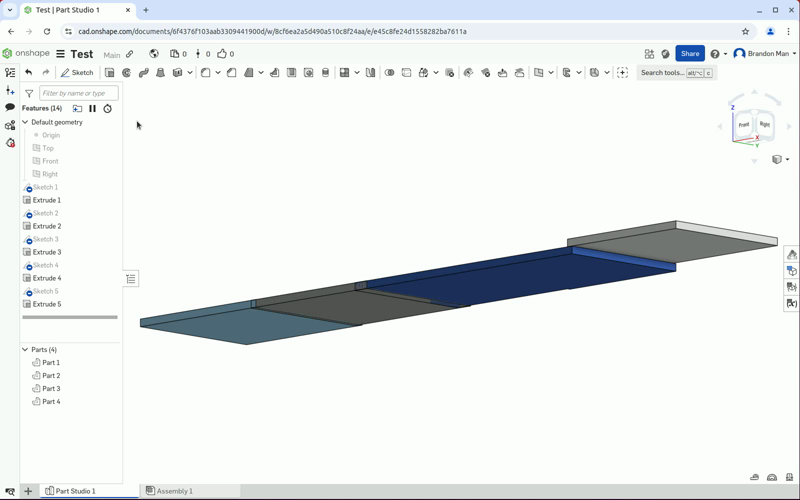
key(left, 3)
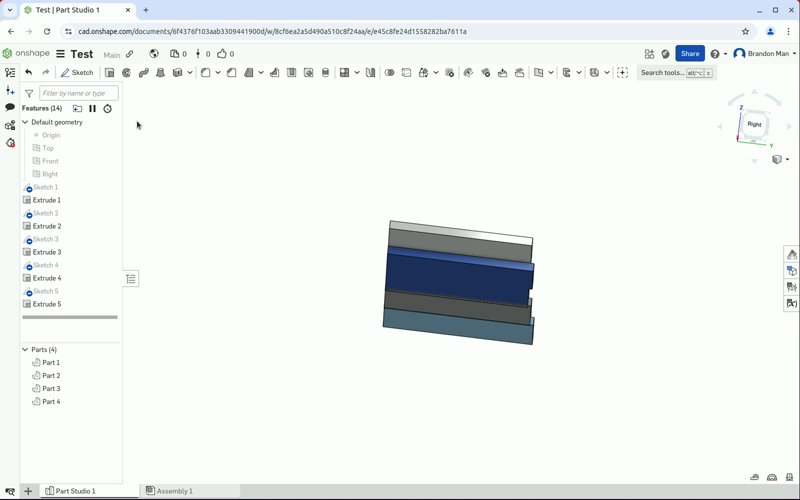
key(right, 3)
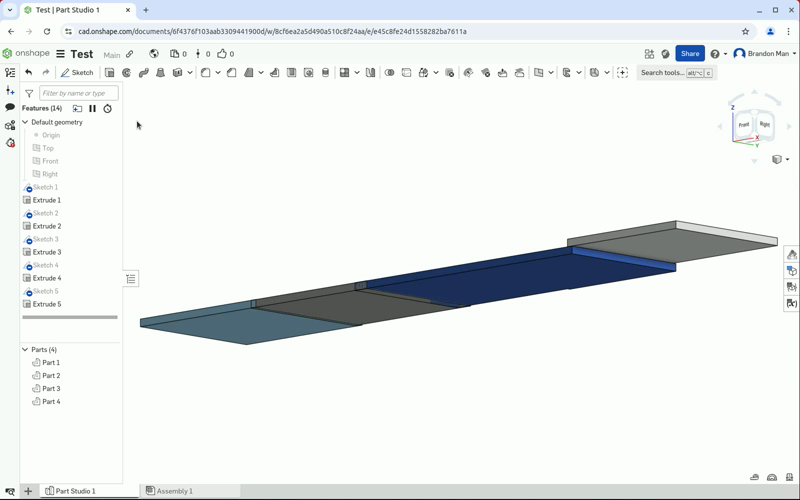
key(down, 3)
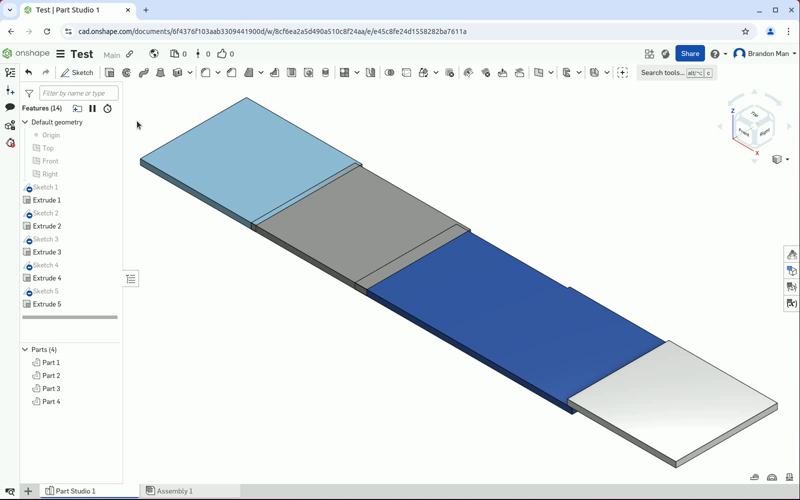
mouse_move(73, 189)
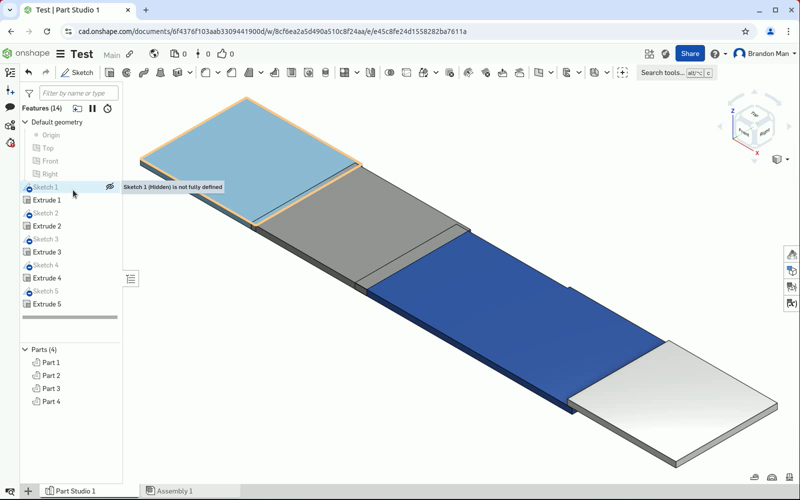
click(73, 189)